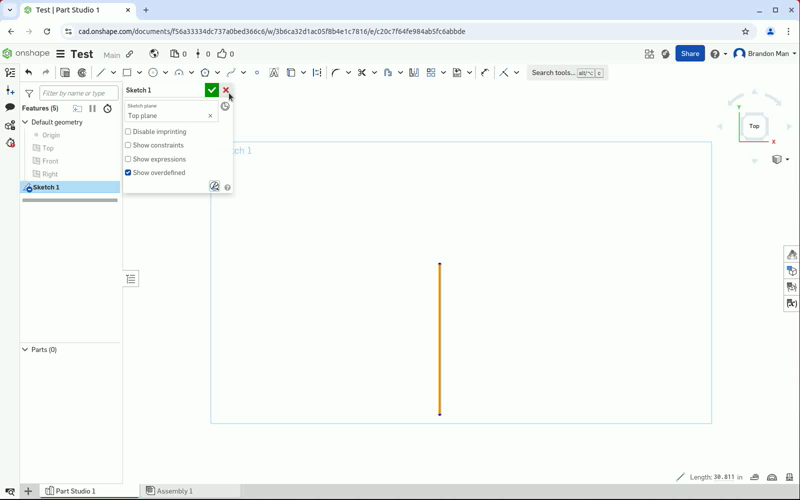
key(shift+h)
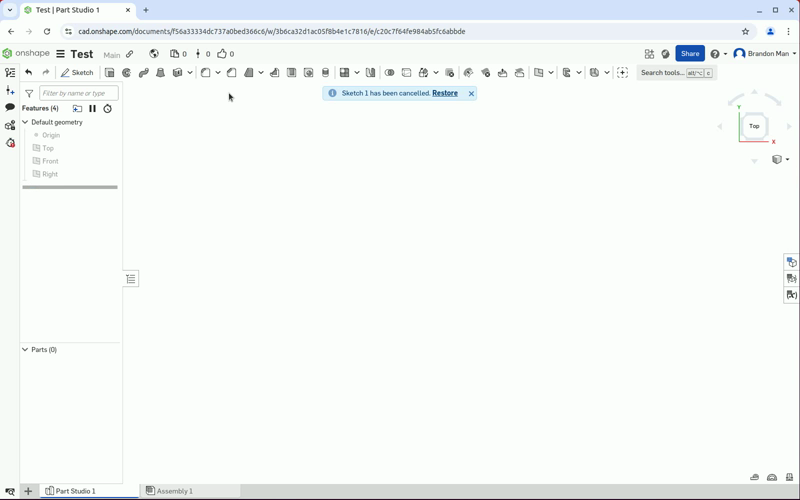
mouse_move(73, 352)
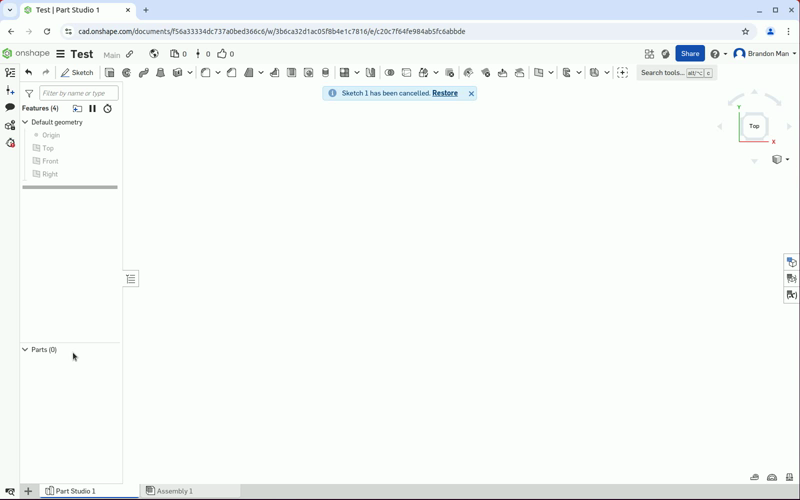
key(y)
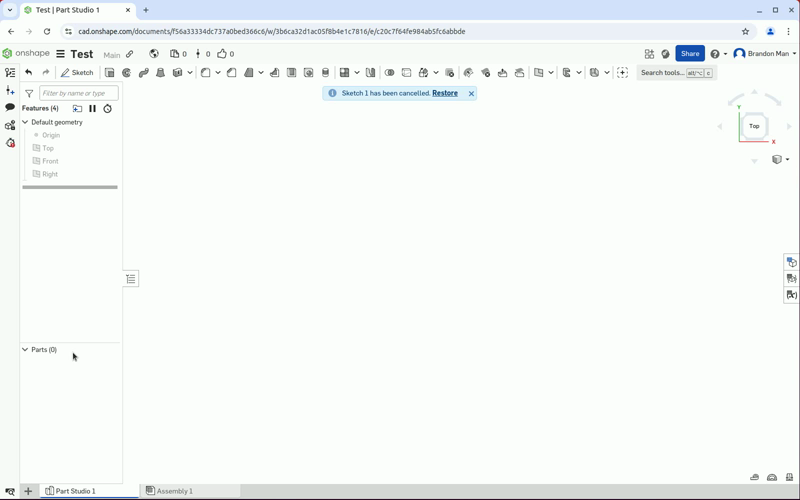
key(shift+p)
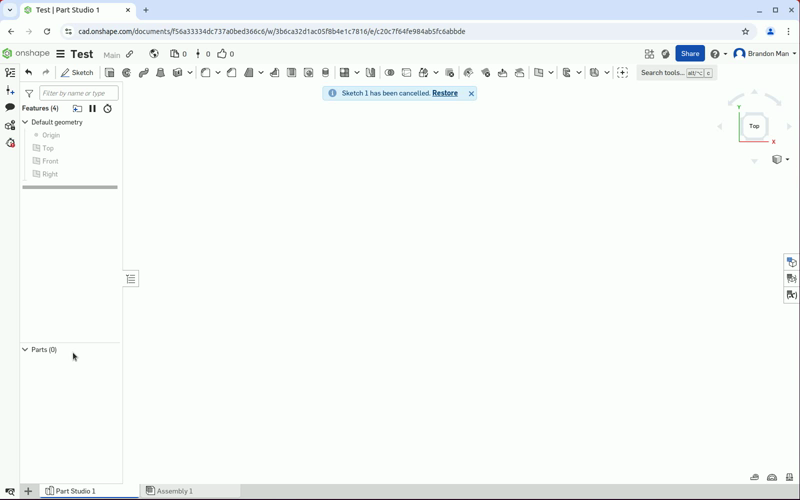
key(space)
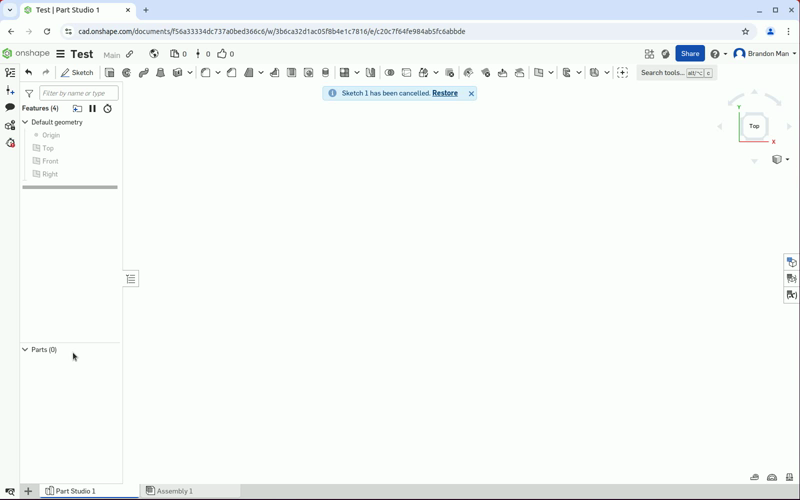
key_down(shift)
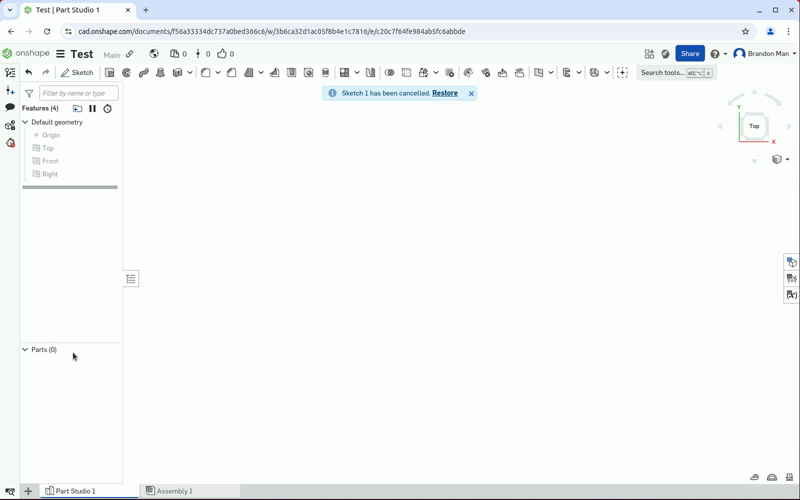
key(up)
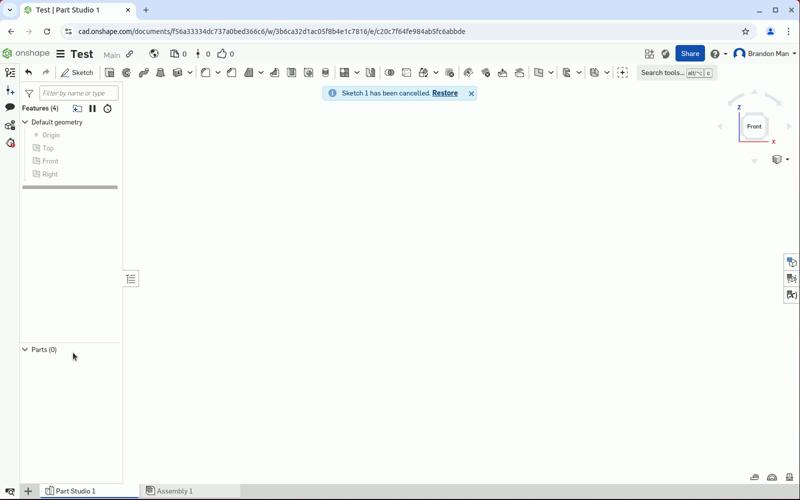
key_up(shift)
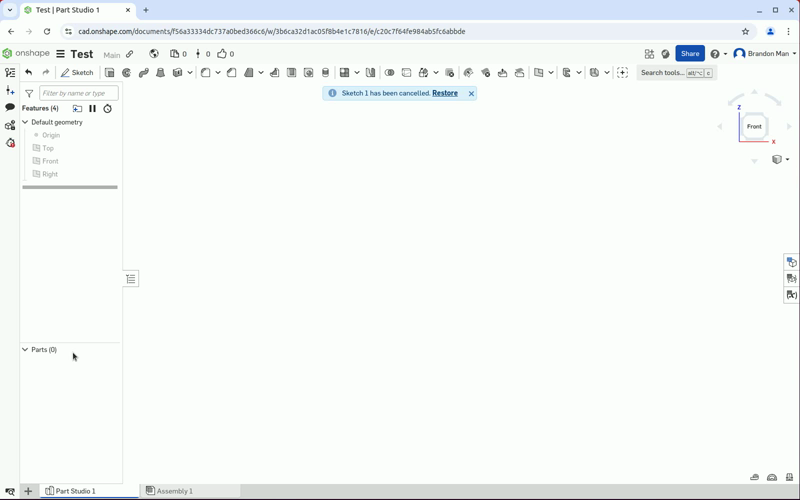
mouse_move(73, 352)
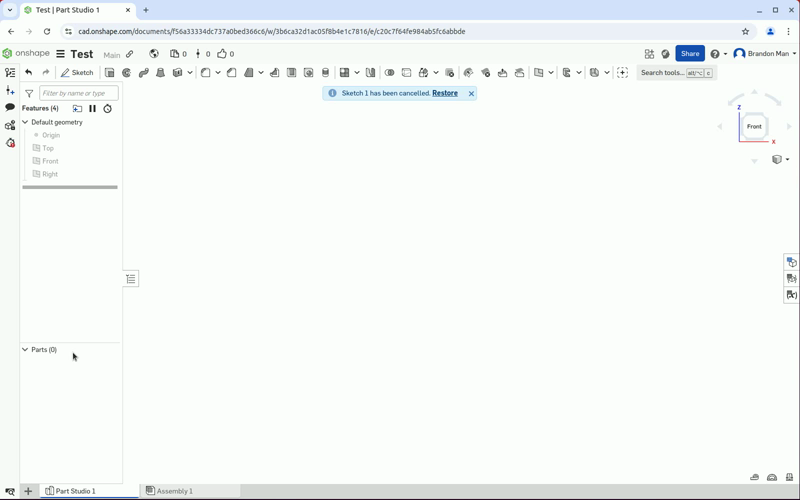
key(shift+y)
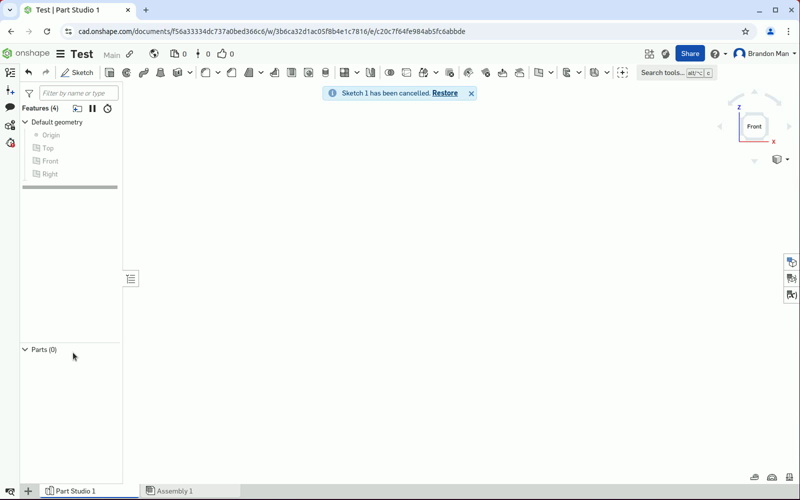
key(shift+s)
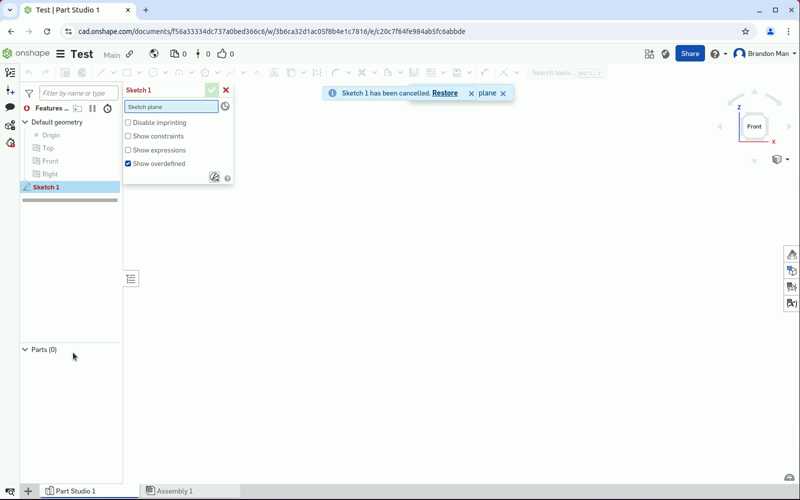
mouse_move(73, 163)
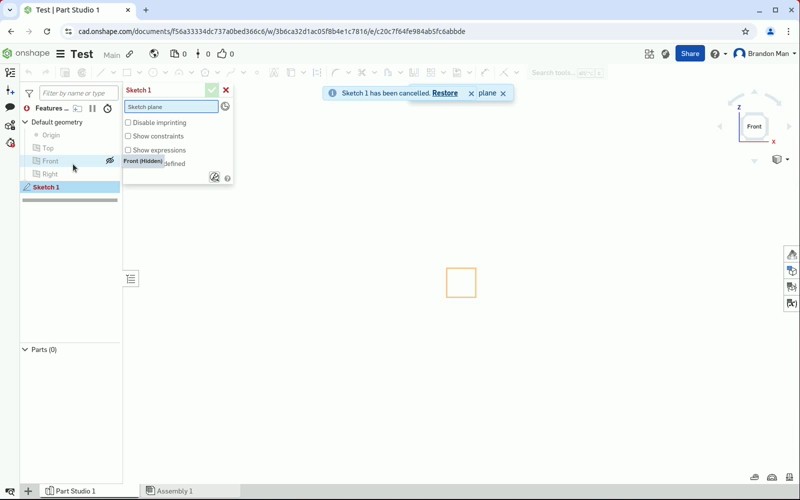
click(73, 163)
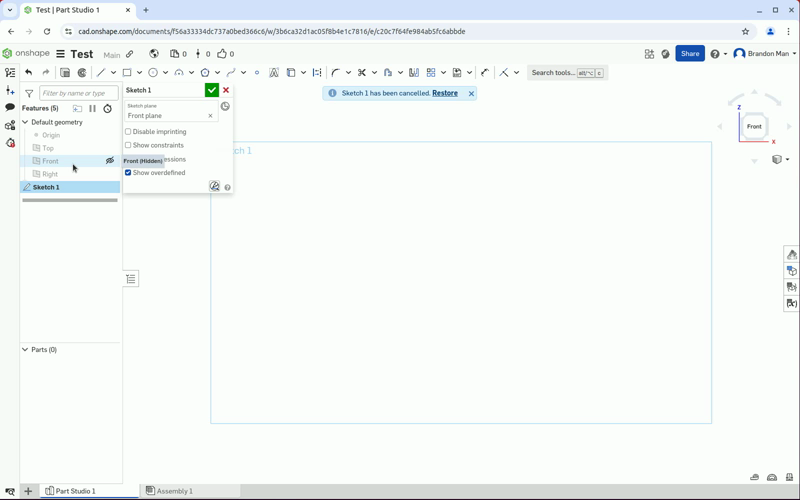
mouse_move(73, 352)
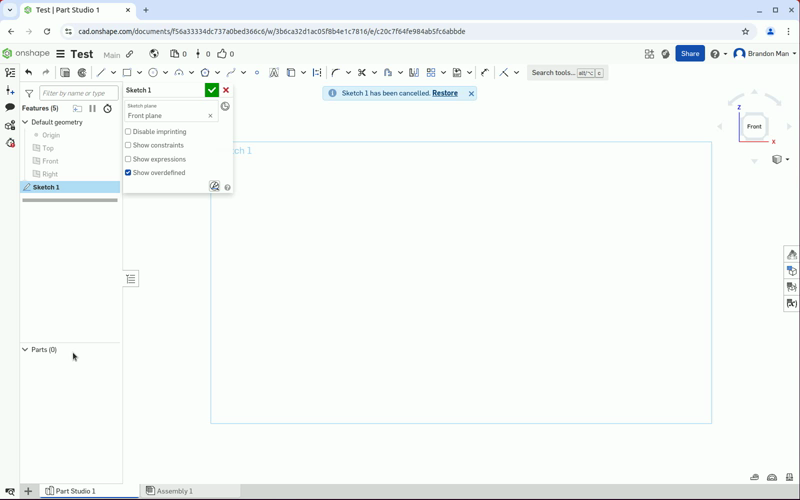
key(y)
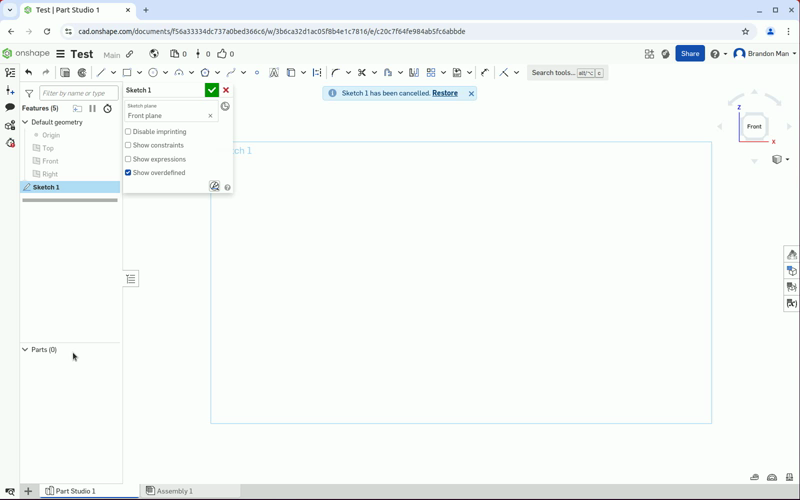
key(c)
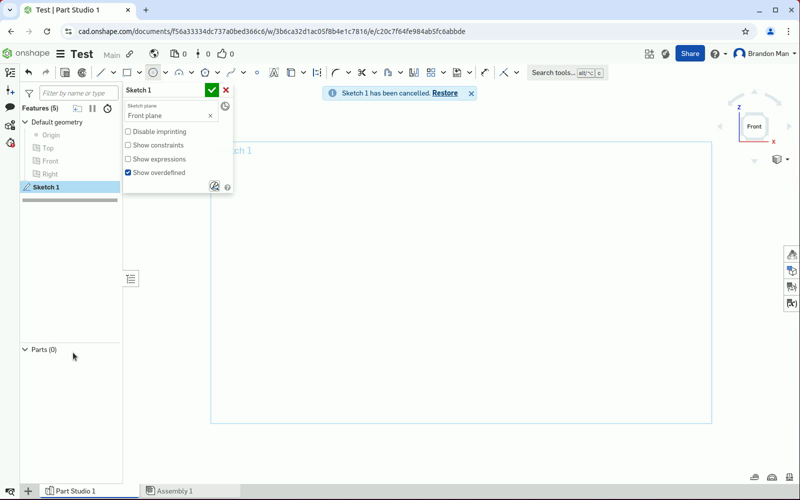
key_down(shift)
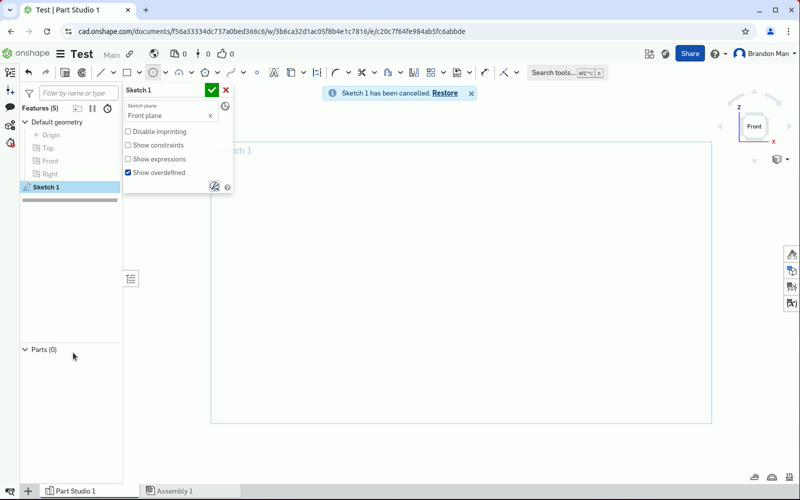
mouse_move(465, 237)
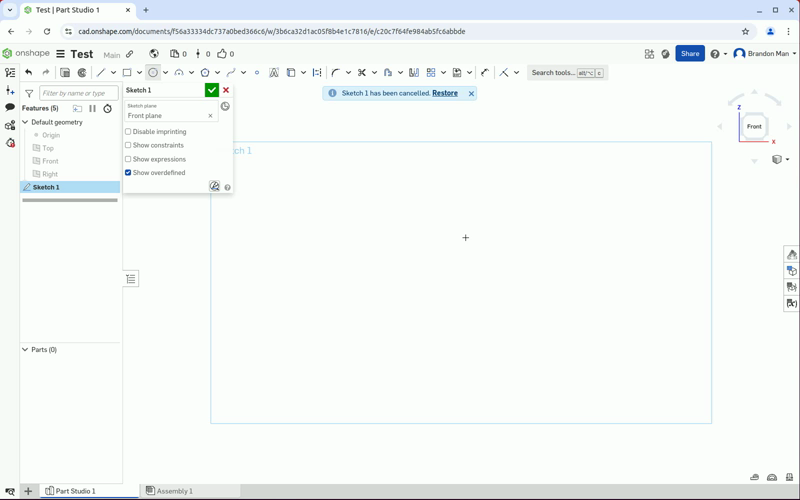
click(465, 237)
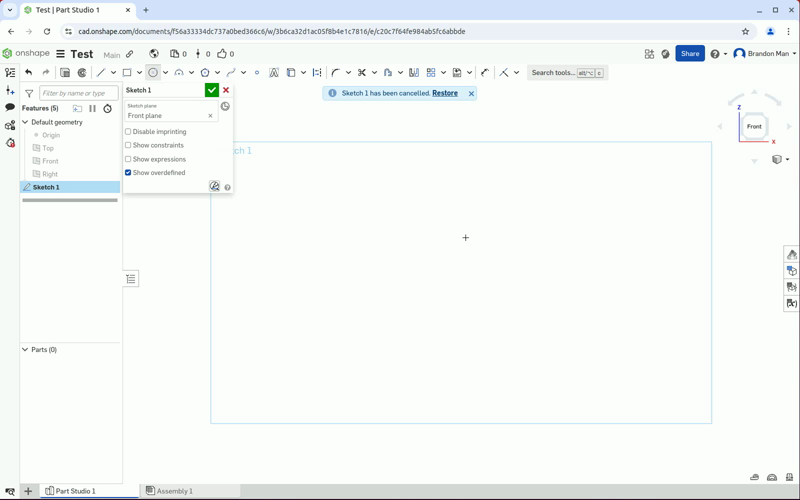
key_up(shift)
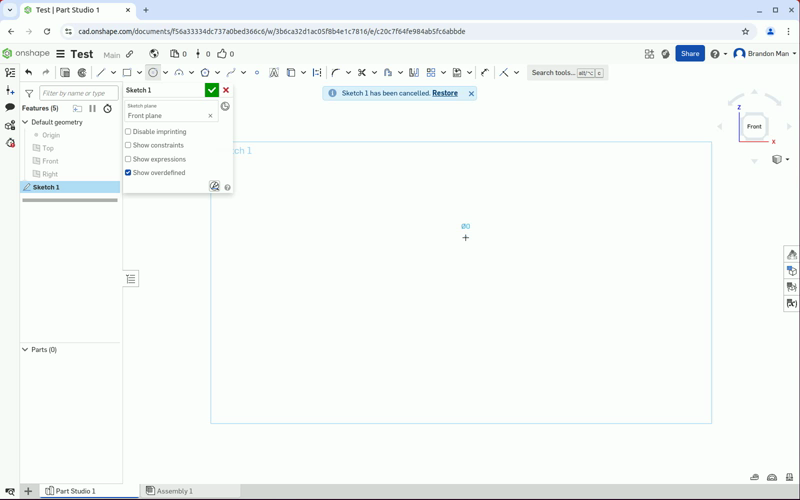
mouse_move(479, 237)
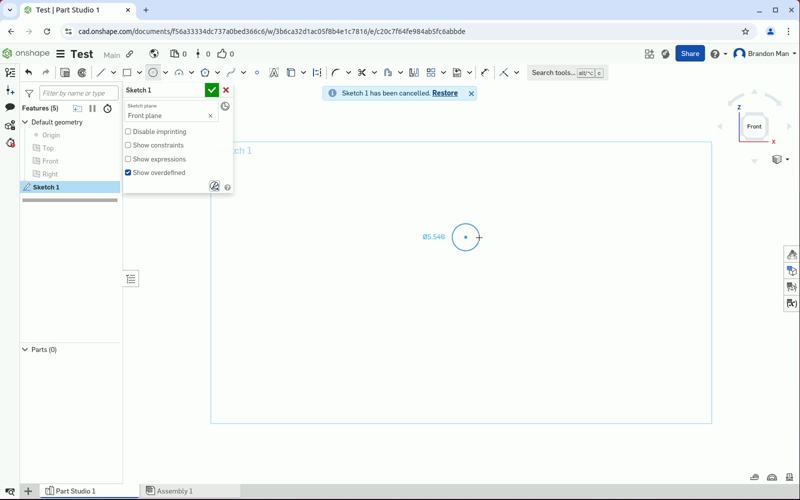
click(479, 237)
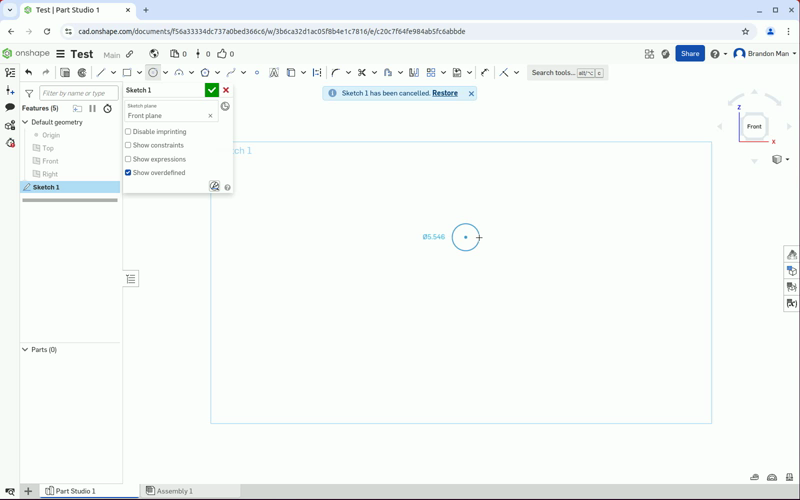
key(esc)
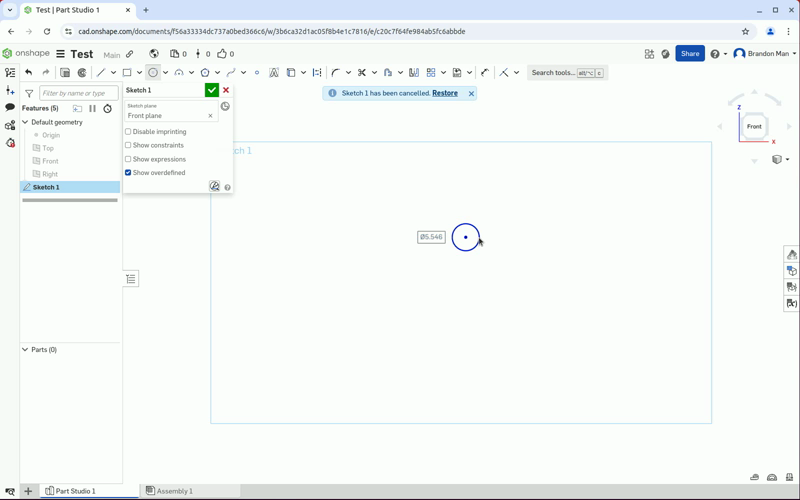
key(c)
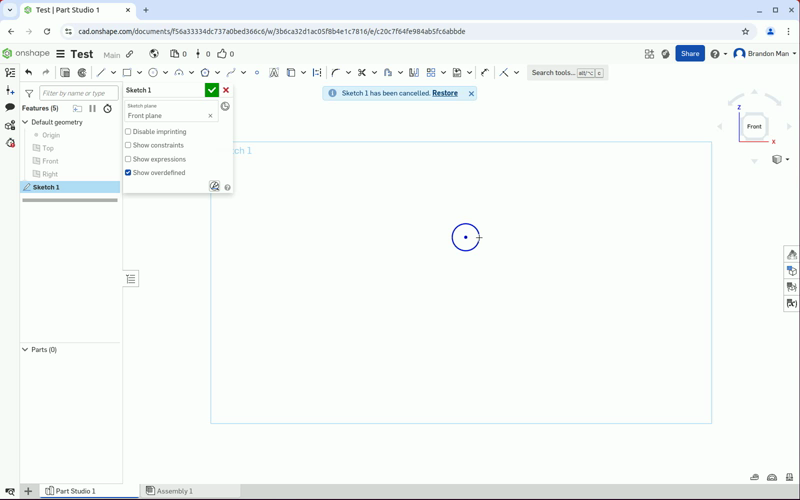
key_down(shift)
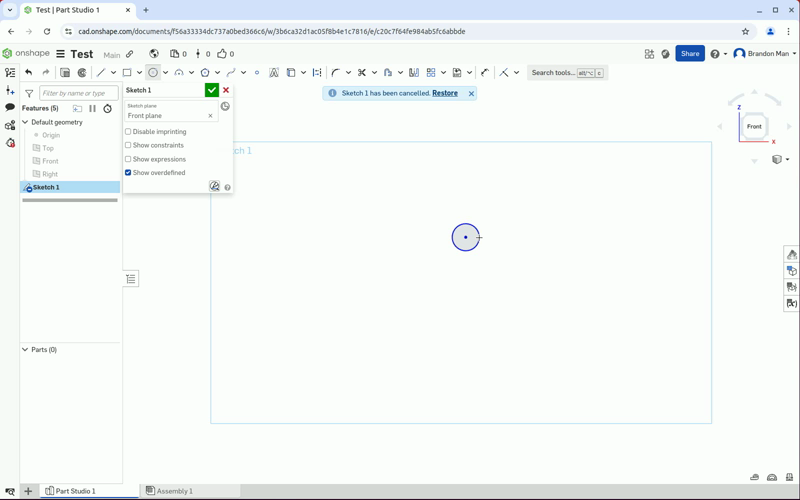
mouse_move(465, 237)
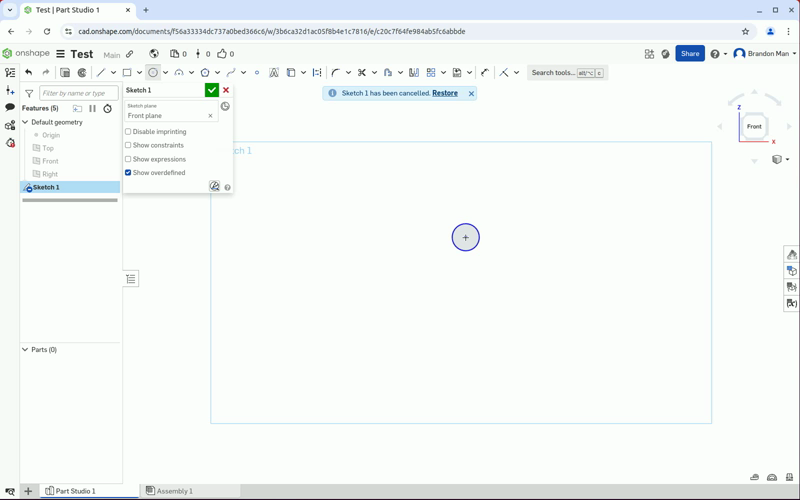
click(465, 237)
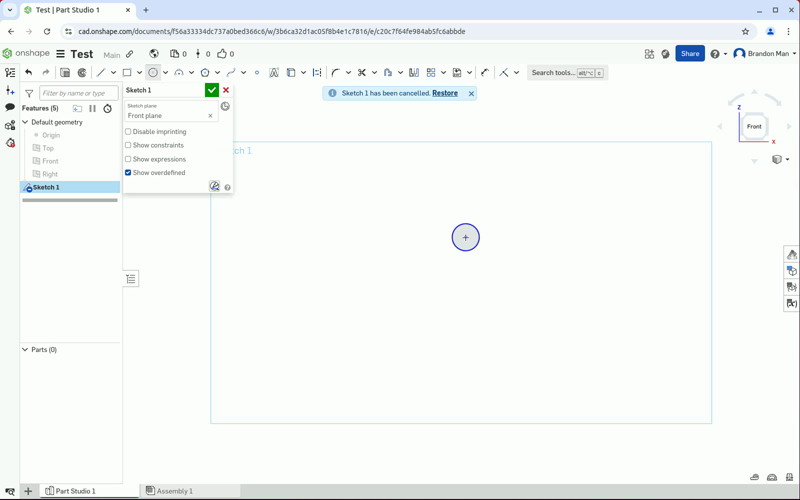
key_up(shift)
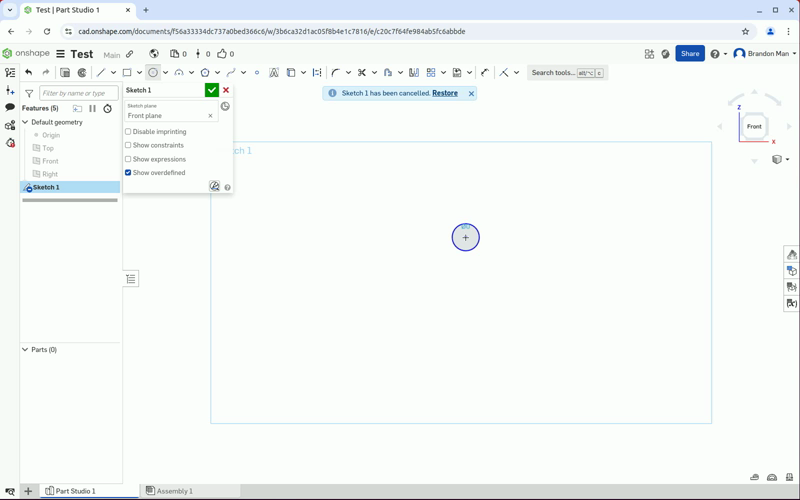
mouse_move(472, 237)
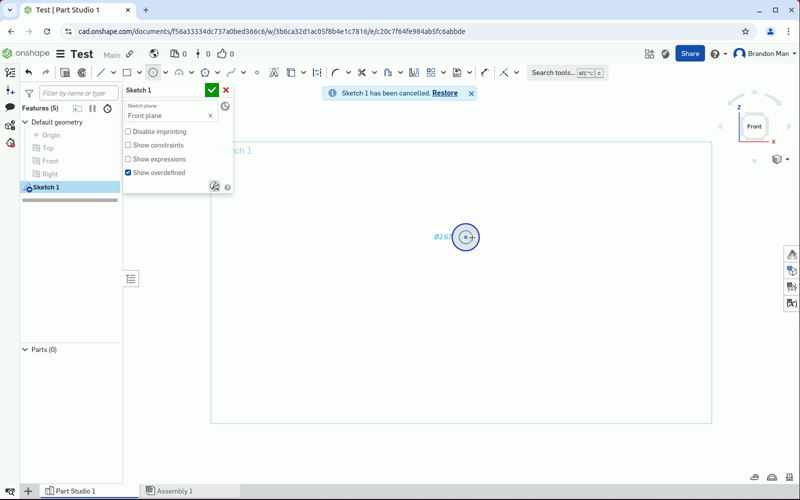
click(472, 237)
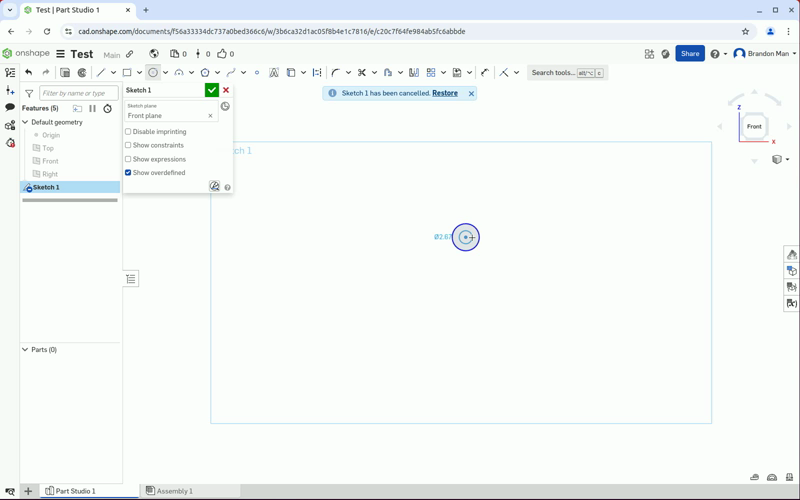
key(esc)
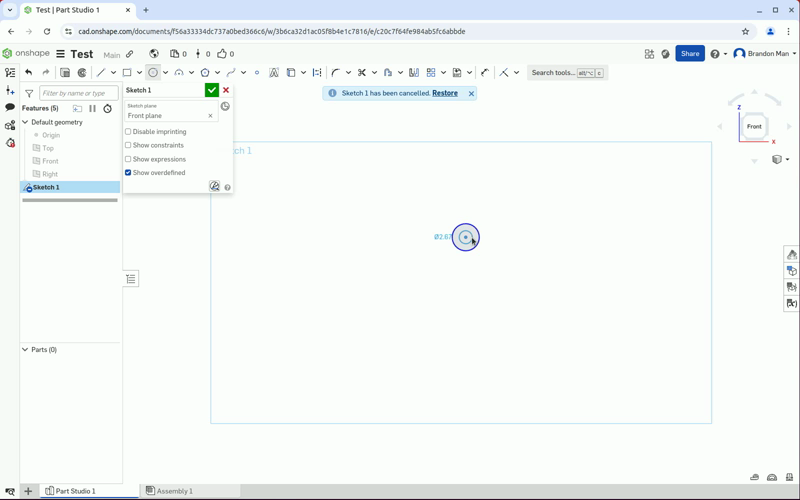
mouse_move(457, 238)
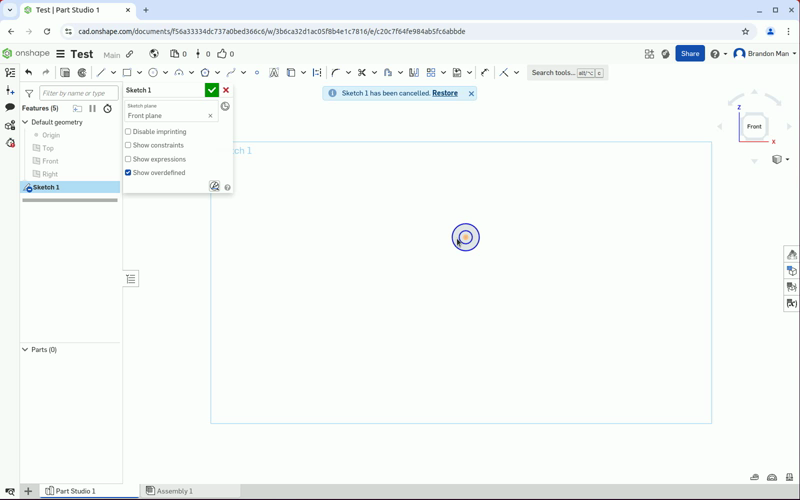
scroll(6)
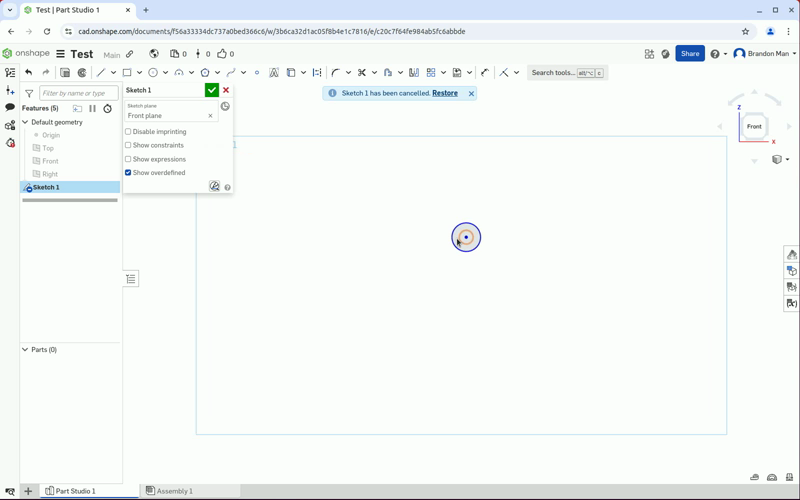
scroll(6)
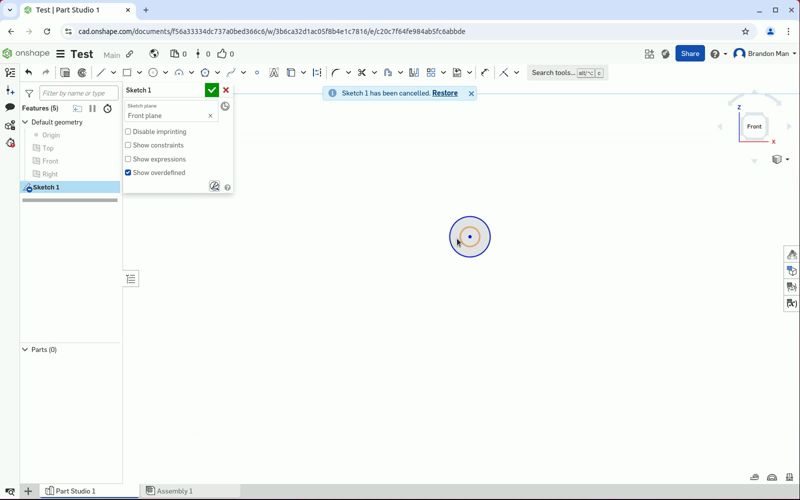
scroll(6)
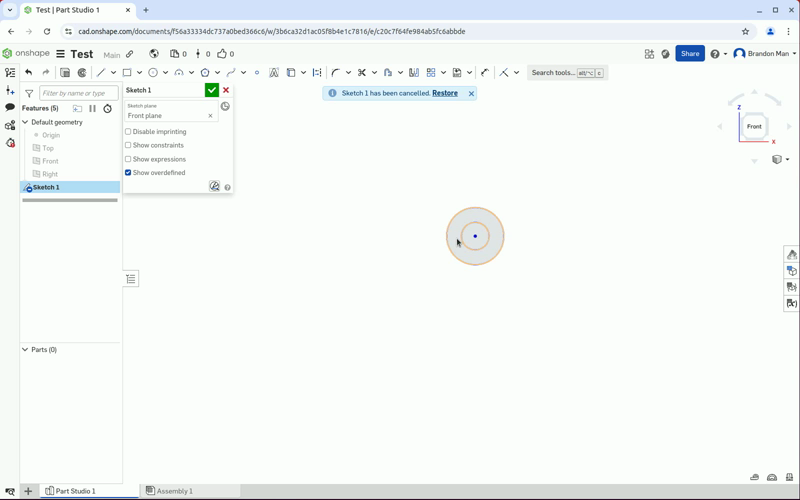
scroll(6)
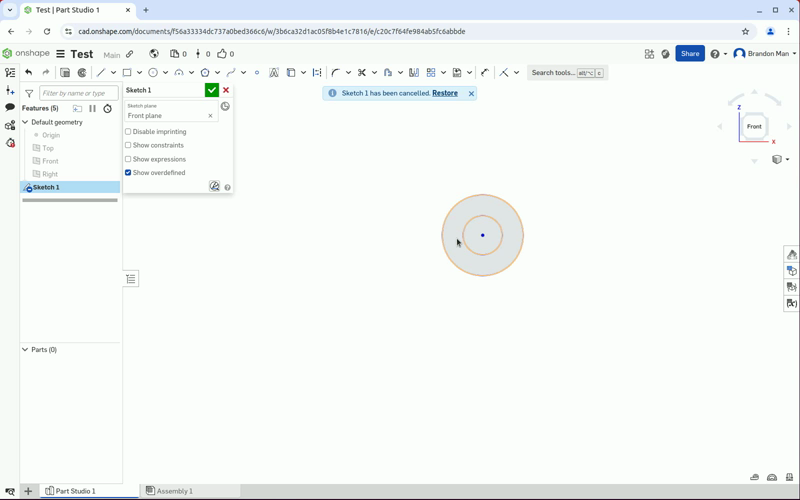
scroll(6)
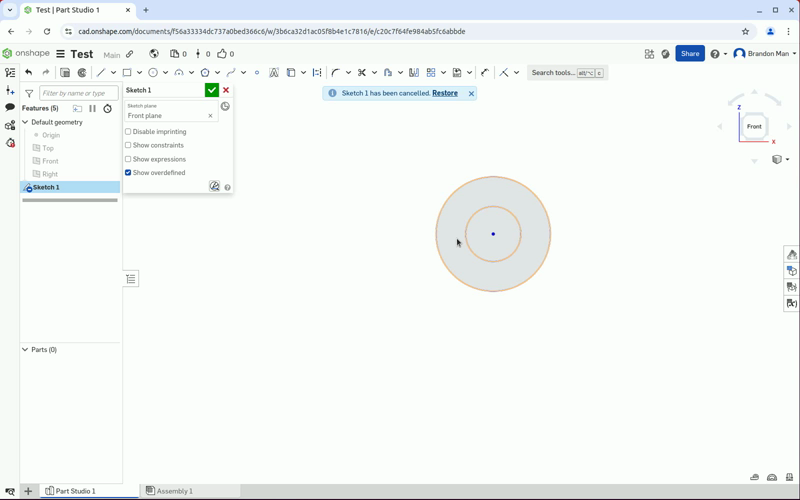
scroll(6)
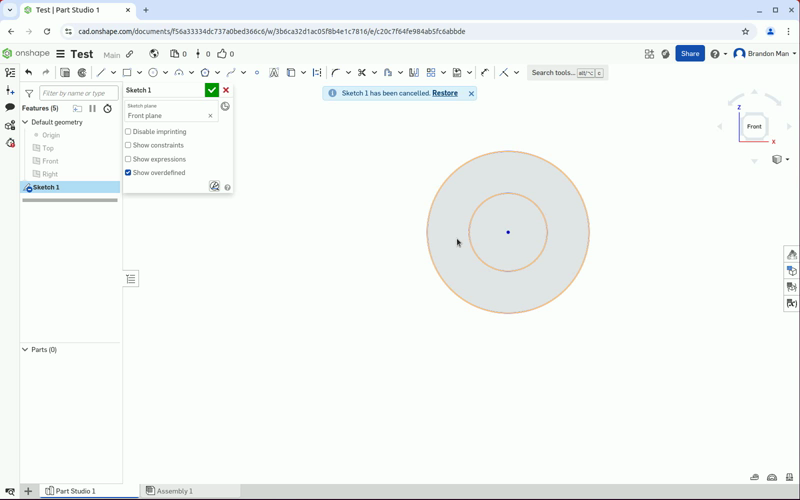
scroll(6)
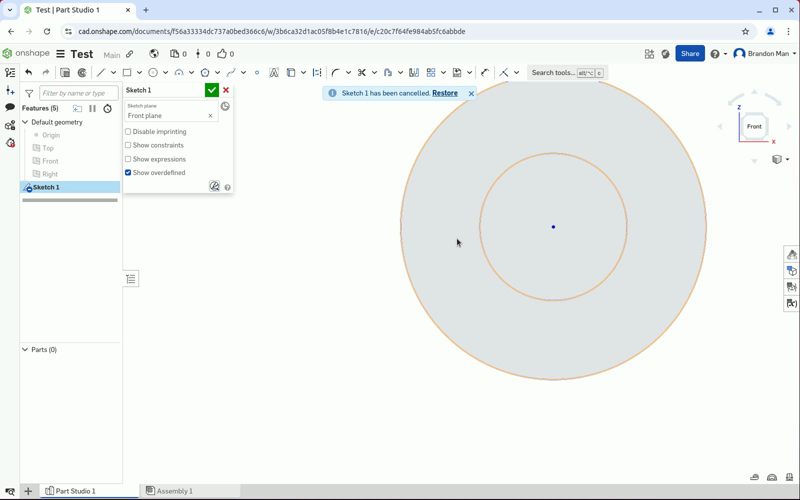
click(457, 238)
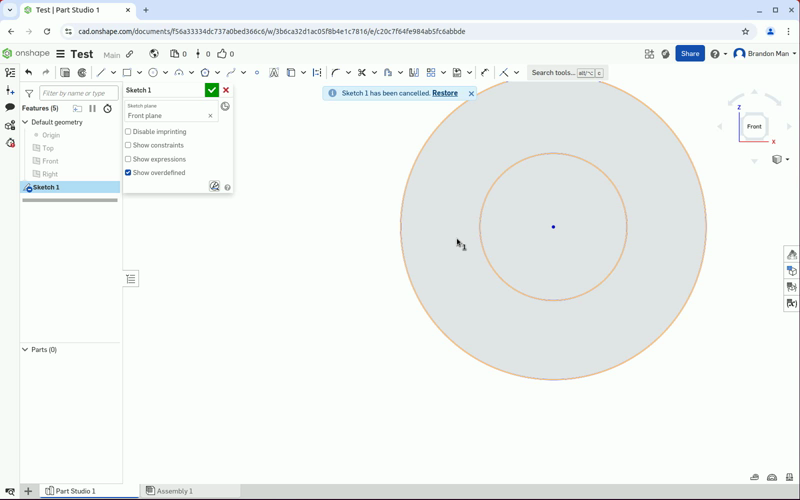
scroll(-6)
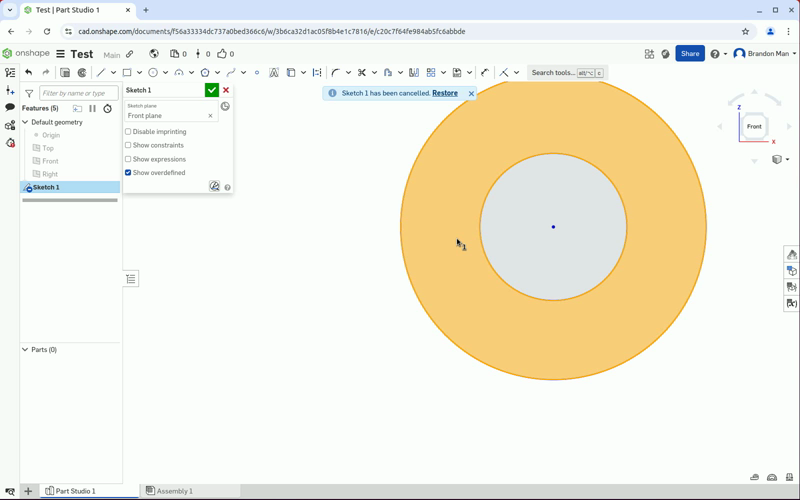
scroll(-6)
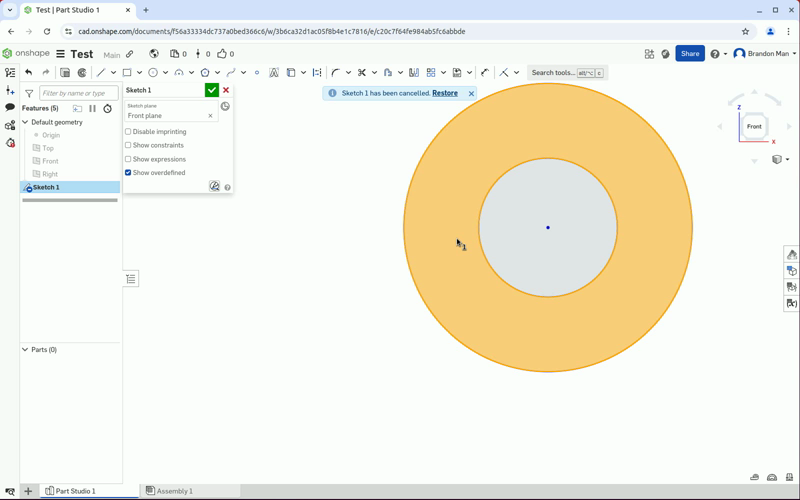
scroll(-6)
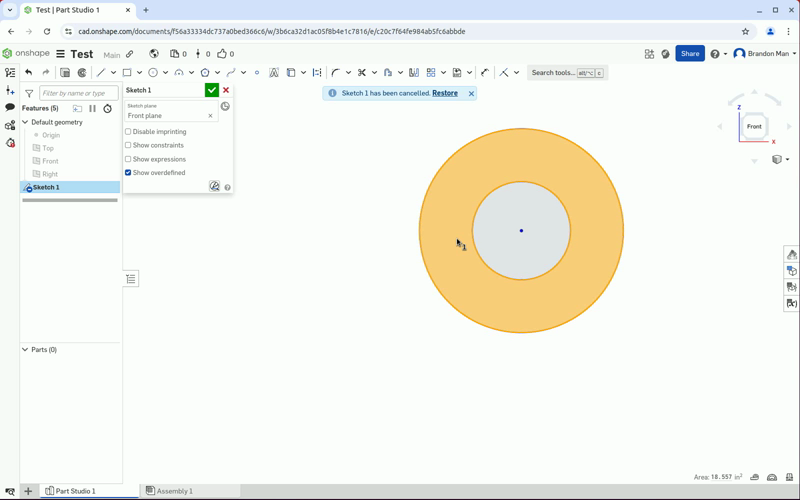
scroll(-6)
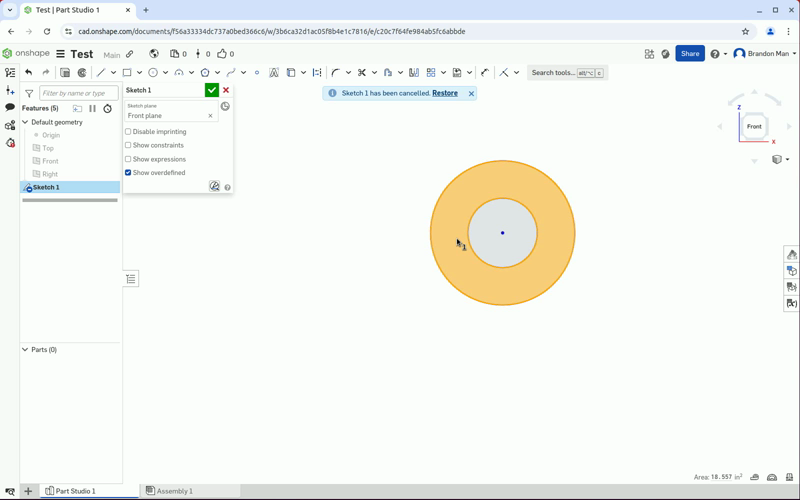
scroll(-6)
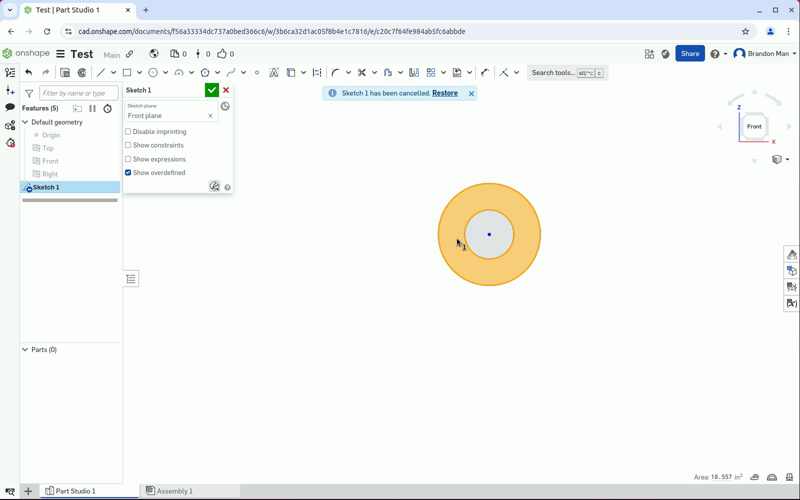
scroll(-6)
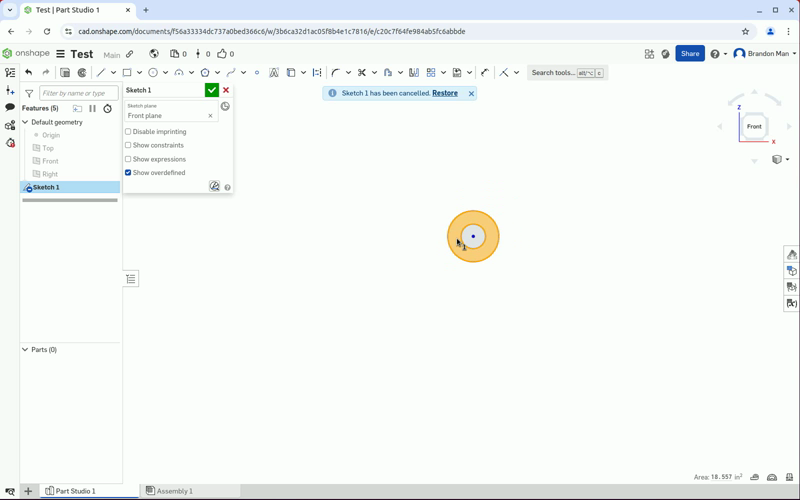
scroll(-6)
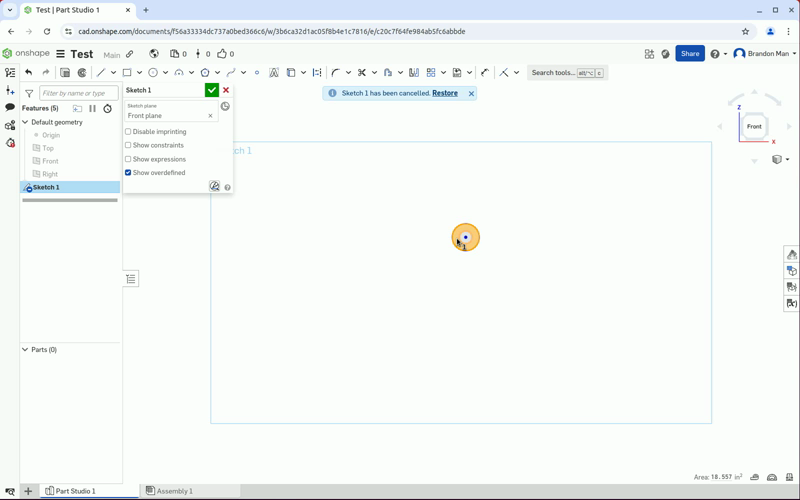
mouse_move(73, 352)
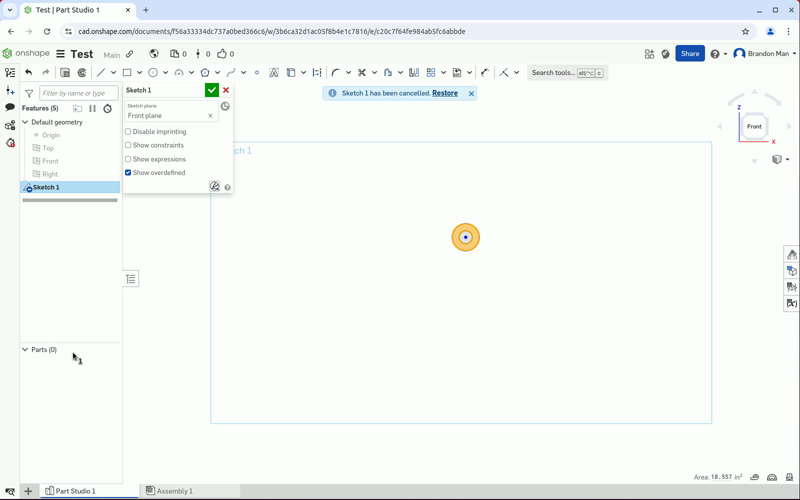
key(shift+y)
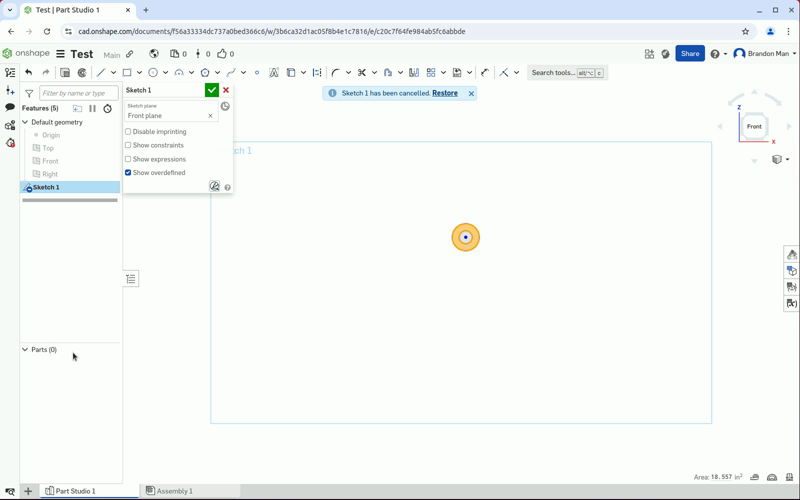
key(shift+e)
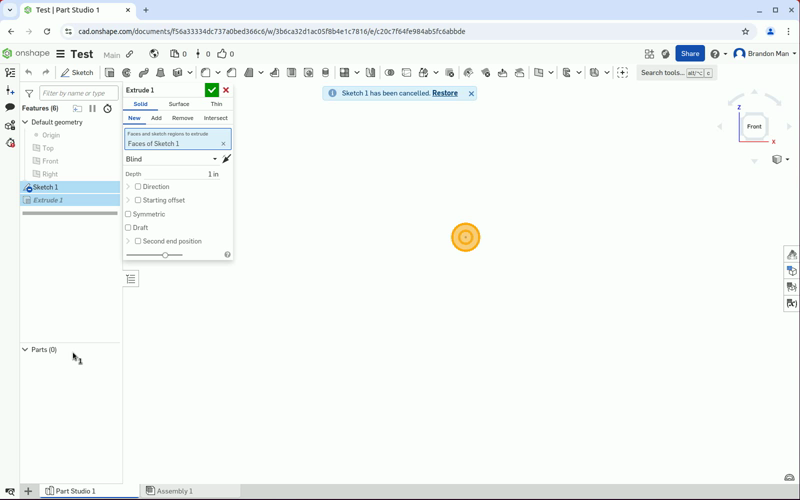
mouse_move(143, 106)
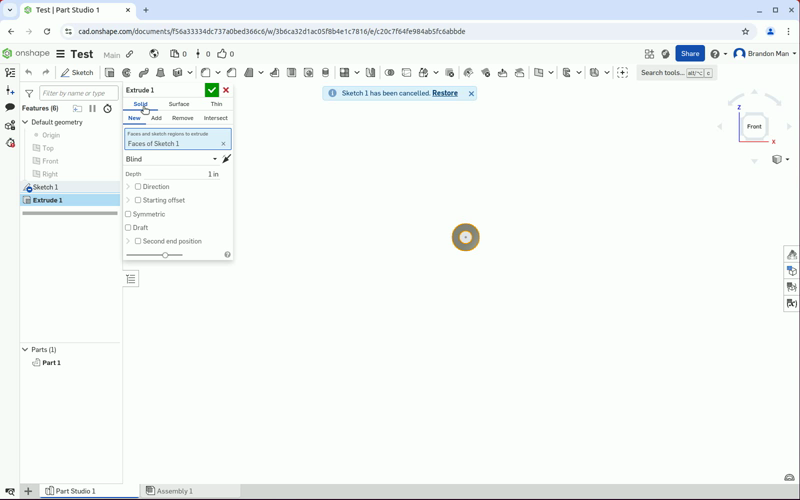
click(143, 106)
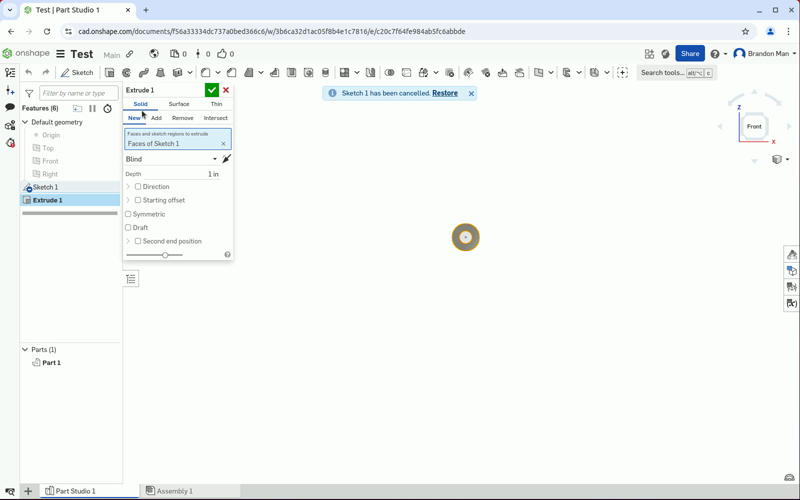
mouse_move(137, 120)
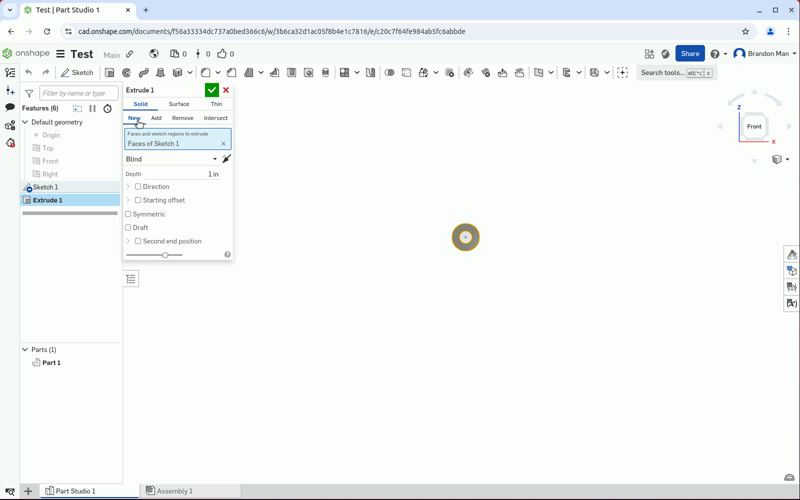
click(137, 120)
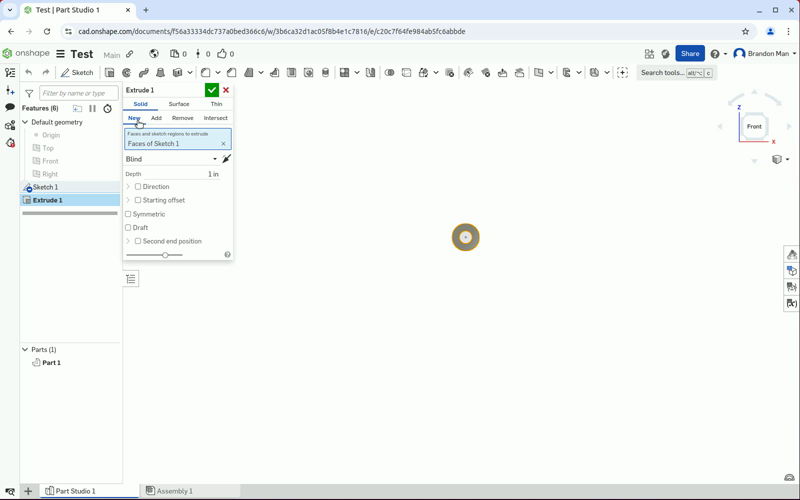
key(tab, 4)
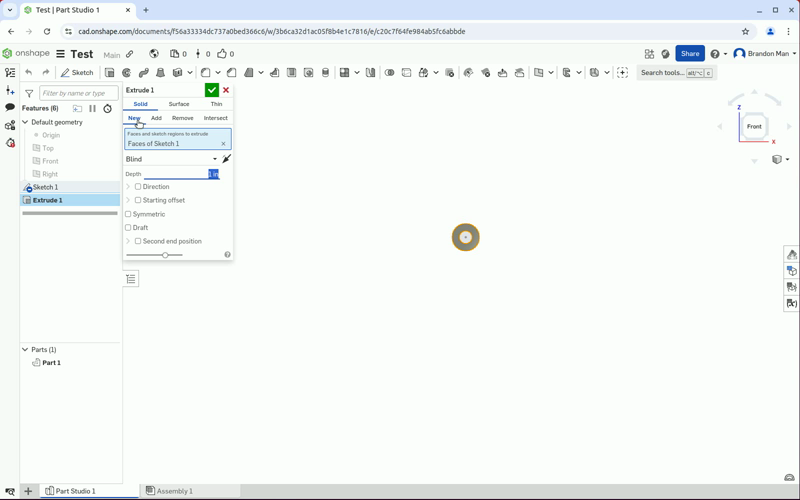
text(4.333)
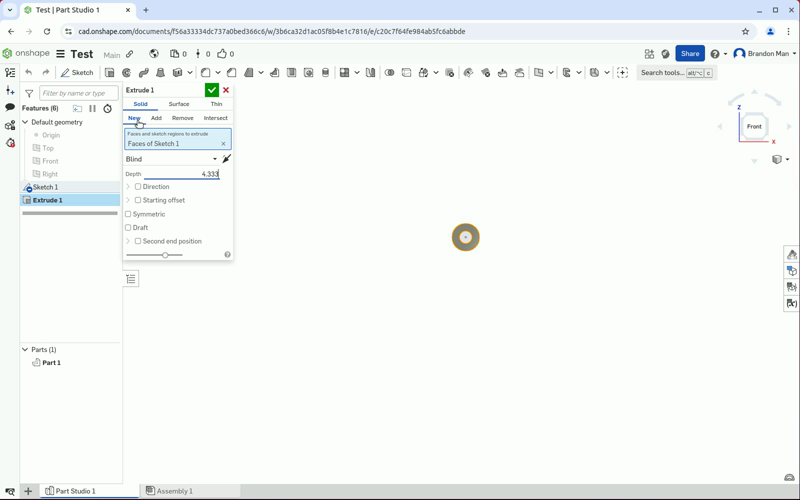
key(enter)
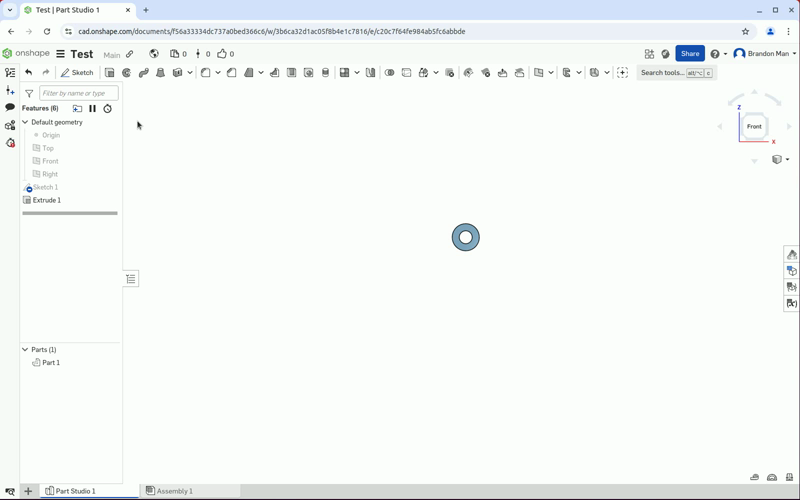
key(shift+h)
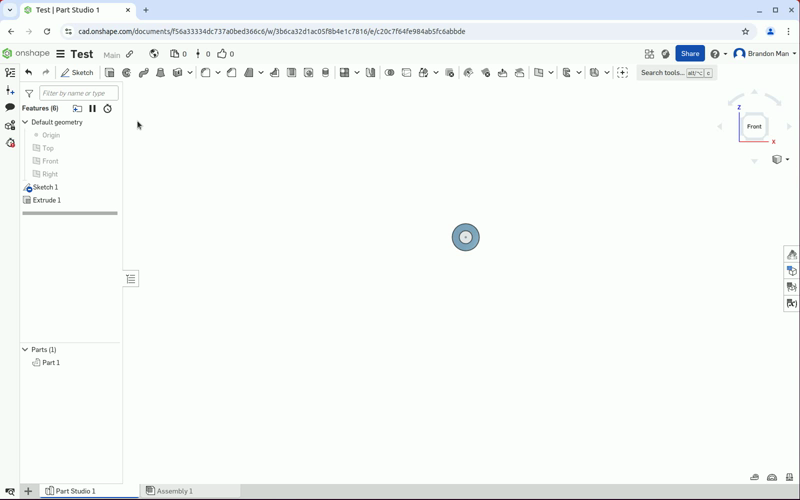
key(shift+h)
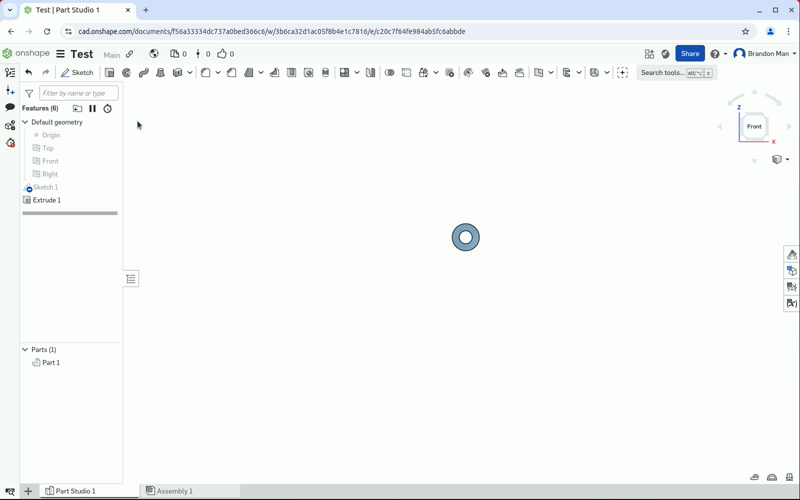
mouse_move(73, 189)
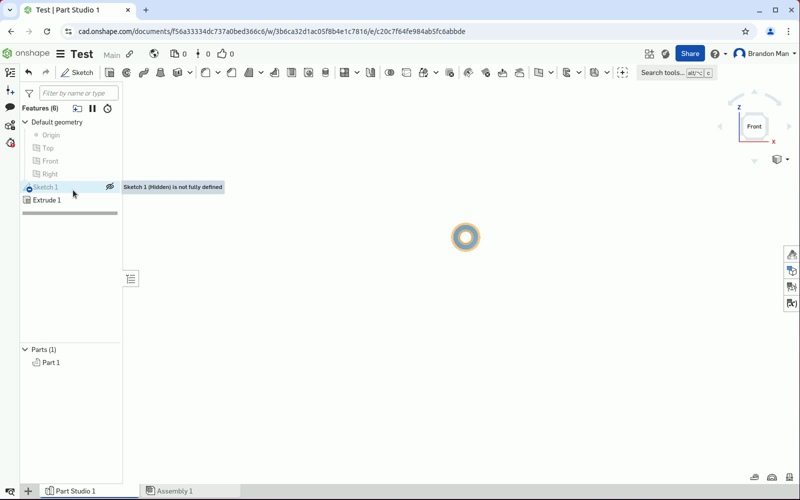
click(73, 189)
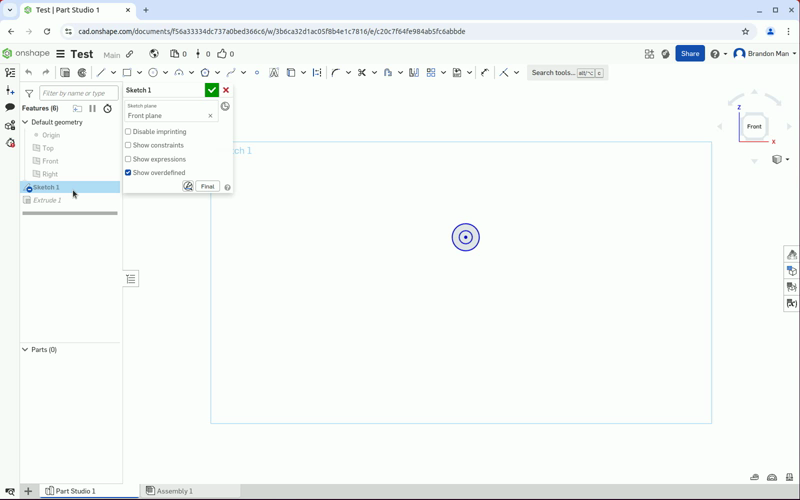
mouse_move(229, 92)
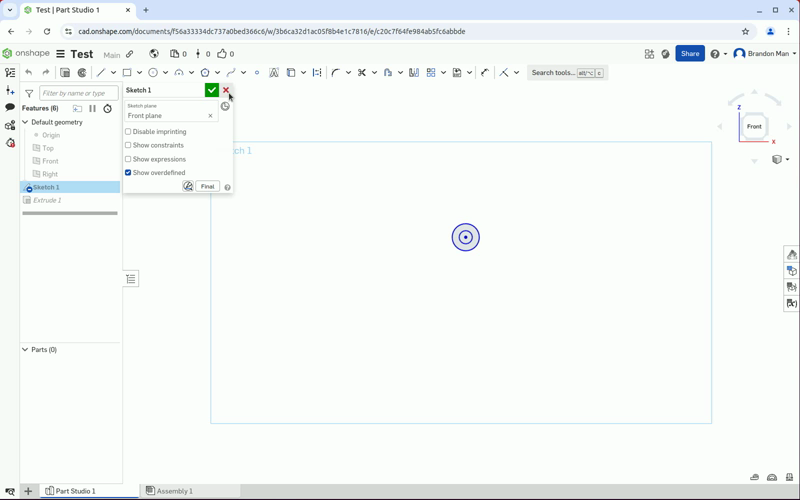
click(229, 92)
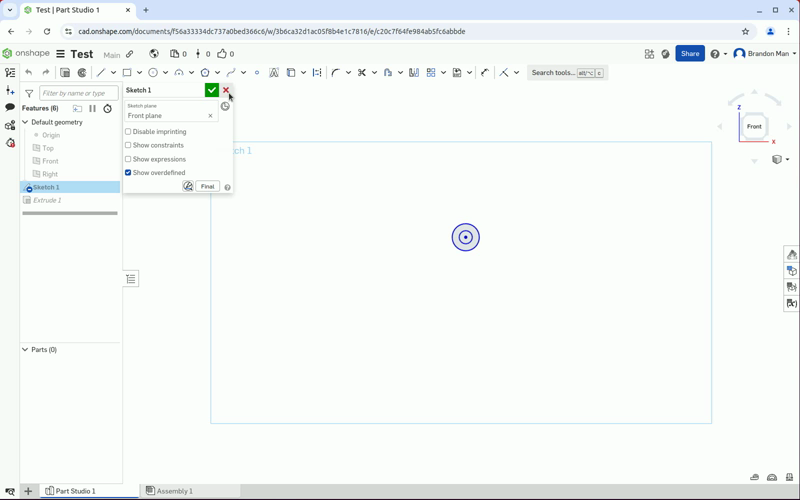
key(shift+s)
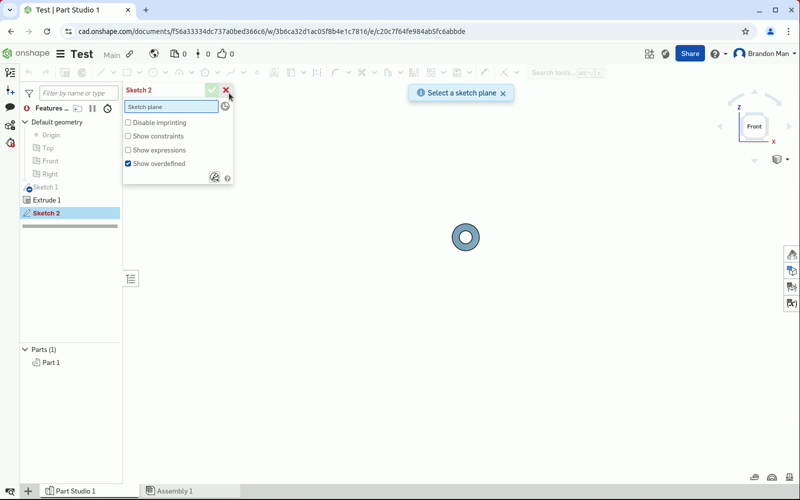
mouse_move(73, 163)
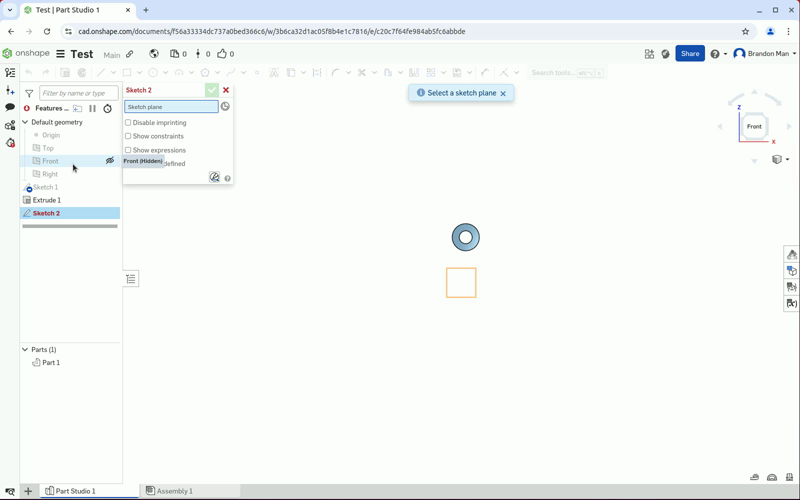
click(73, 163)
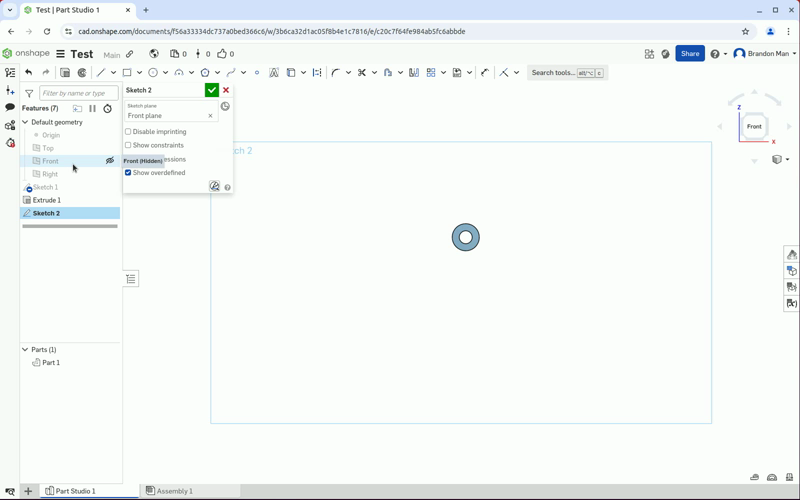
mouse_move(73, 352)
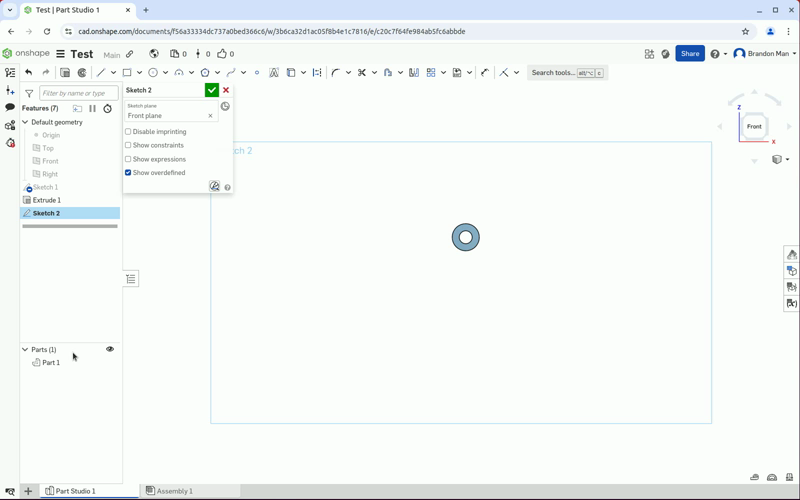
key(y)
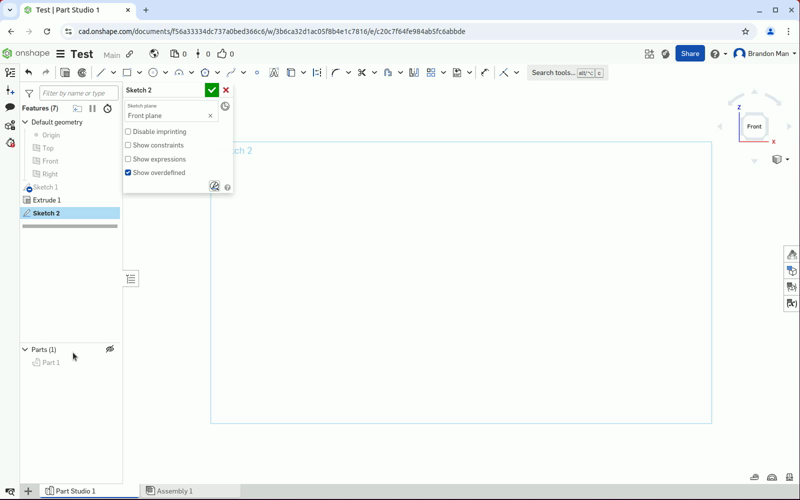
key(a)
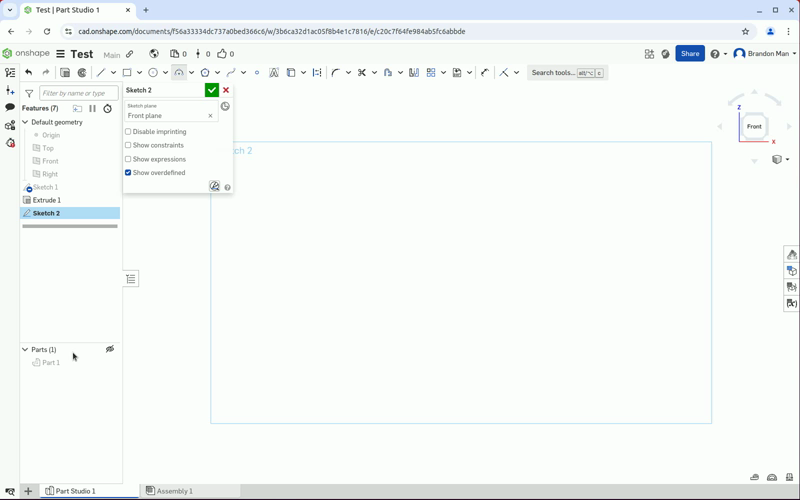
key_down(shift)
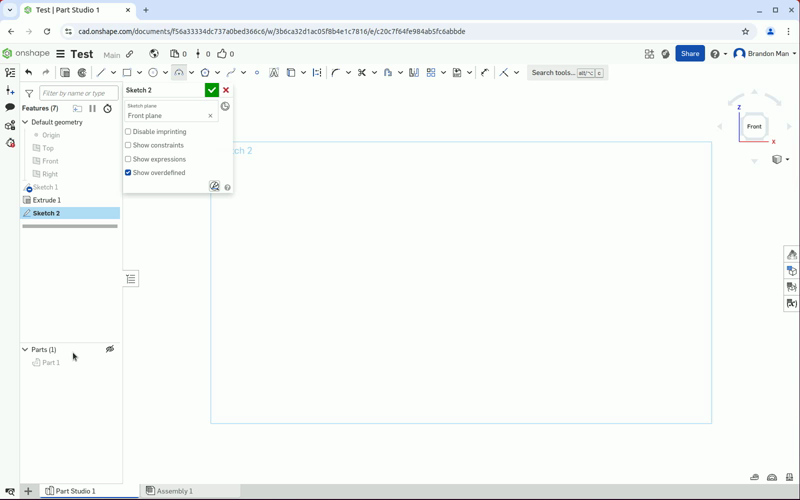
mouse_move(461, 370)
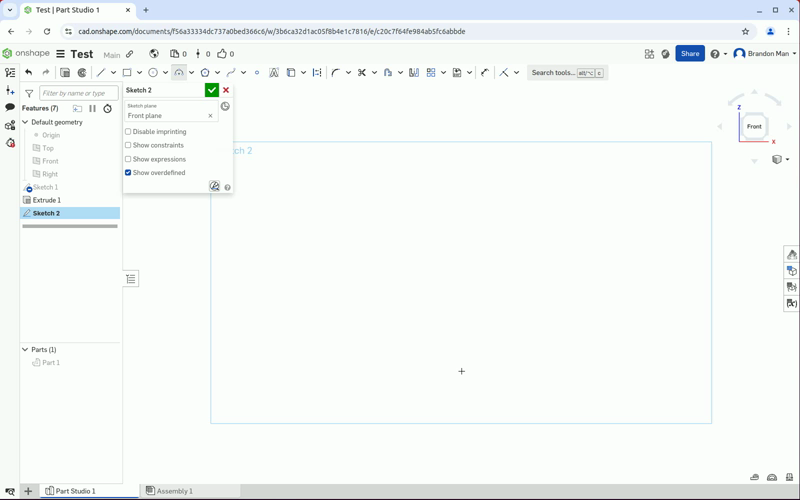
click(461, 370)
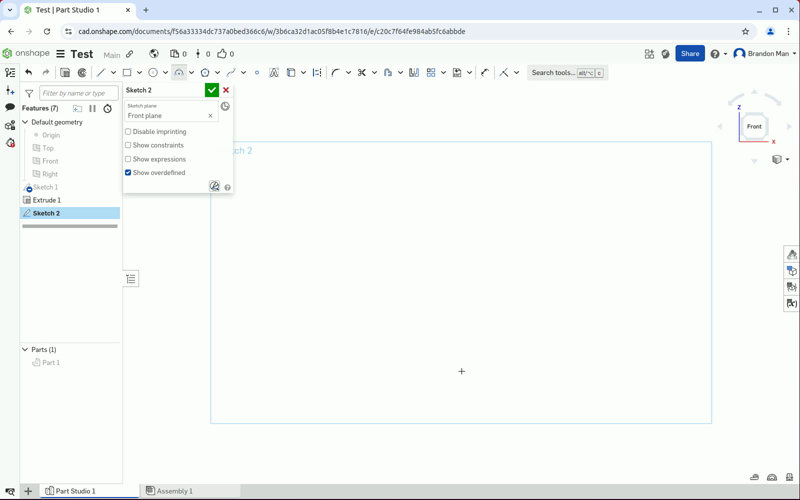
key_up(shift)
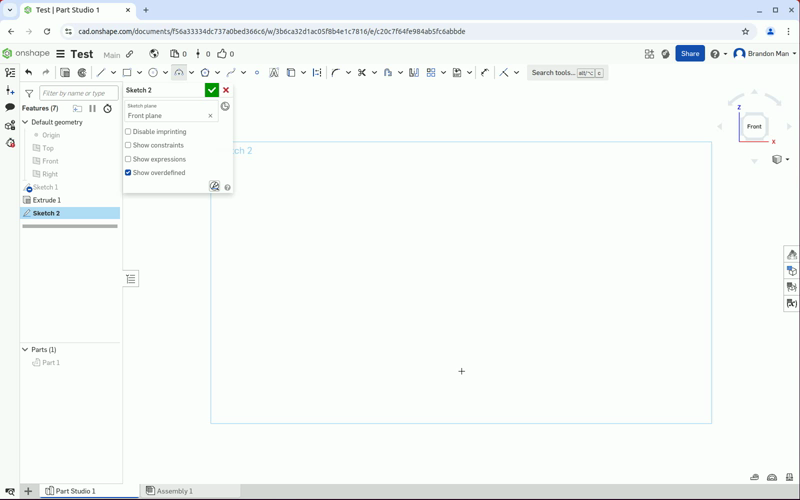
key_down(shift)
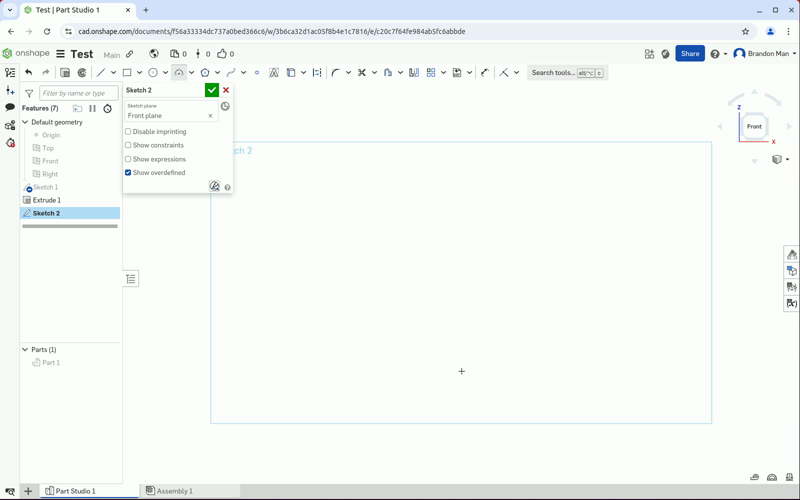
mouse_move(469, 370)
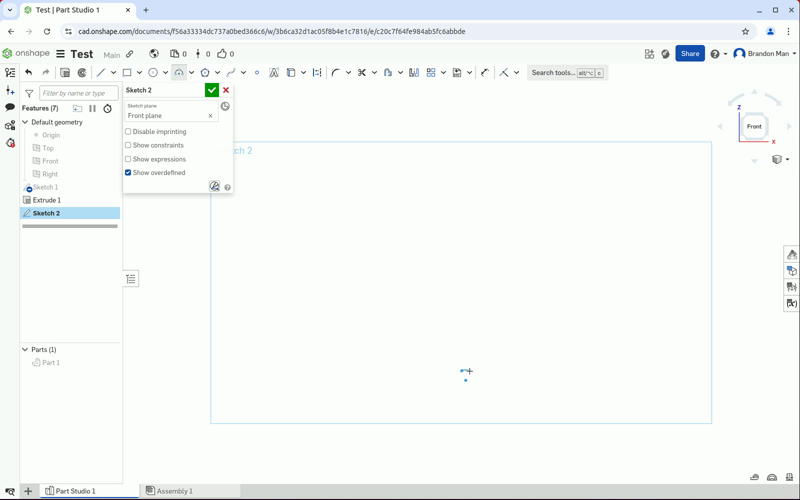
click(469, 370)
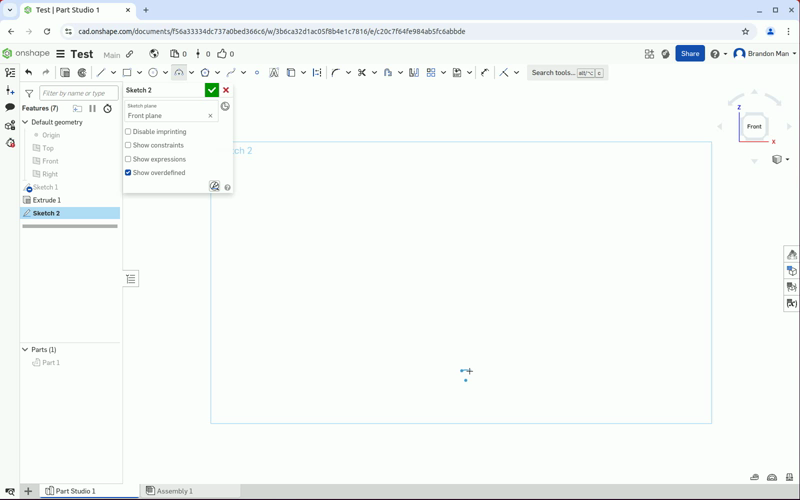
mouse_move(465, 370)
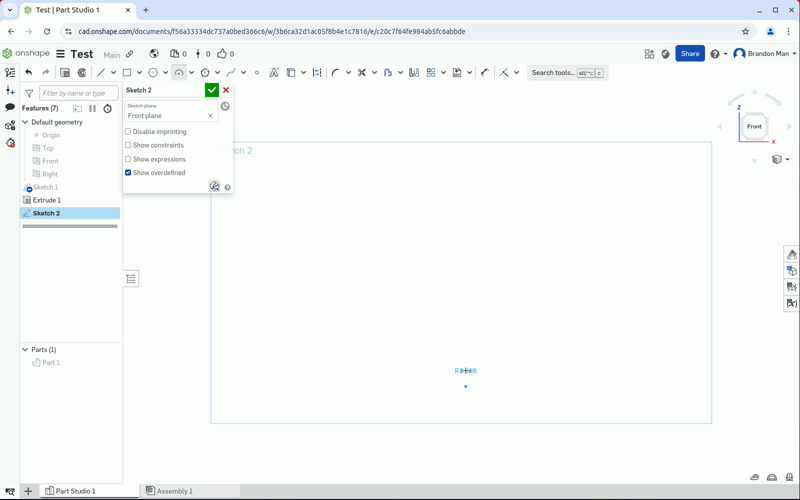
click(465, 370)
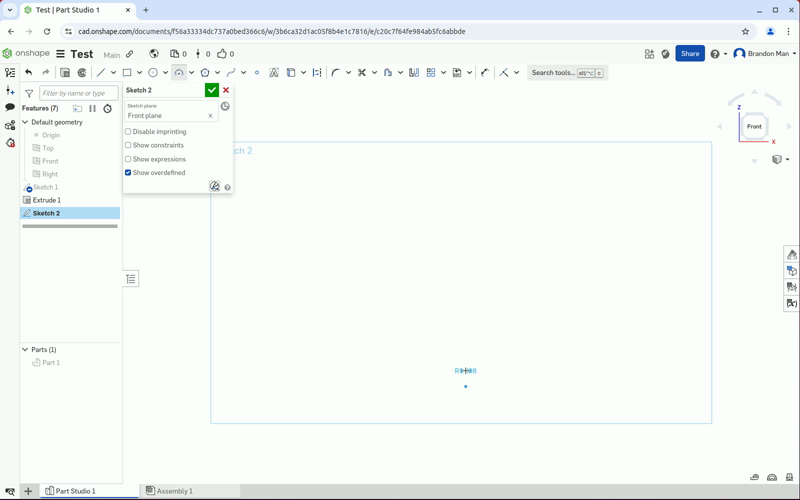
key_up(shift)
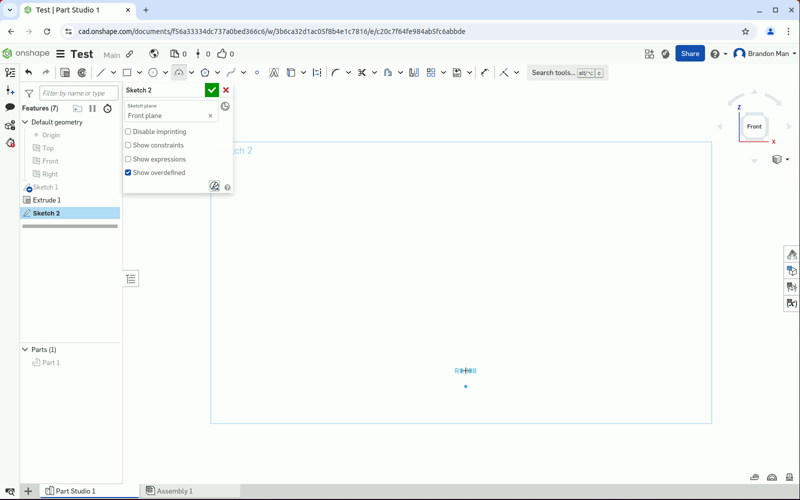
key(esc)
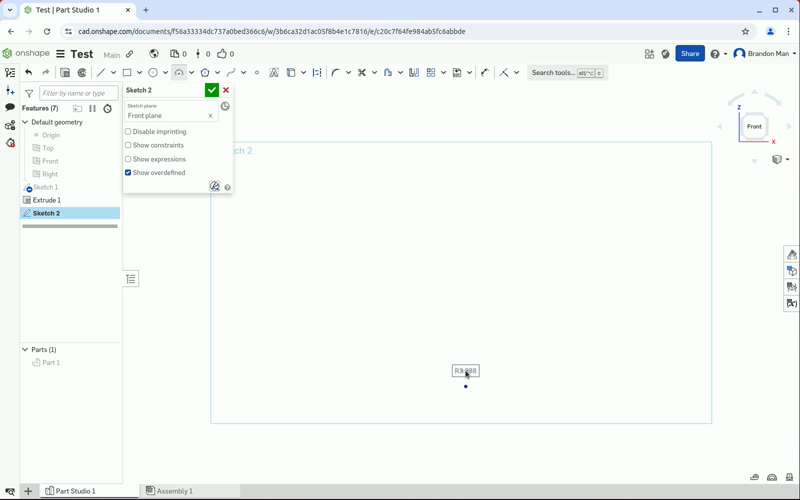
key(l)
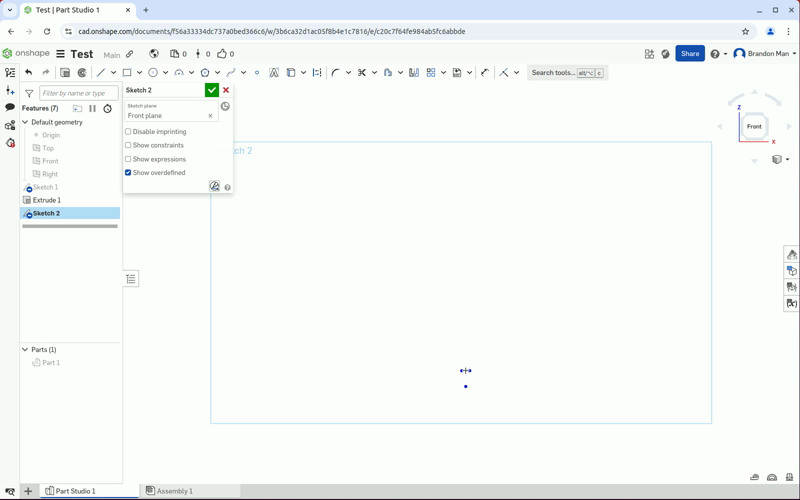
mouse_move(469, 370)
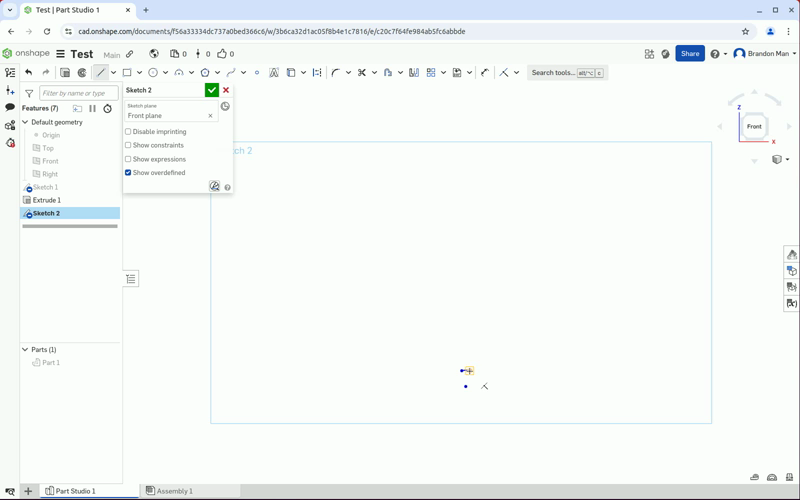
scroll(6)
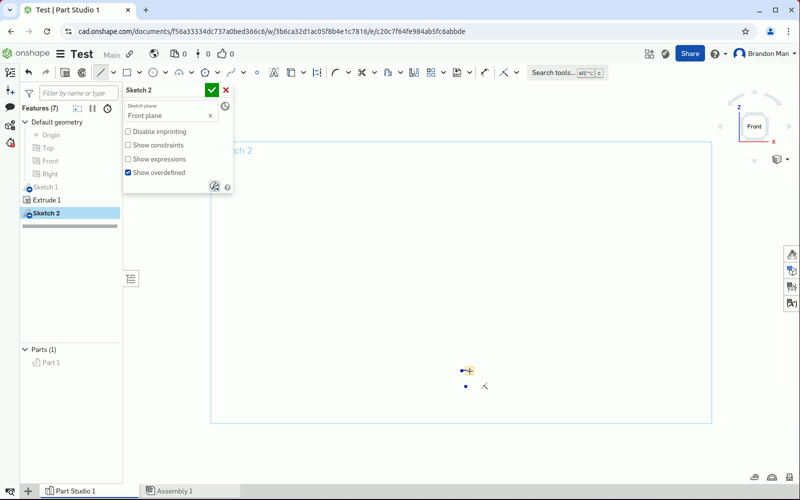
scroll(6)
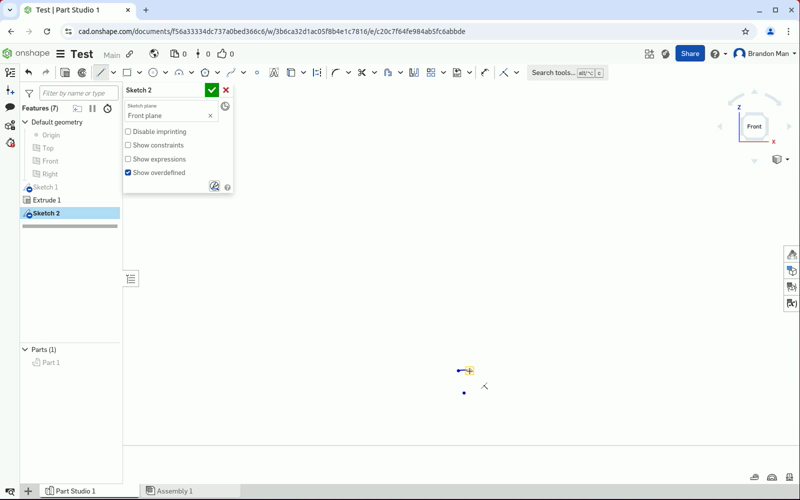
scroll(6)
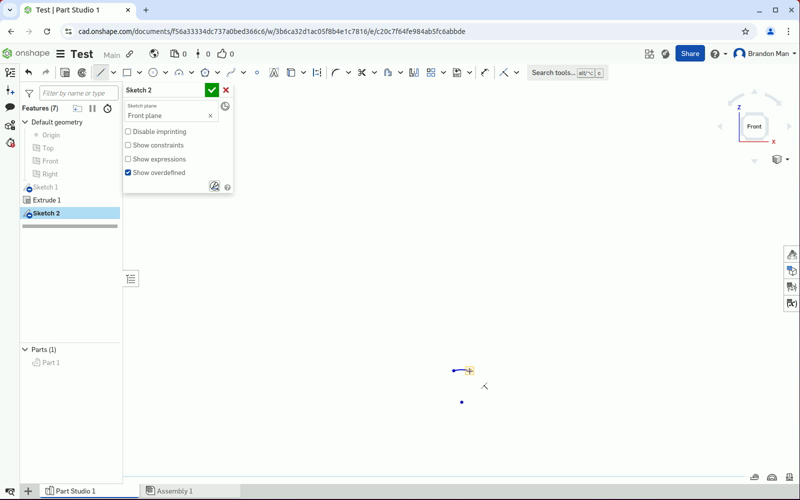
scroll(6)
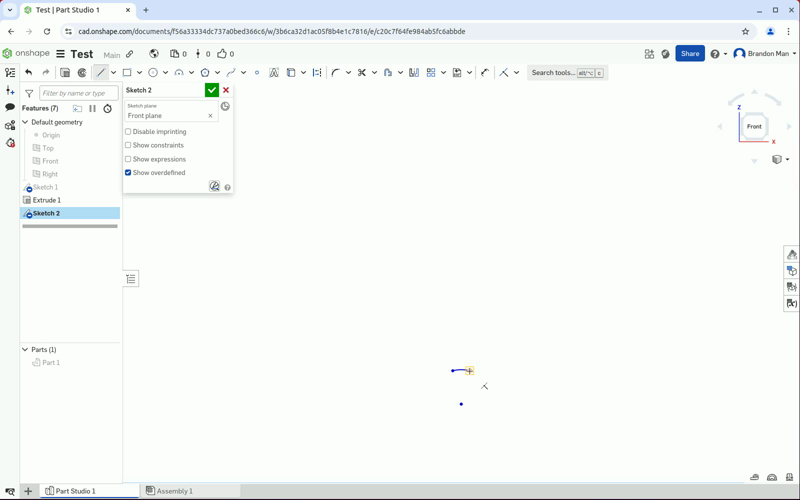
scroll(6)
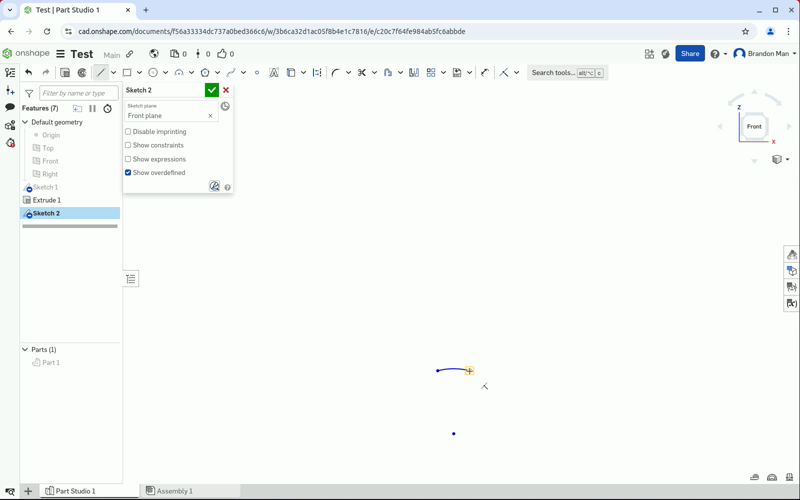
scroll(6)
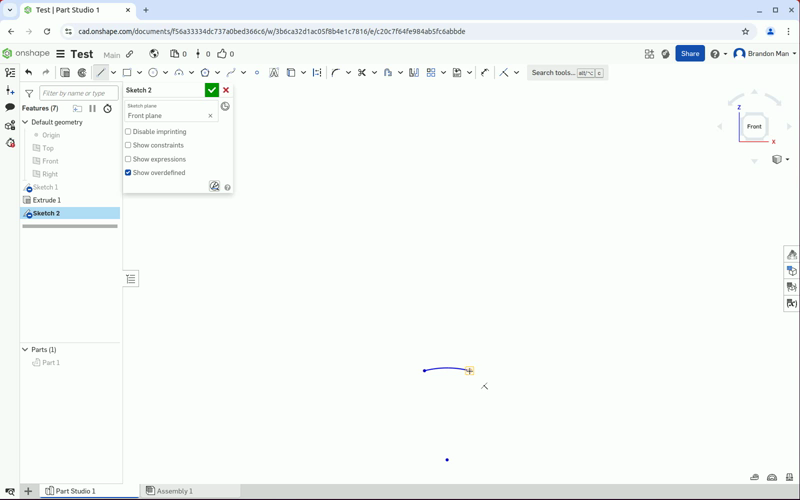
scroll(6)
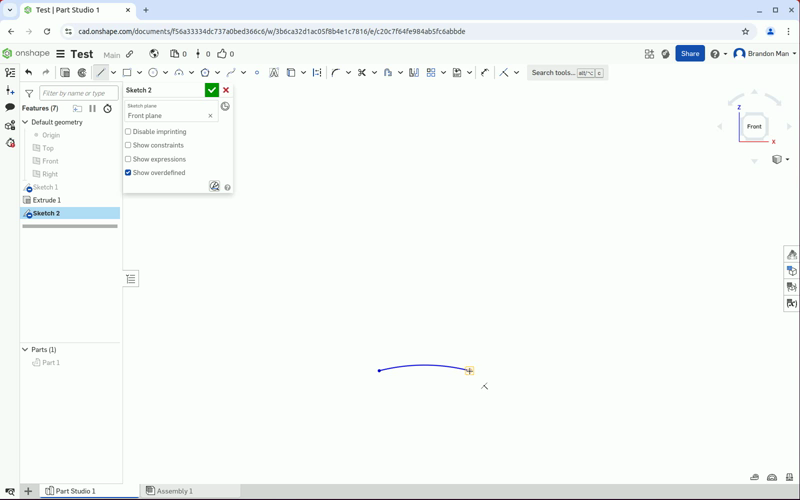
click(469, 370)
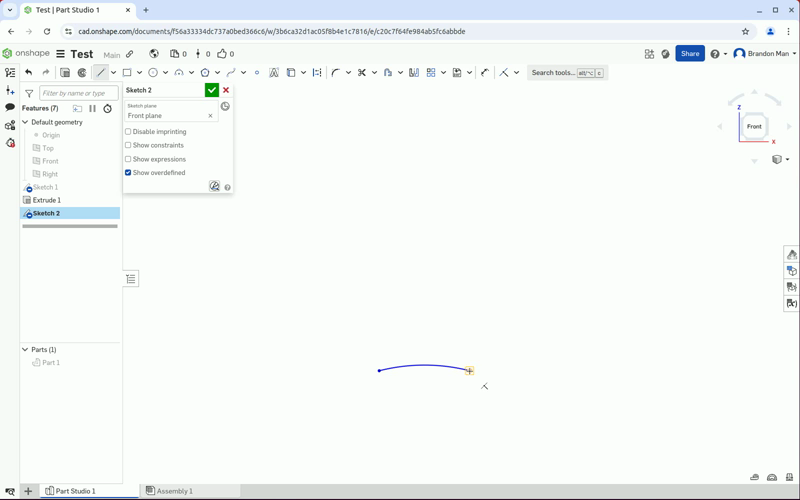
scroll(-6)
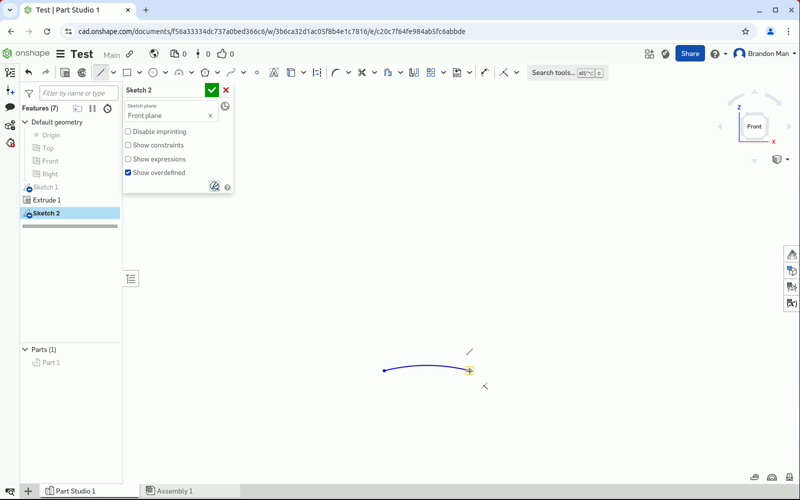
scroll(-6)
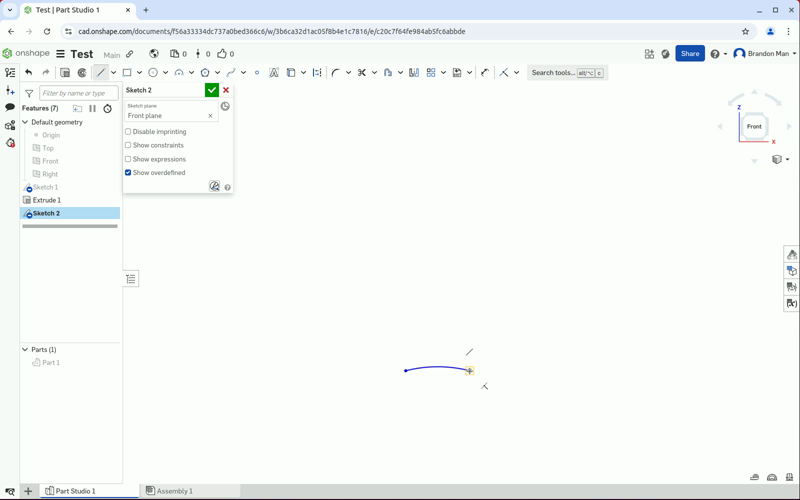
scroll(-6)
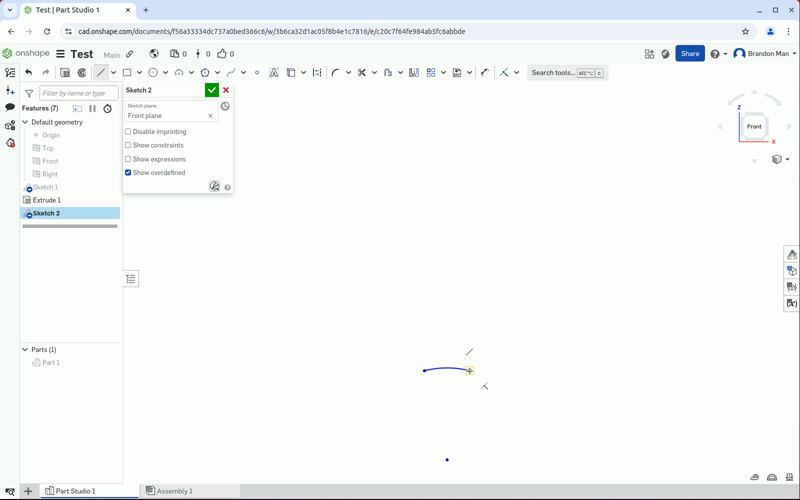
scroll(-6)
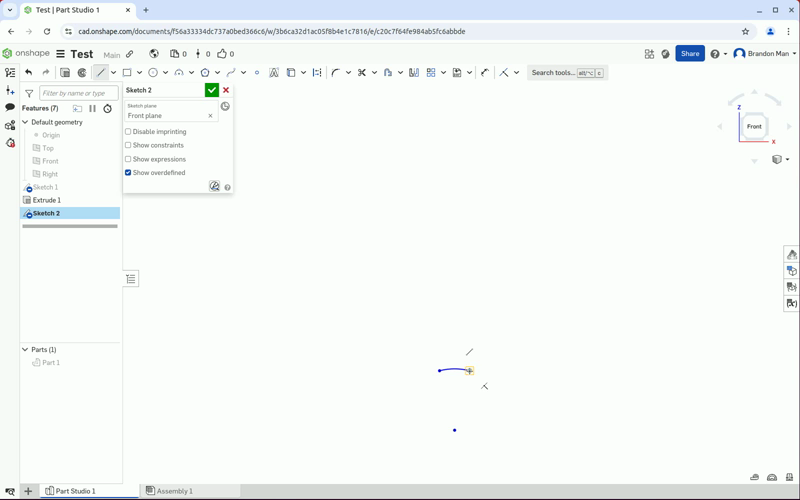
scroll(-6)
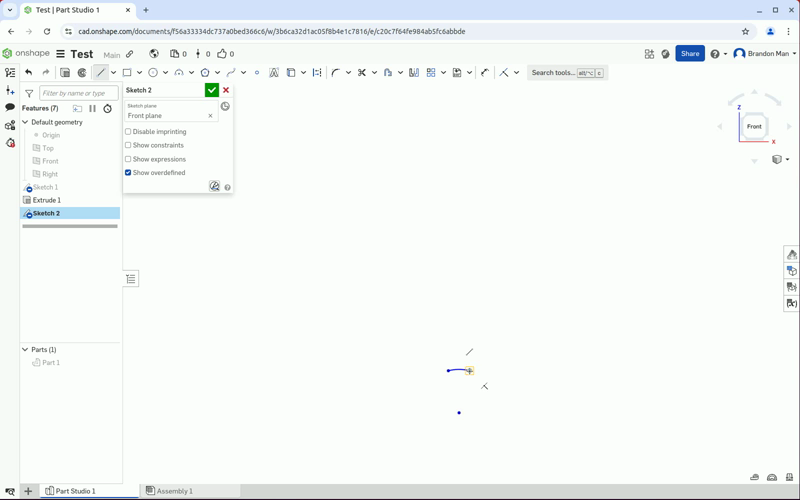
scroll(-6)
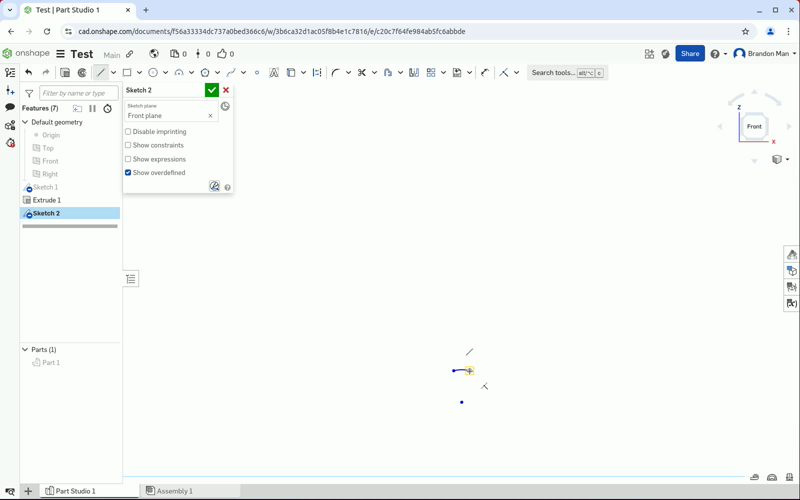
scroll(-6)
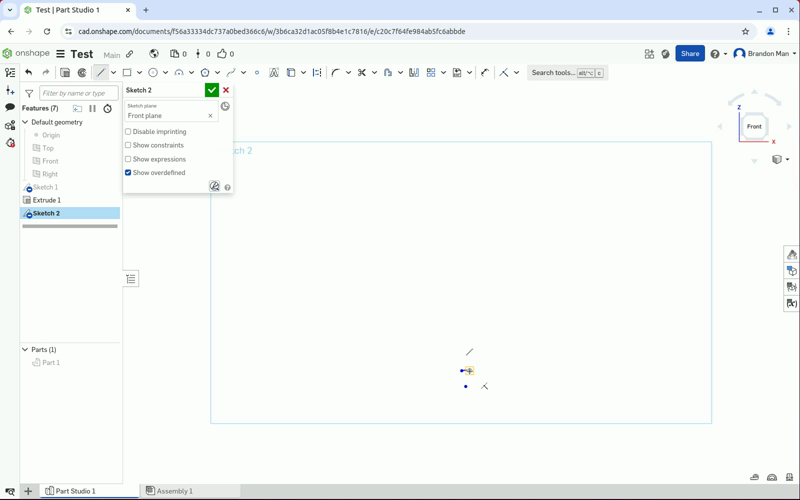
key_down(shift)
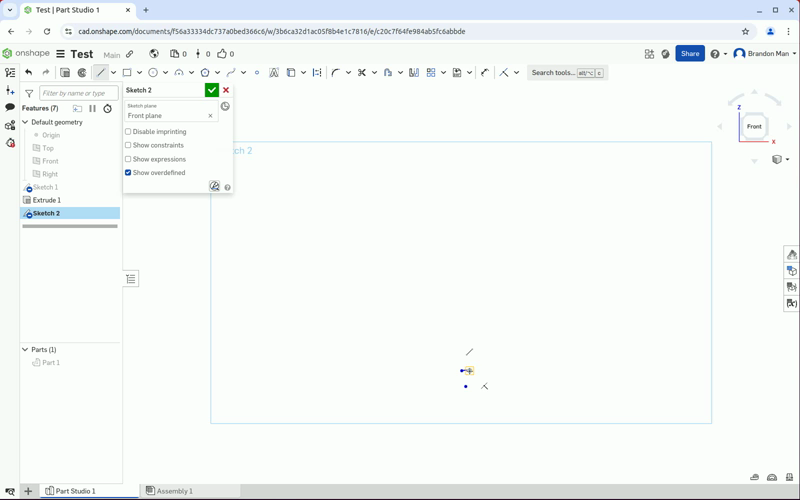
mouse_move(469, 249)
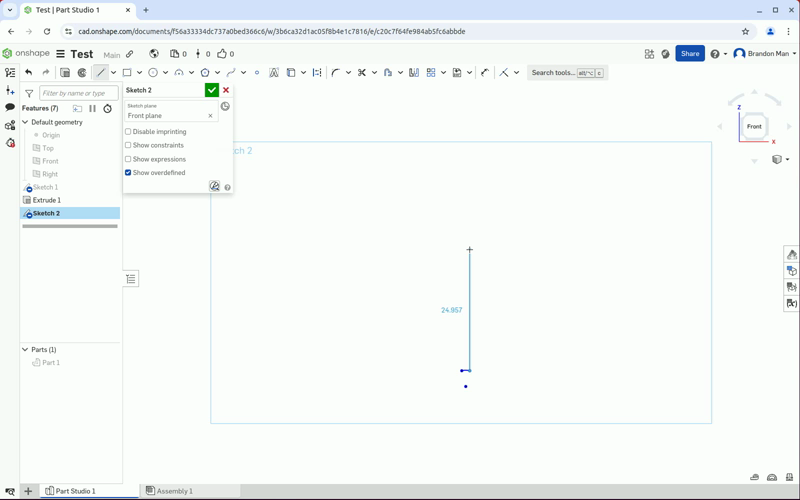
click(469, 249)
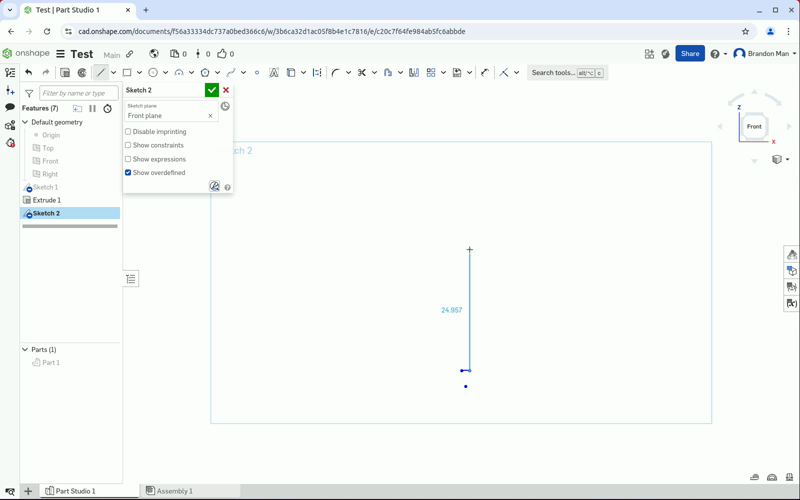
key_up(shift)
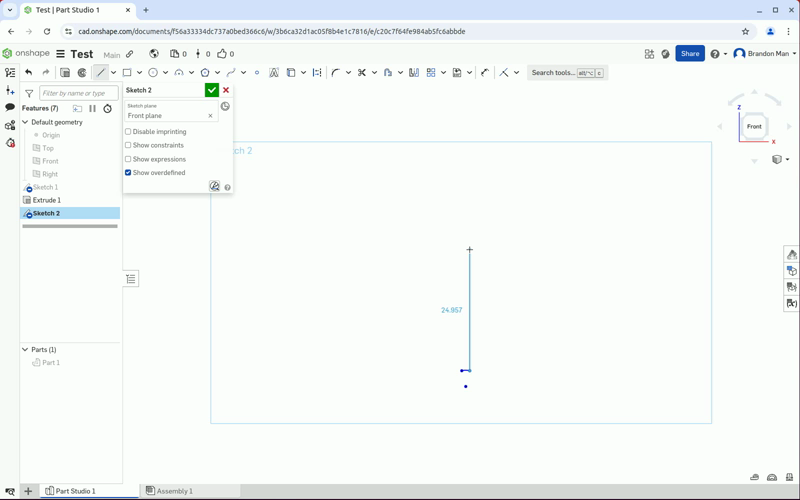
key(esc)
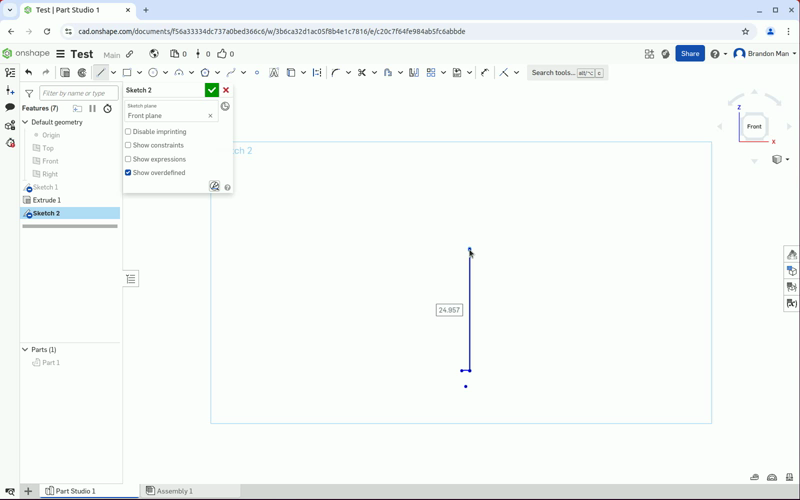
key(a)
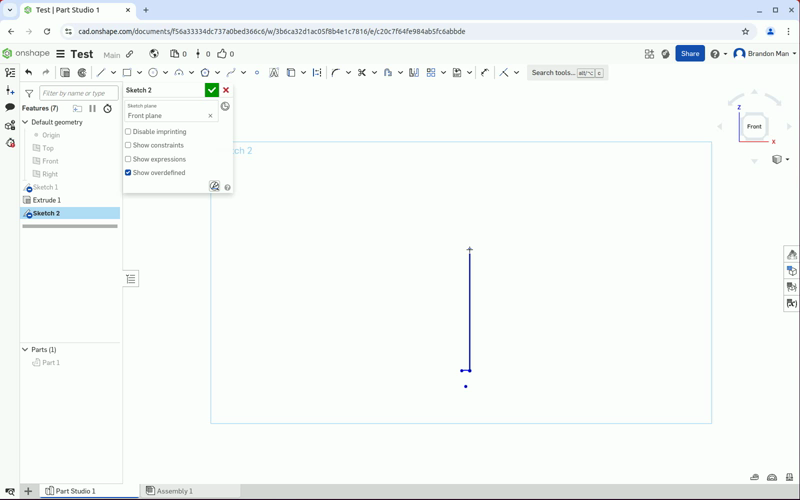
mouse_move(469, 249)
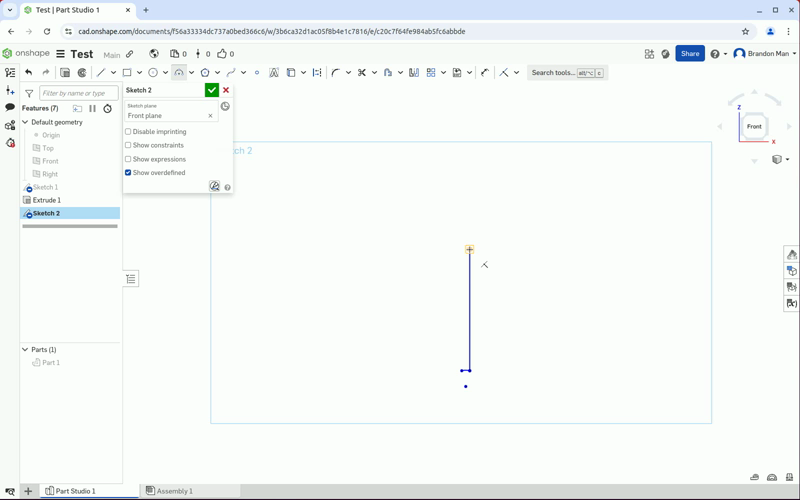
click(469, 249)
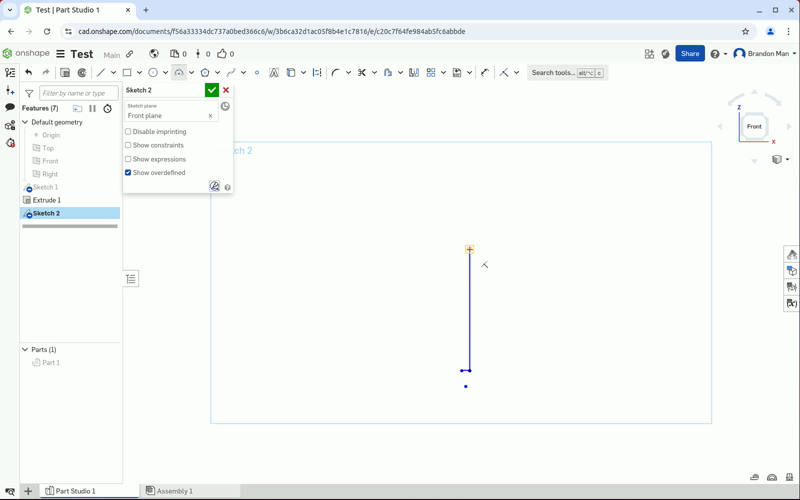
key_down(shift)
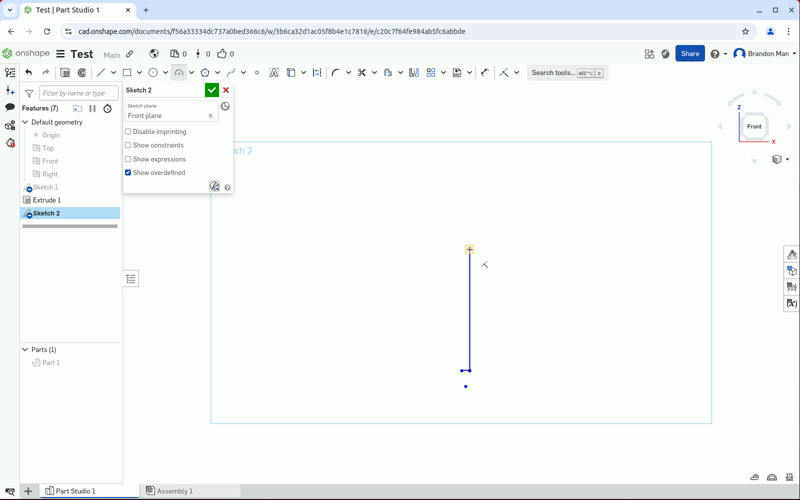
mouse_move(461, 249)
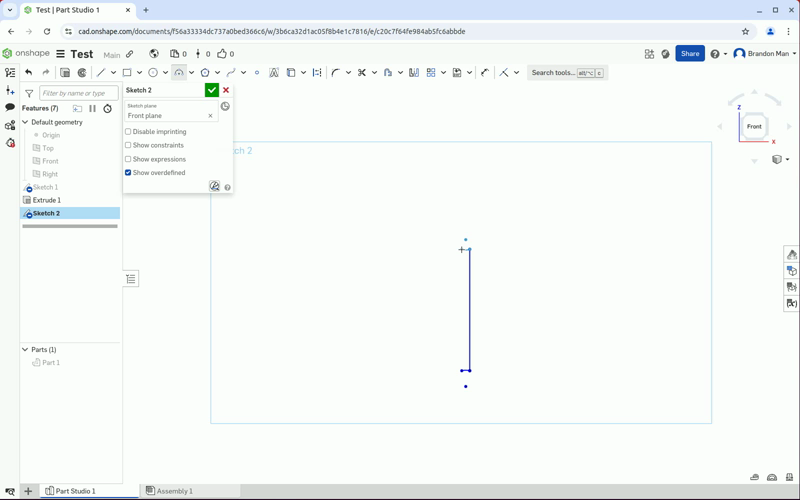
click(461, 249)
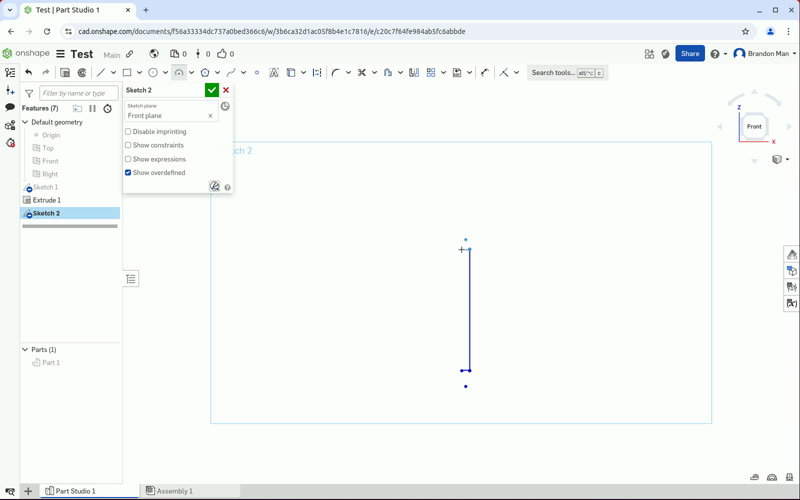
mouse_move(465, 249)
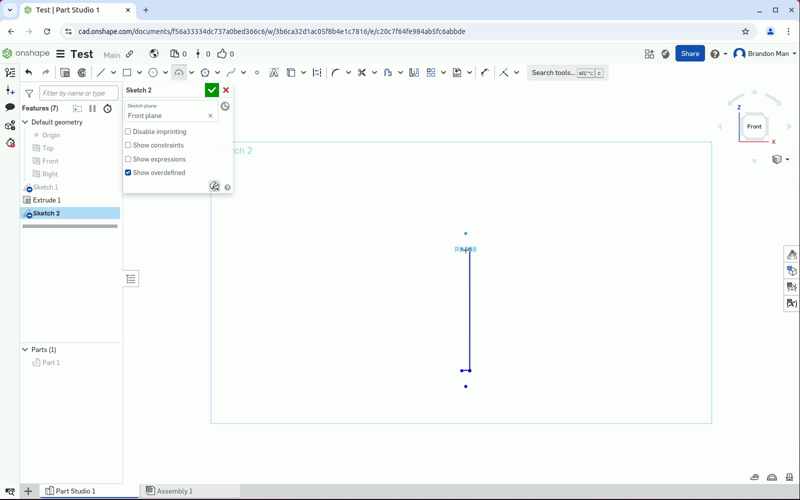
scroll(6)
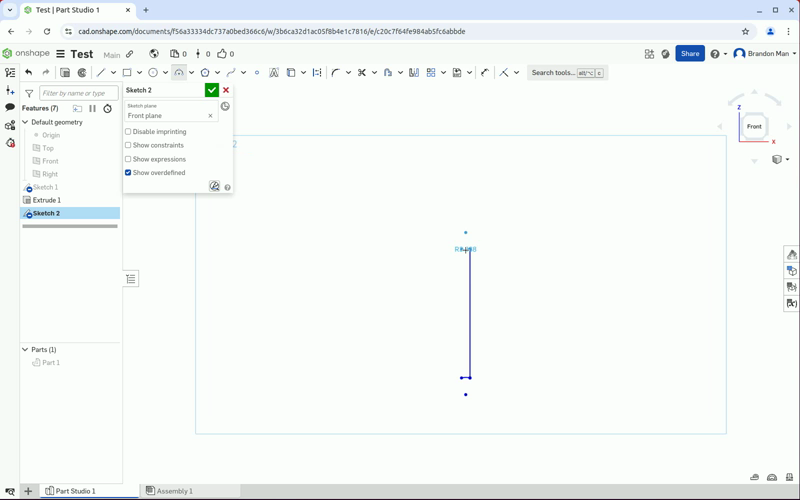
scroll(6)
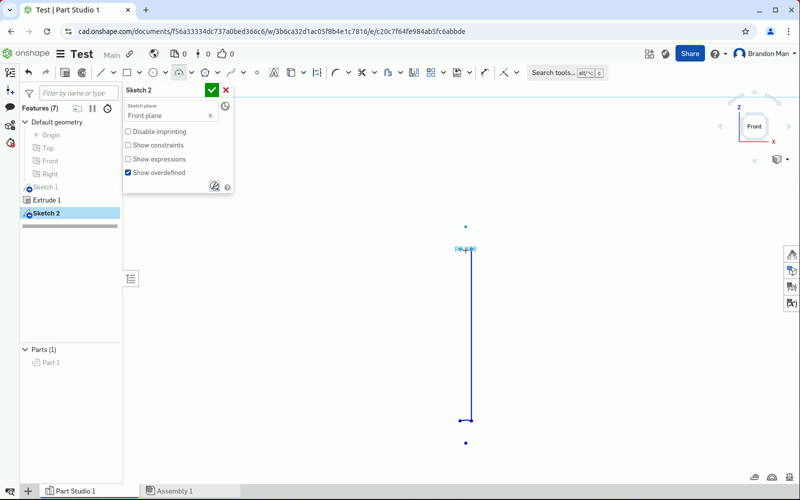
scroll(6)
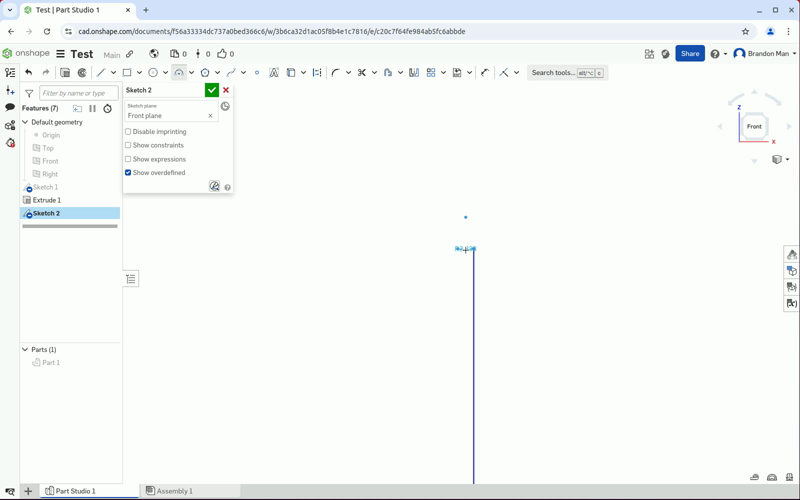
scroll(6)
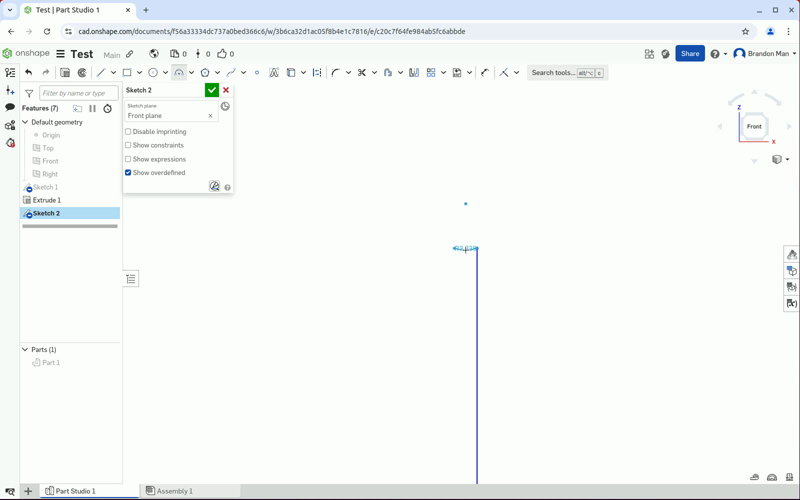
scroll(6)
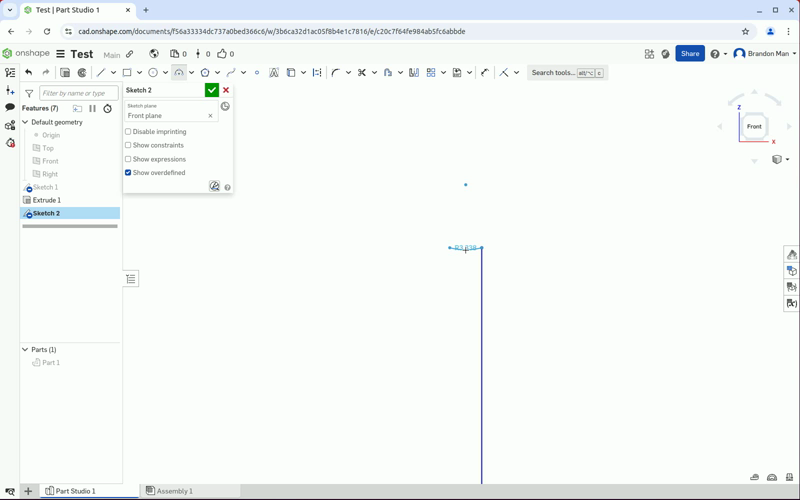
scroll(6)
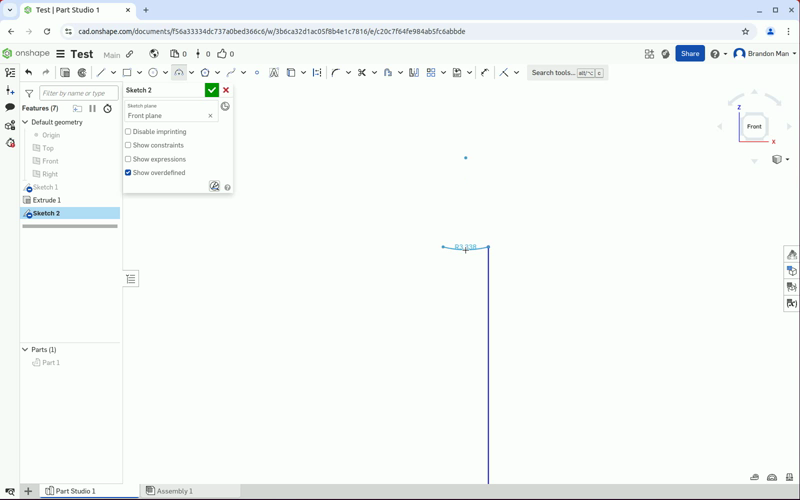
scroll(6)
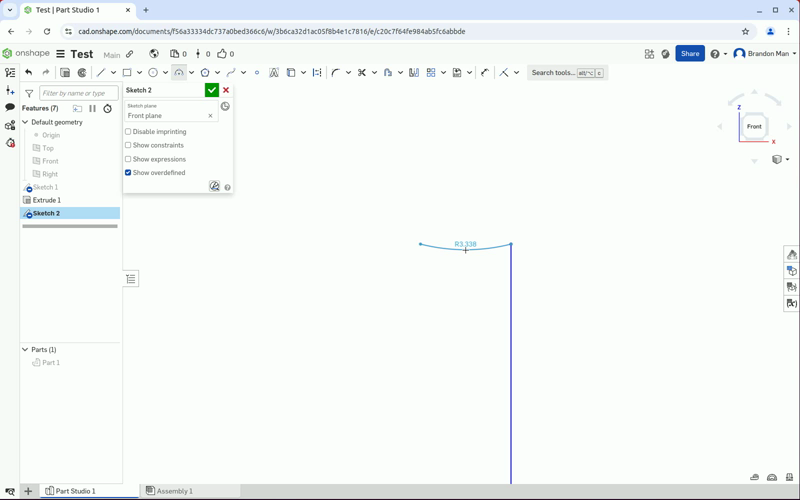
click(465, 249)
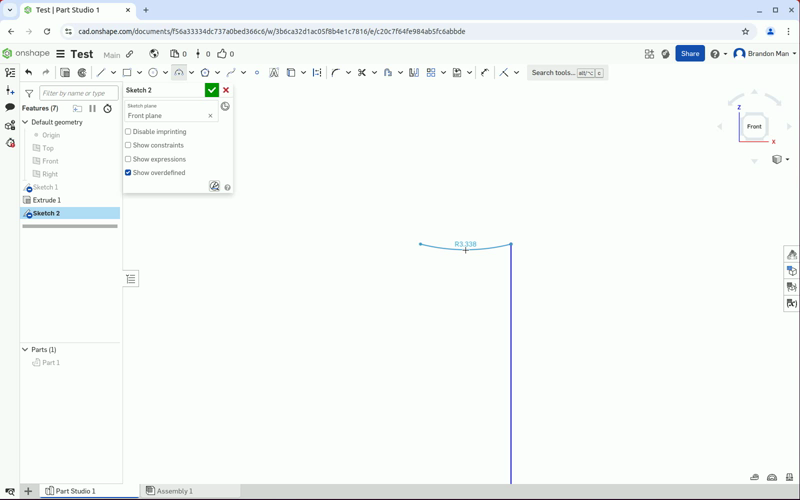
scroll(-6)
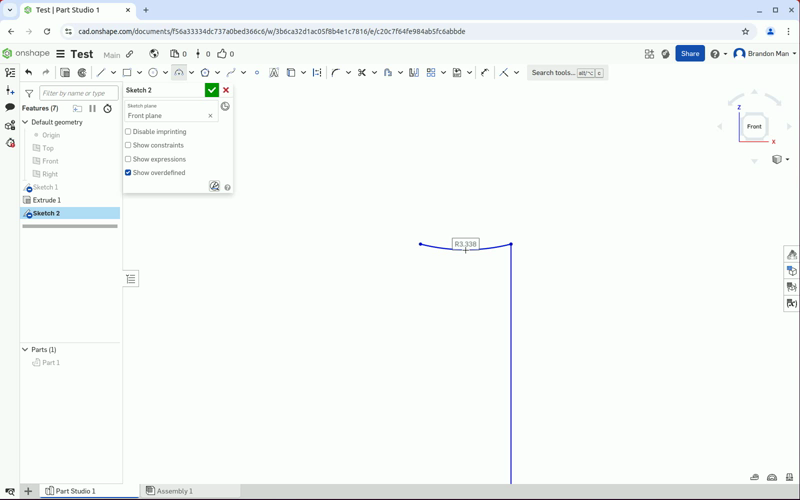
scroll(-6)
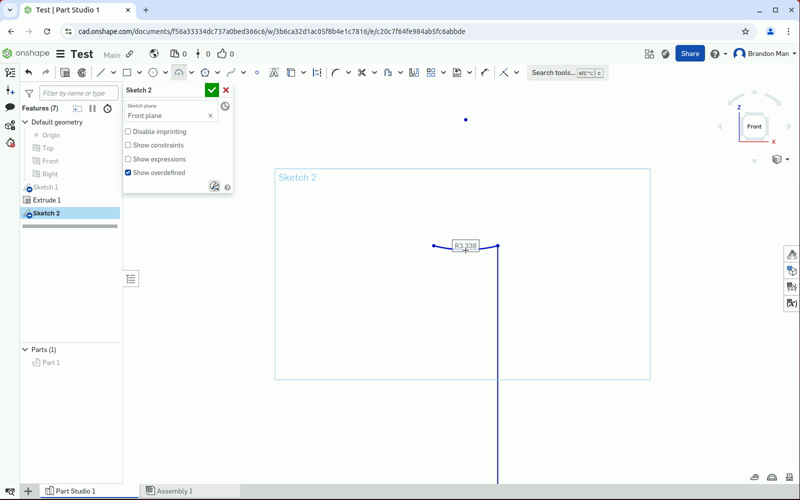
scroll(-6)
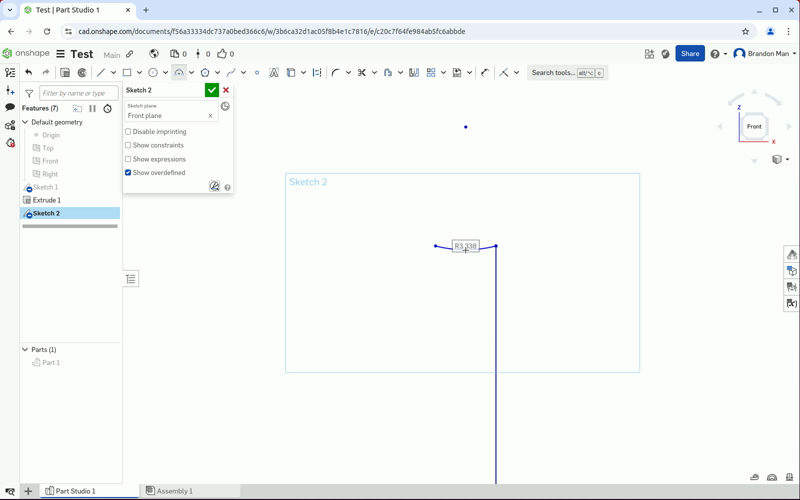
scroll(-6)
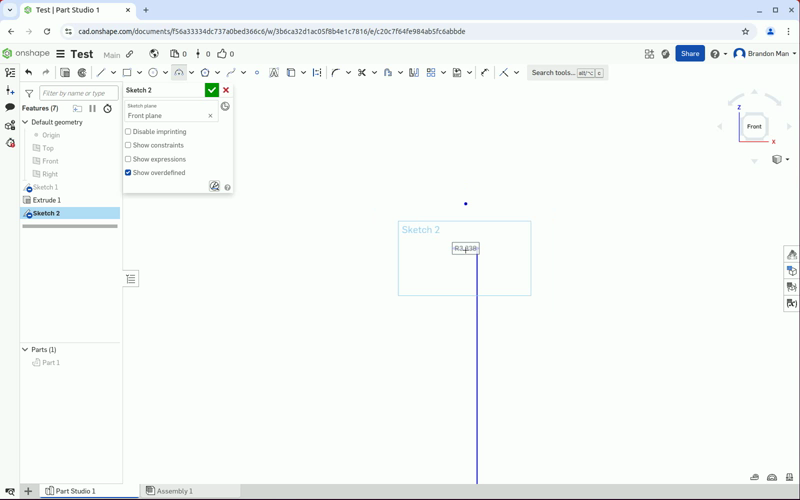
scroll(-6)
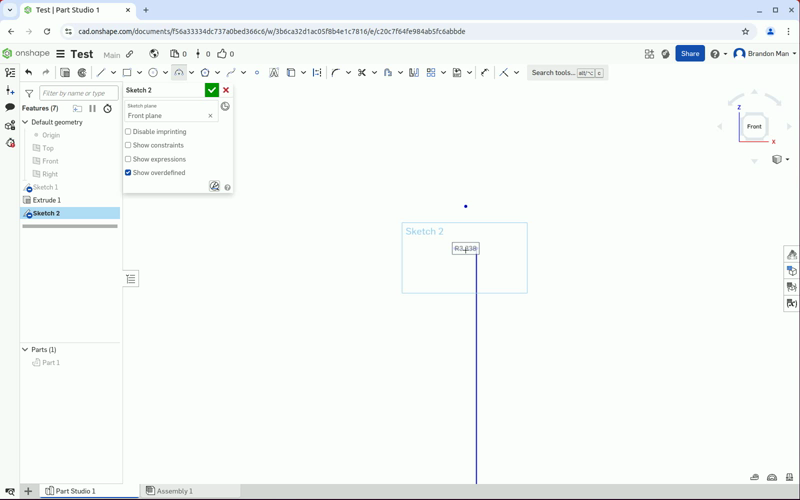
scroll(-6)
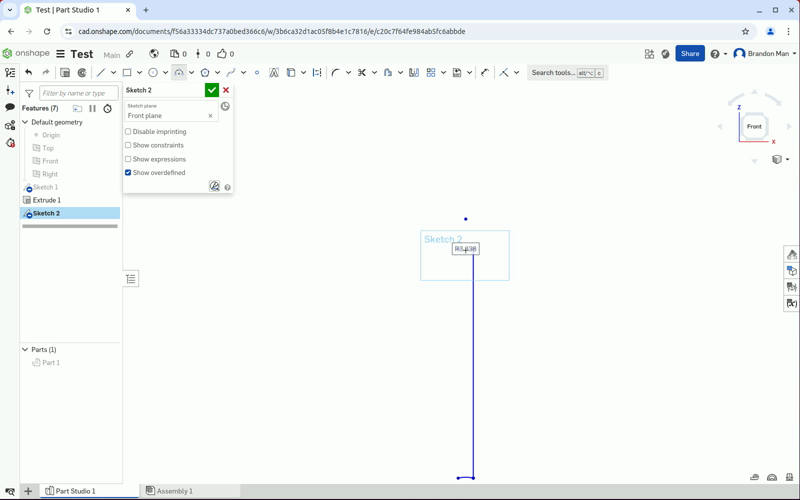
scroll(-6)
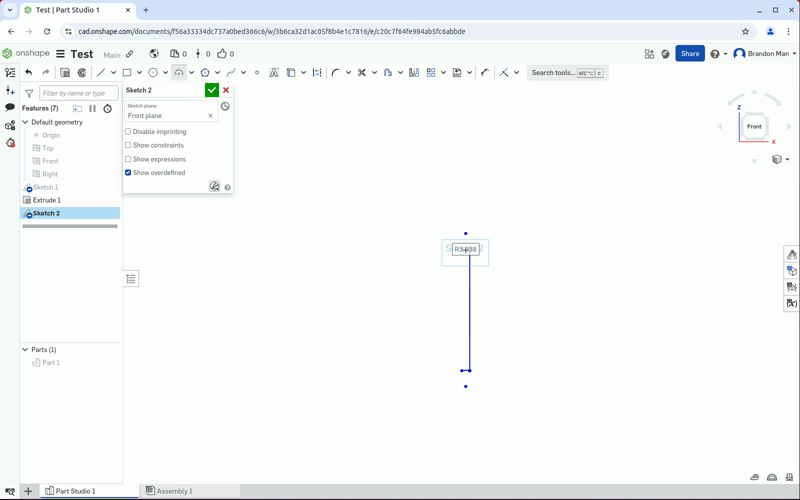
key_up(shift)
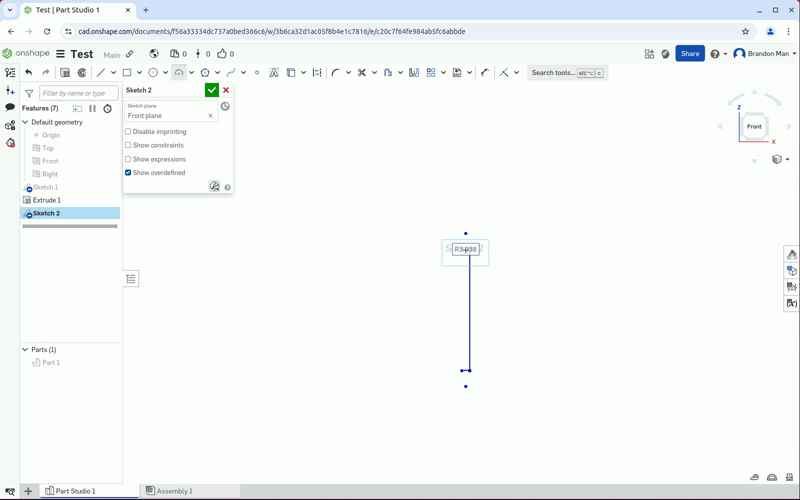
key(esc)
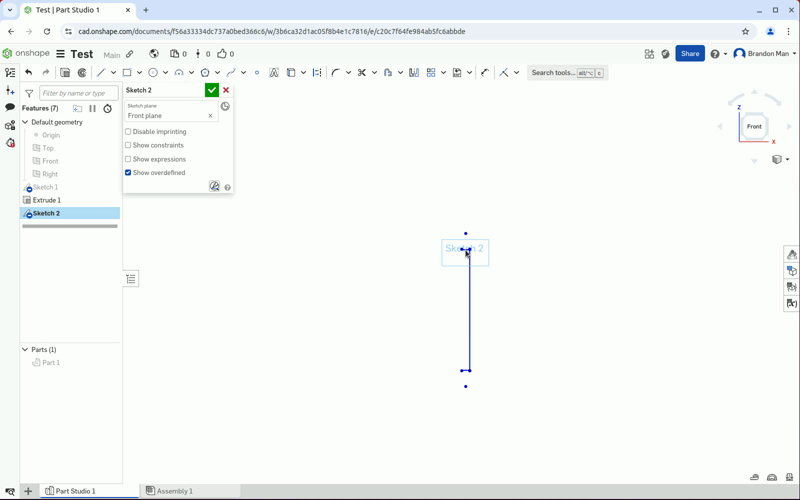
key(l)
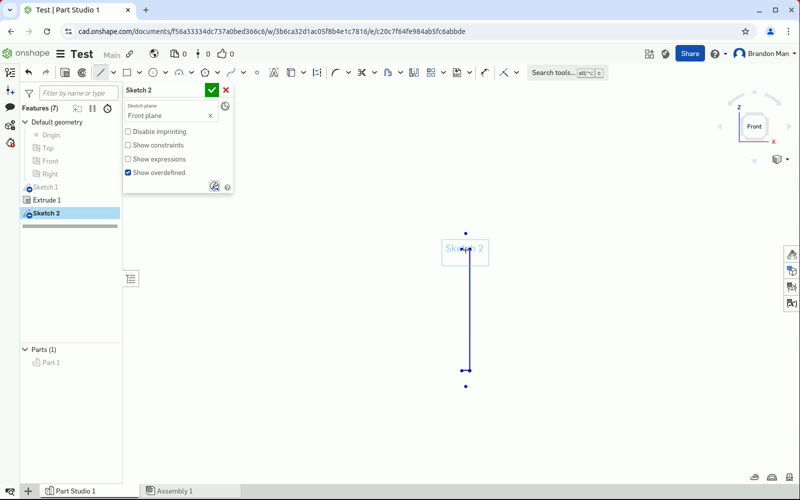
mouse_move(461, 249)
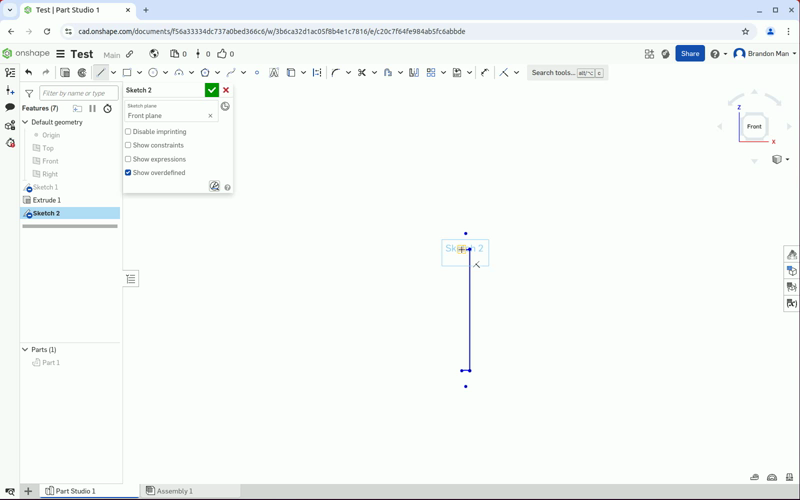
scroll(6)
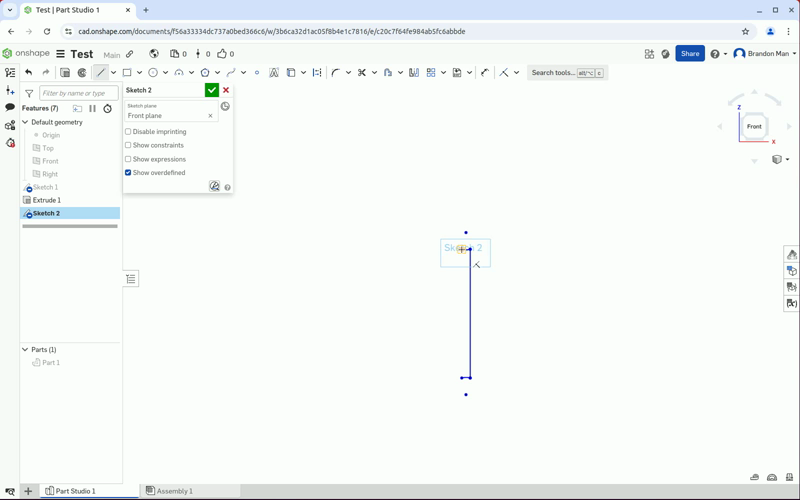
scroll(6)
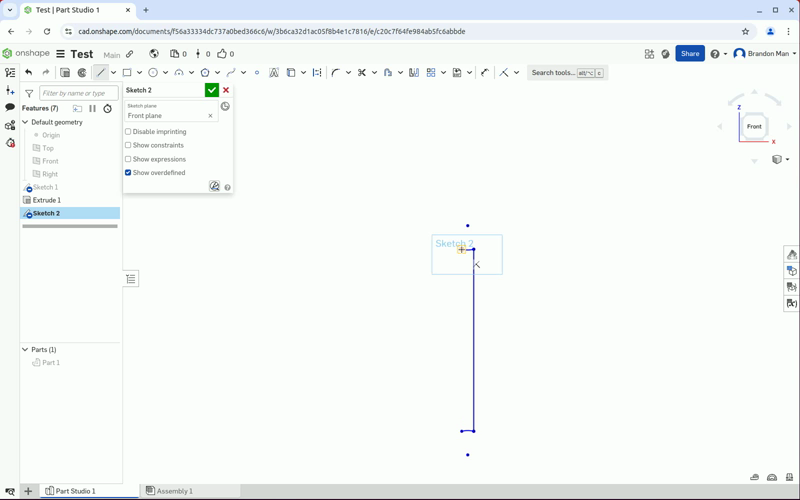
scroll(6)
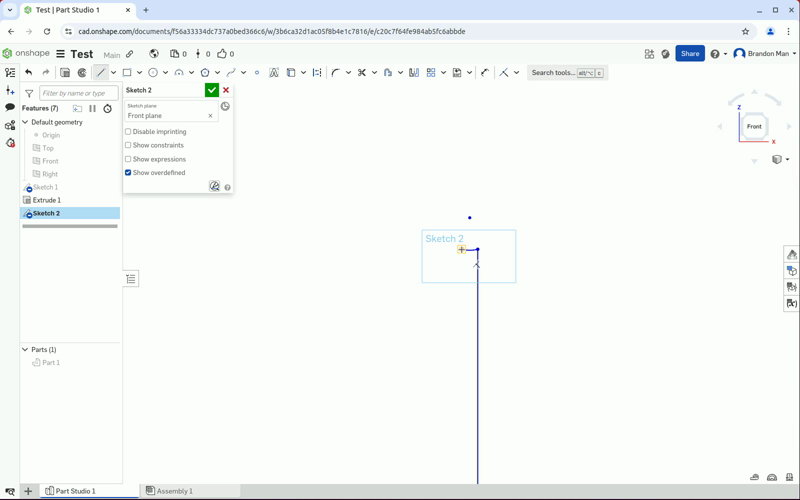
scroll(6)
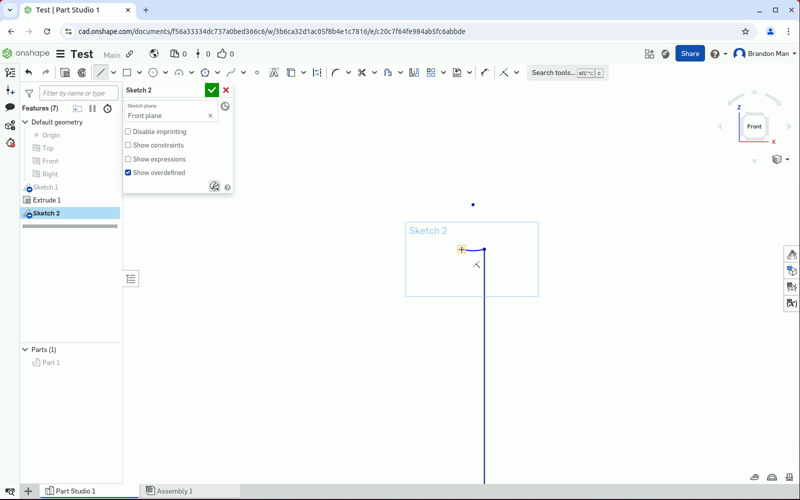
scroll(6)
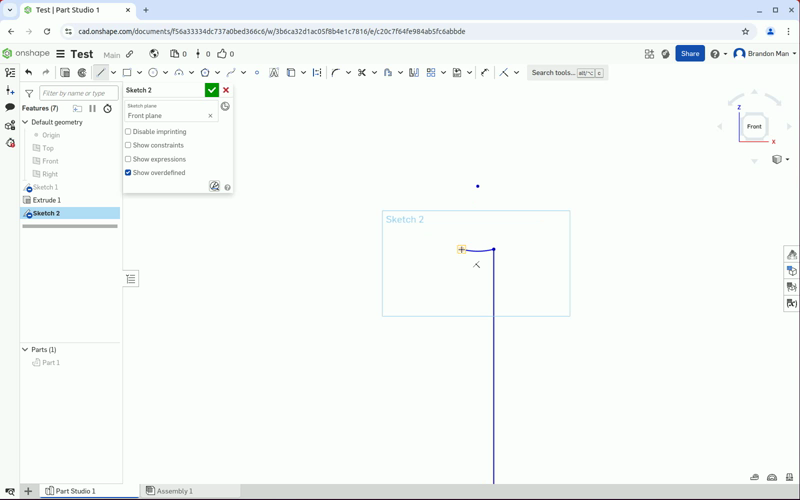
scroll(6)
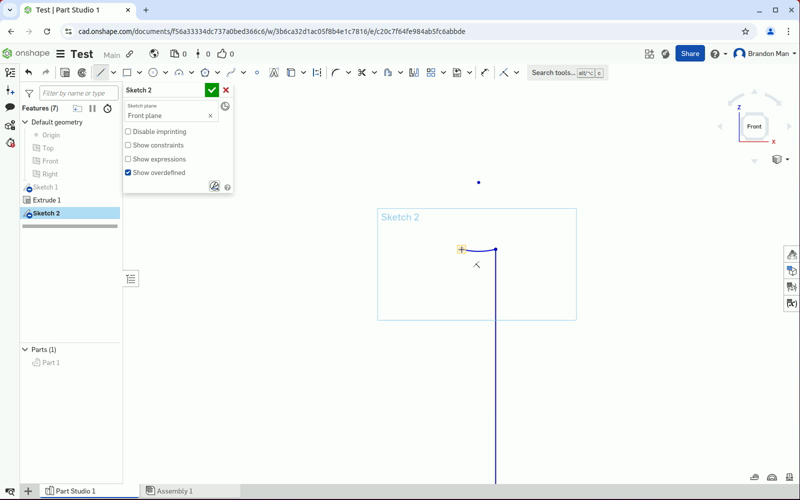
scroll(6)
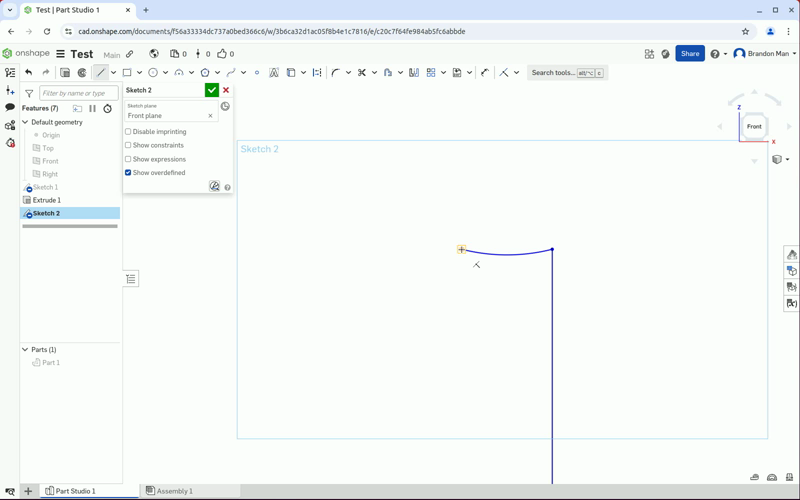
click(461, 249)
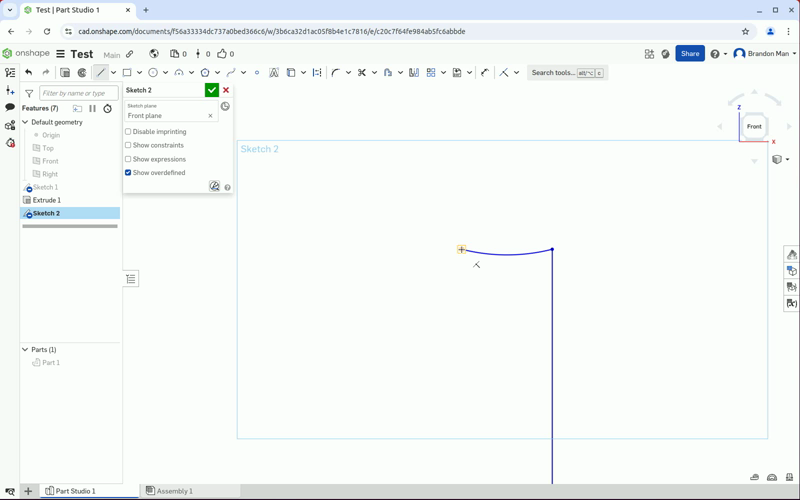
scroll(-6)
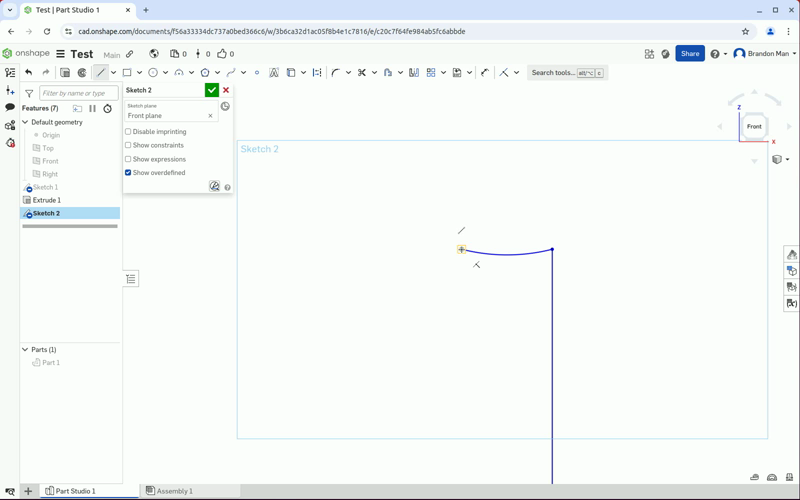
scroll(-6)
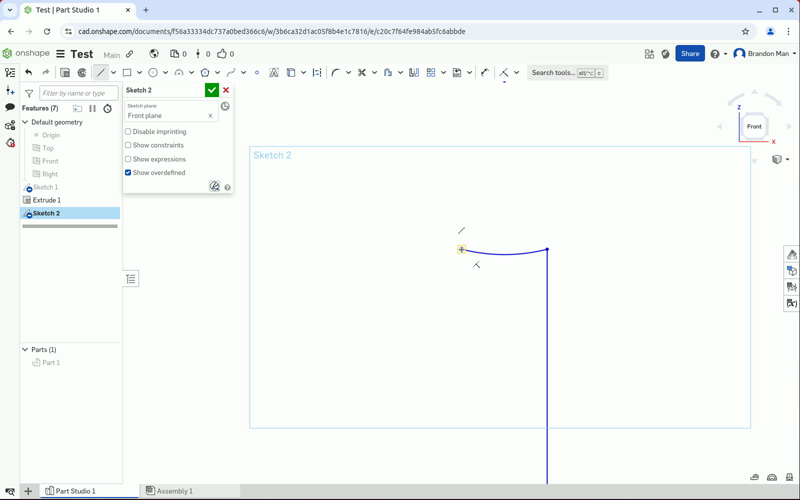
scroll(-6)
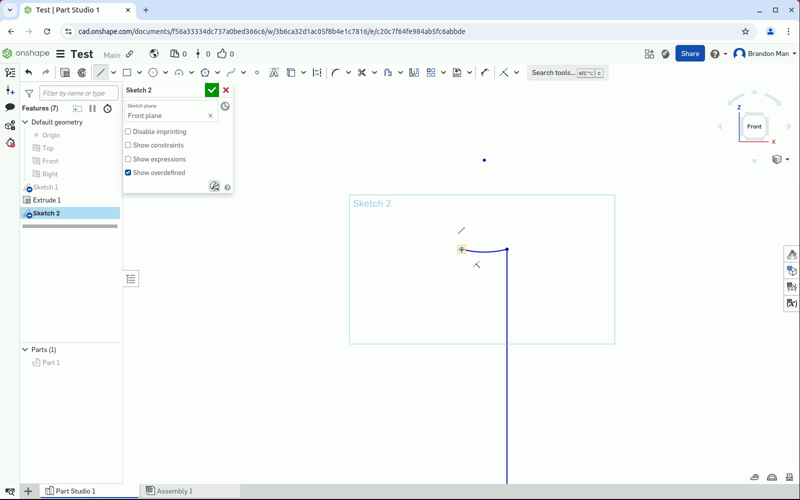
scroll(-6)
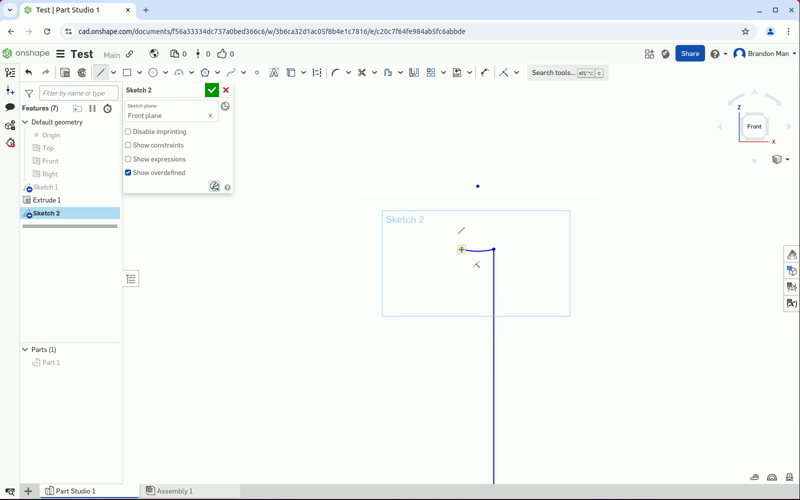
scroll(-6)
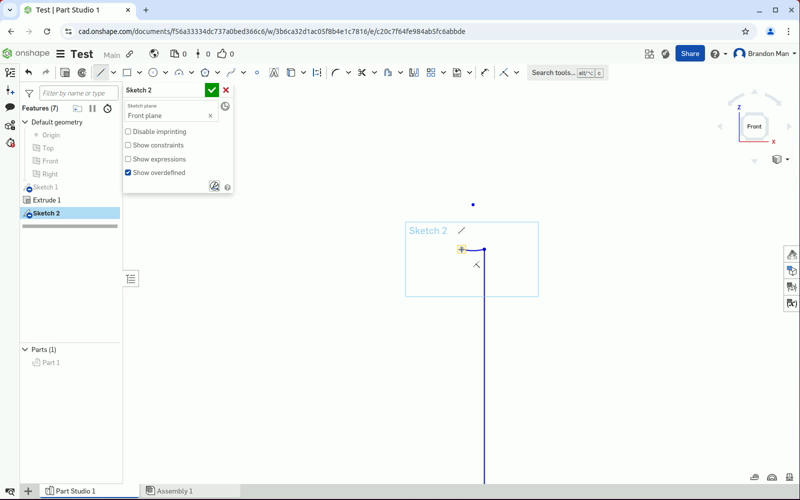
scroll(-6)
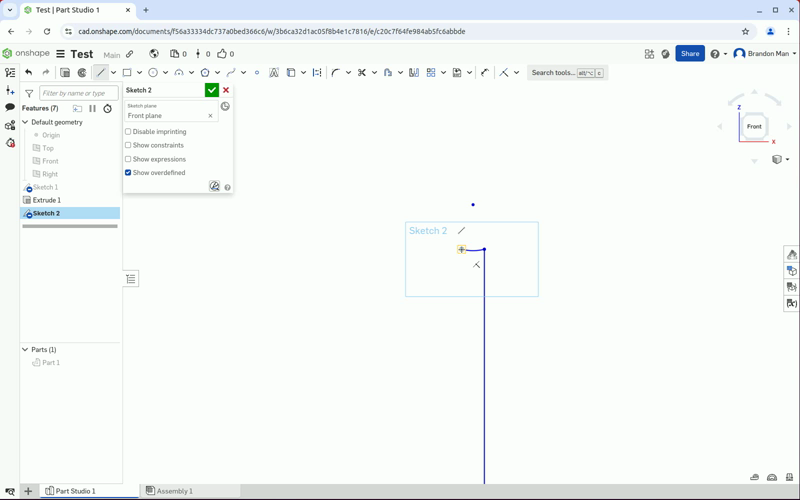
scroll(-6)
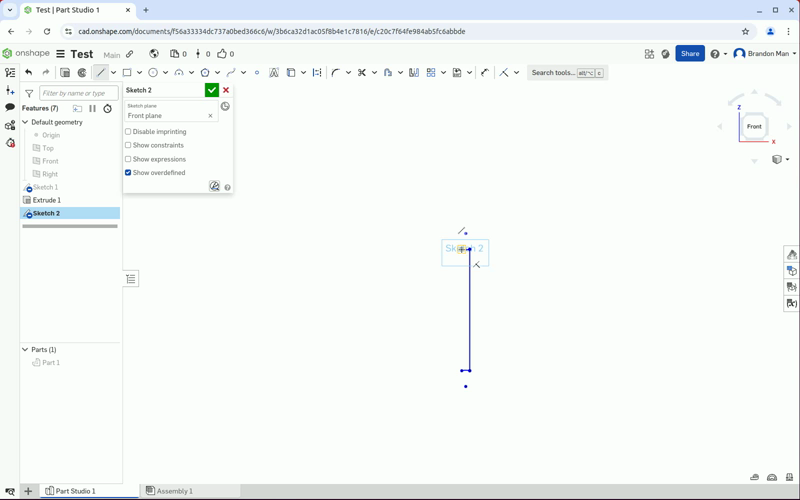
key_down(shift)
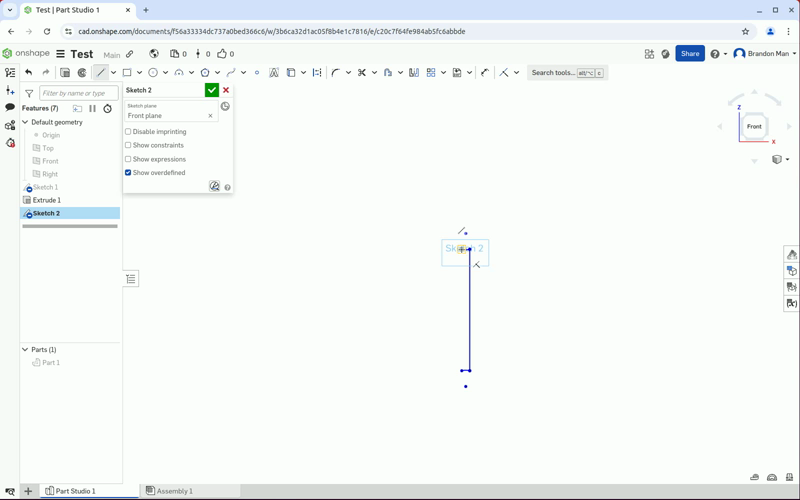
mouse_move(461, 370)
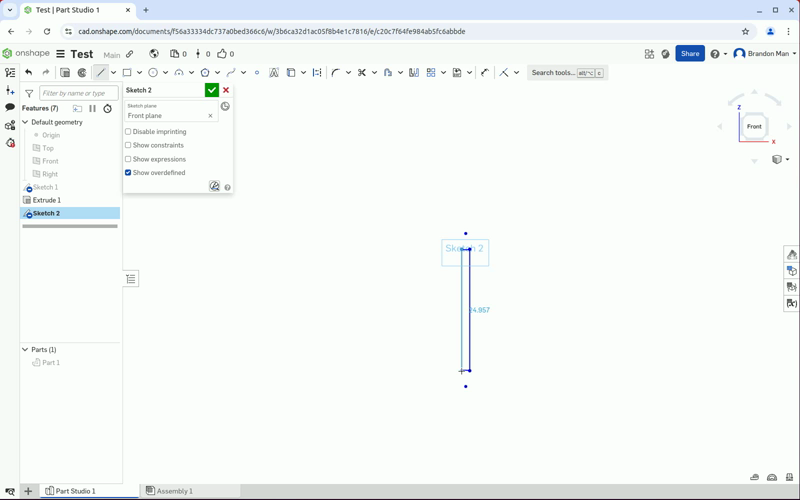
scroll(6)
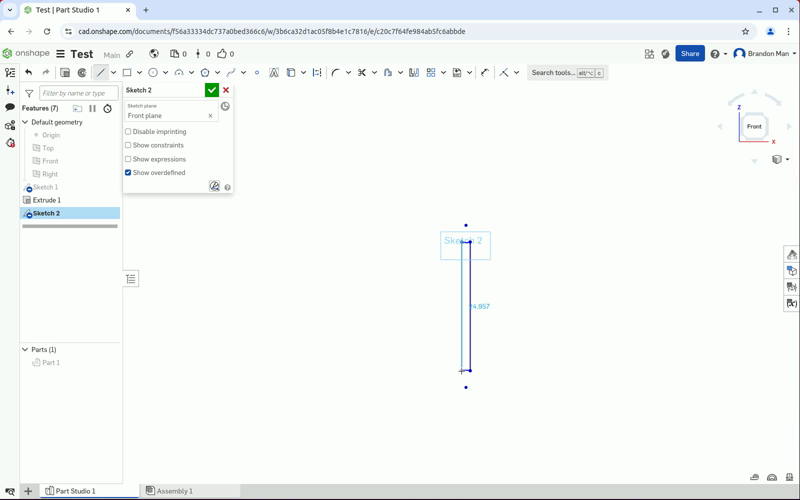
scroll(6)
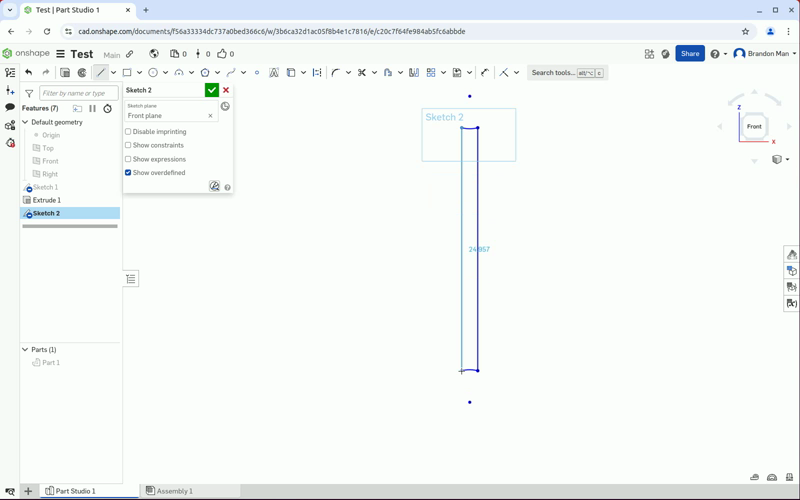
scroll(6)
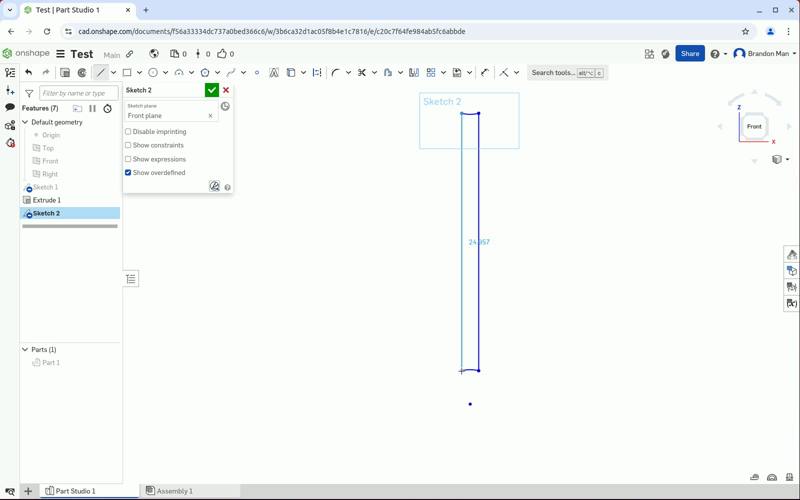
scroll(6)
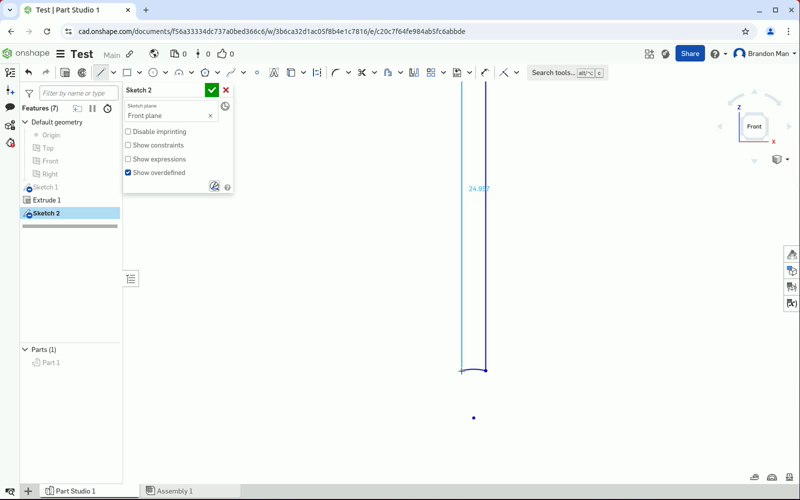
scroll(6)
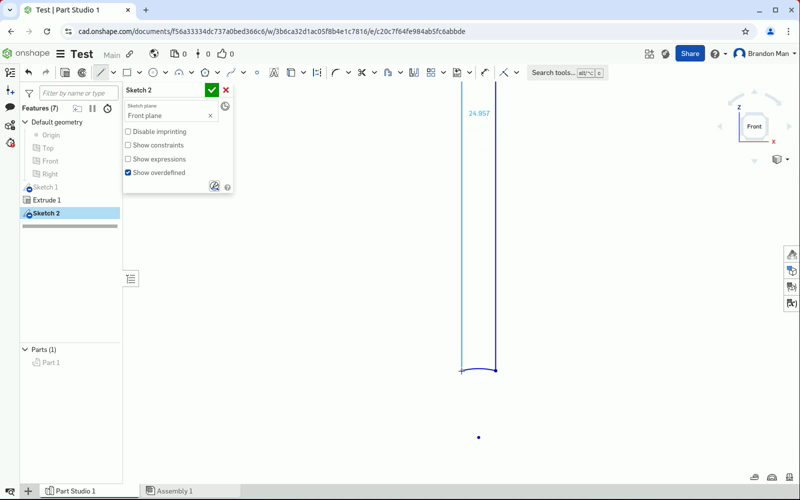
scroll(6)
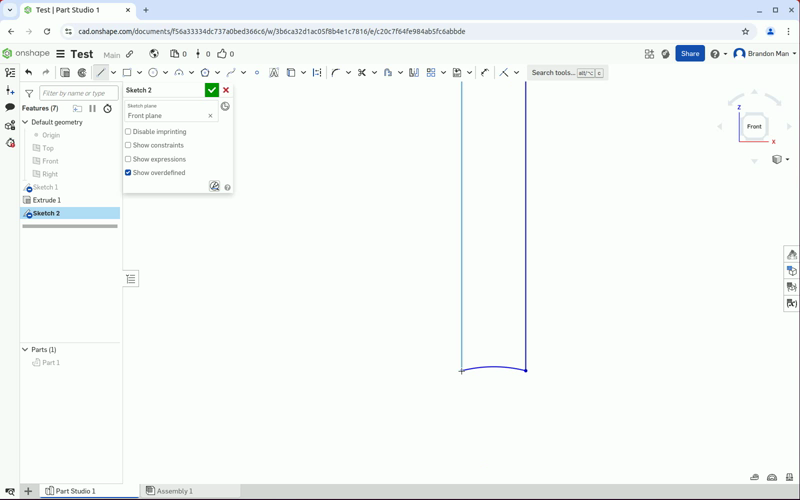
scroll(6)
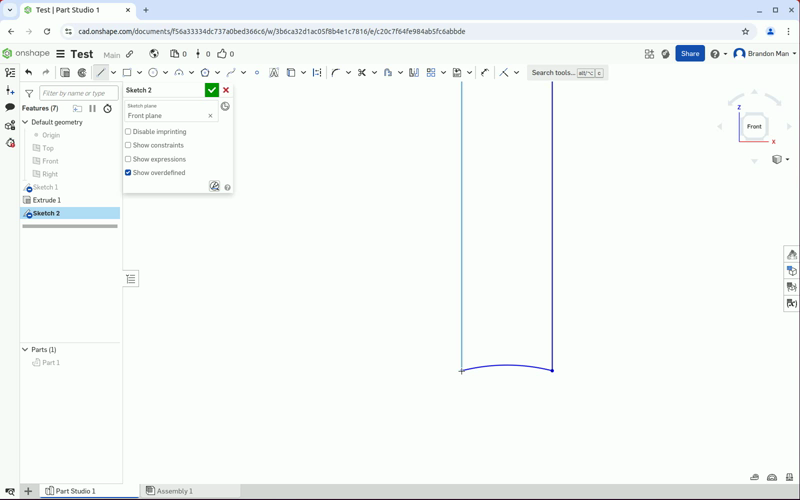
key_up(shift)
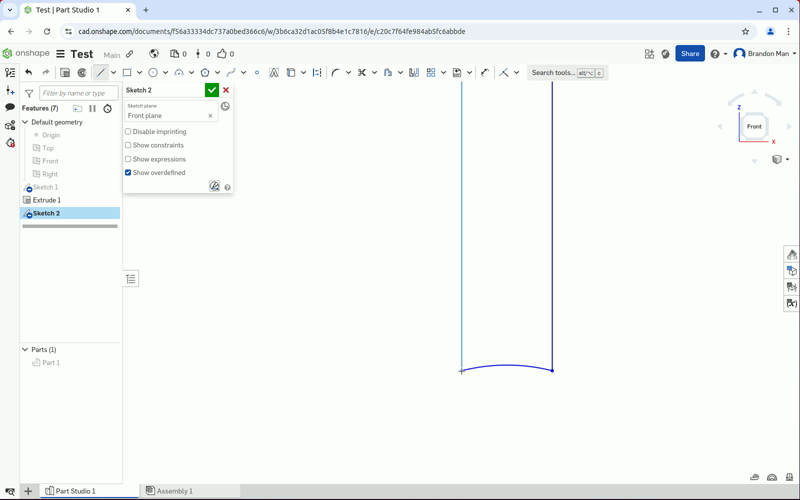
click(461, 370)
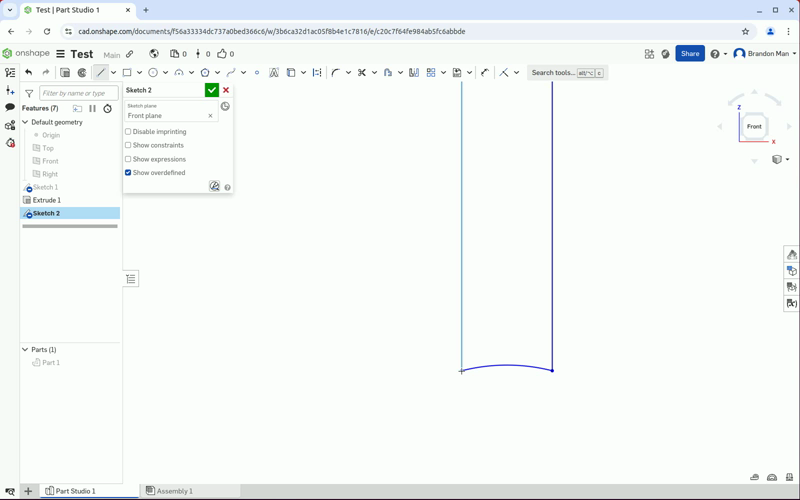
scroll(-6)
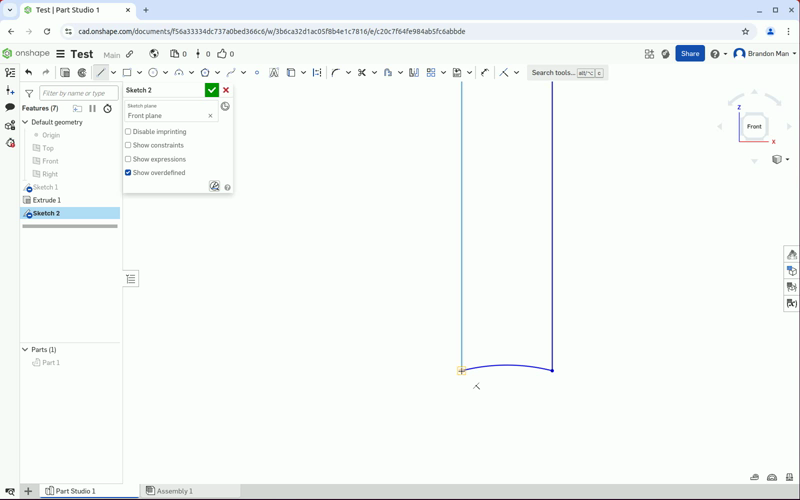
scroll(-6)
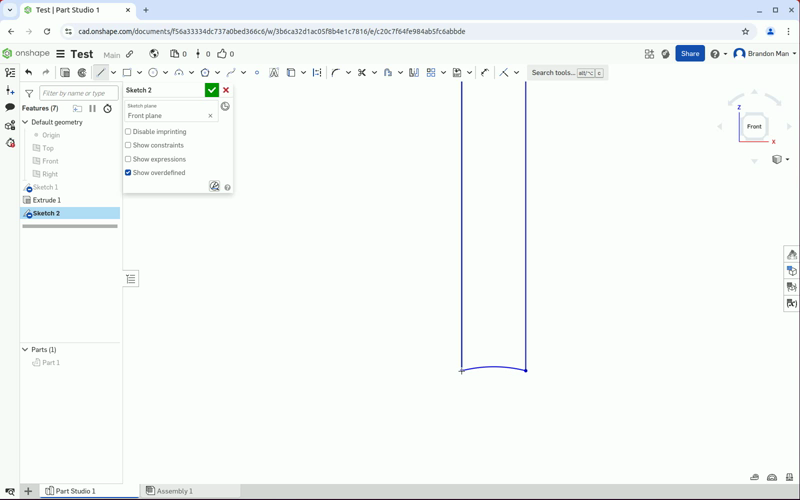
scroll(-6)
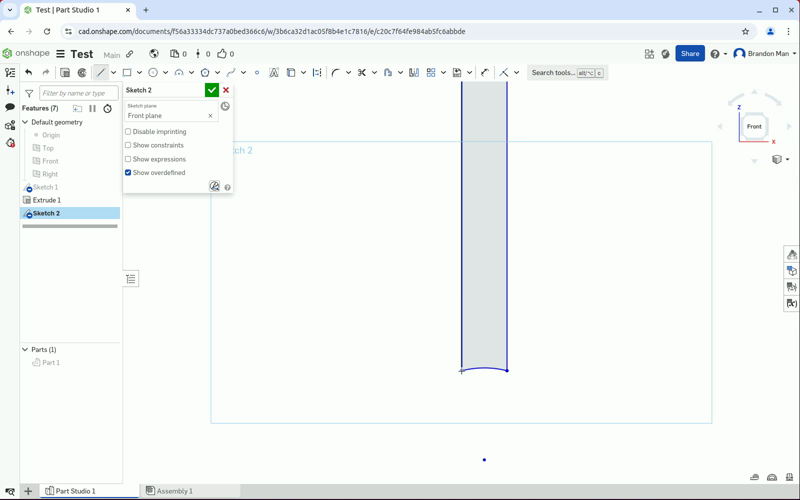
scroll(-6)
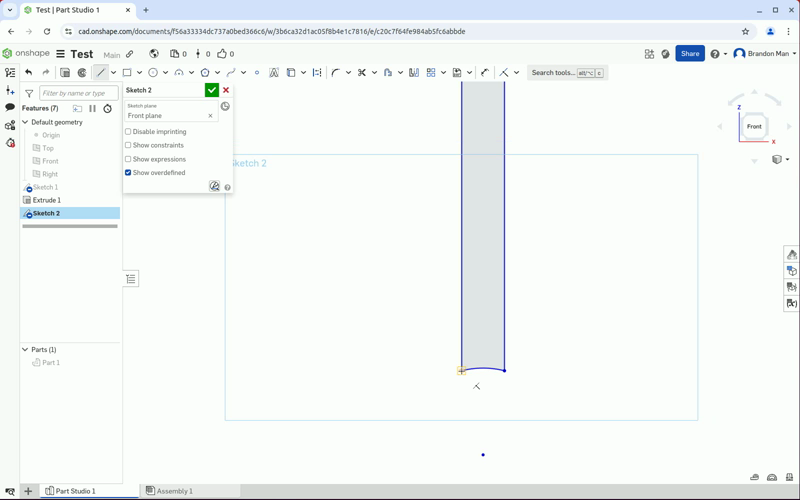
scroll(-6)
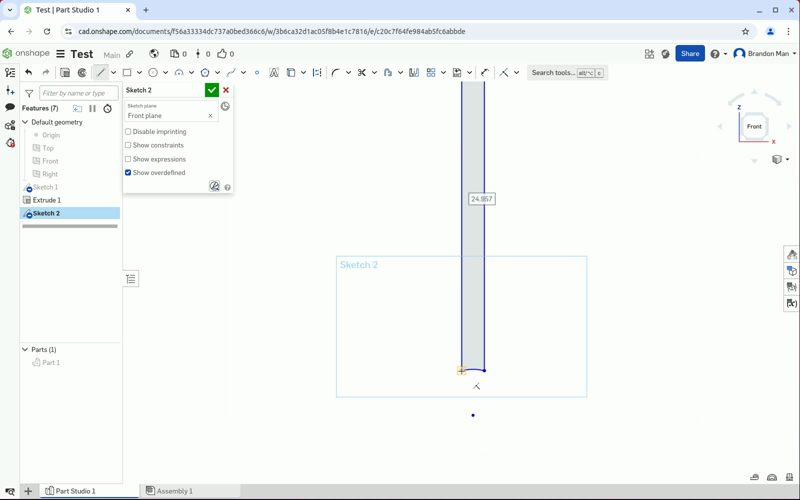
scroll(-6)
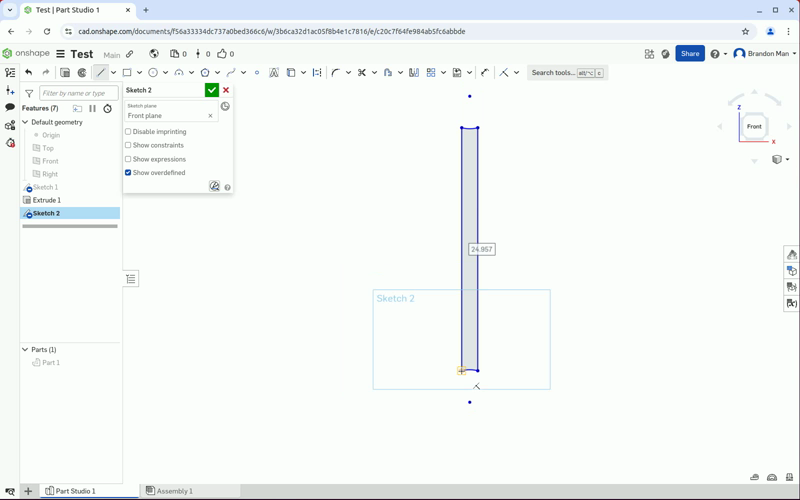
scroll(-6)
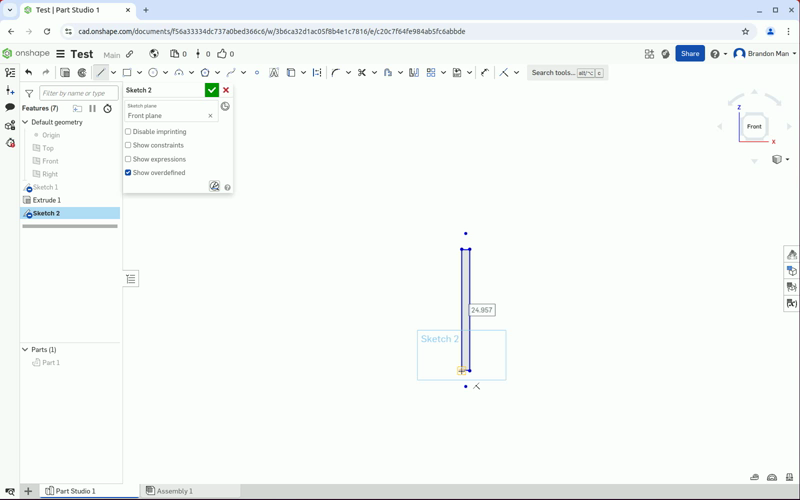
key(esc)
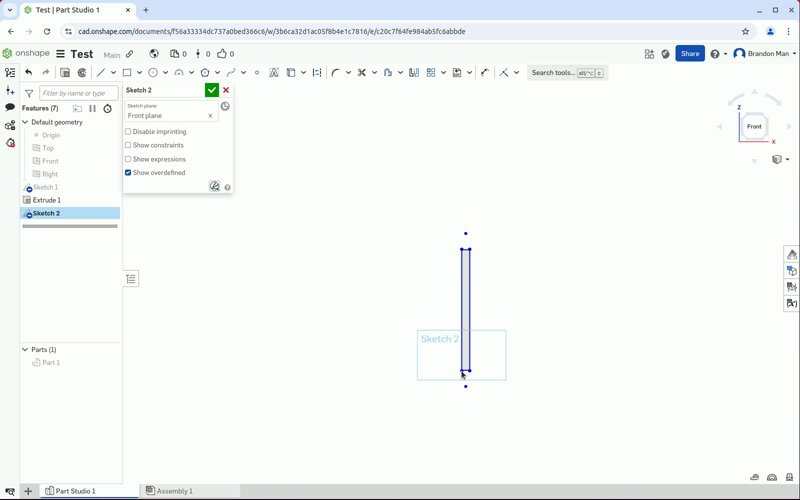
mouse_move(469, 258)
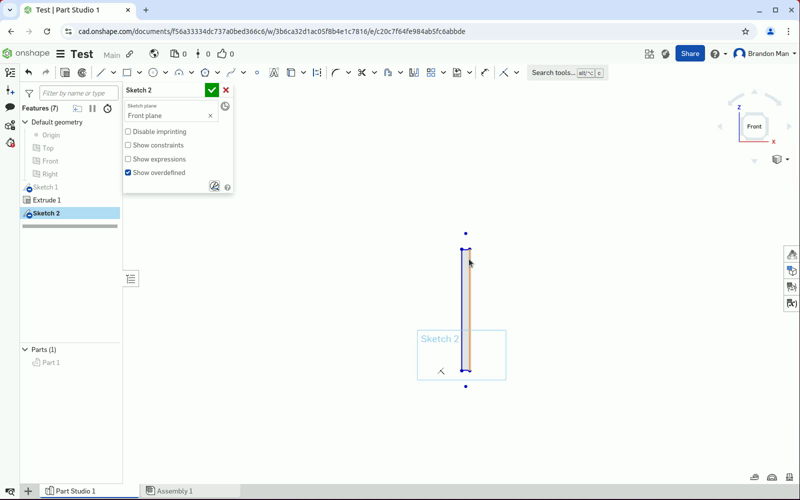
scroll(6)
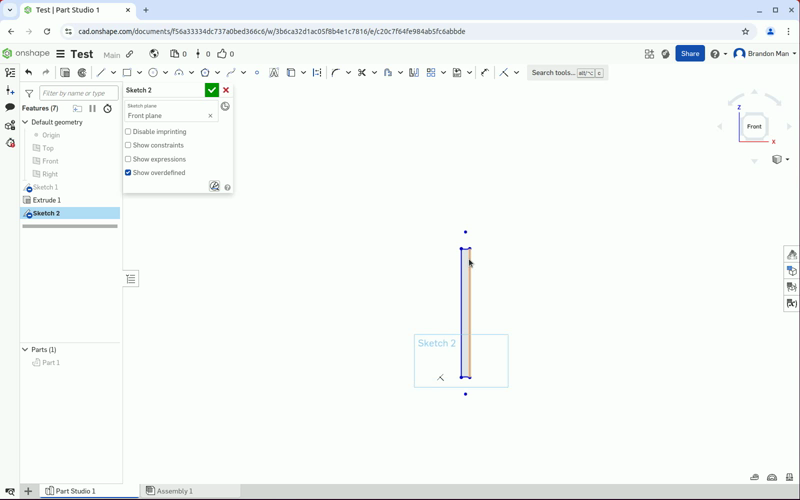
scroll(6)
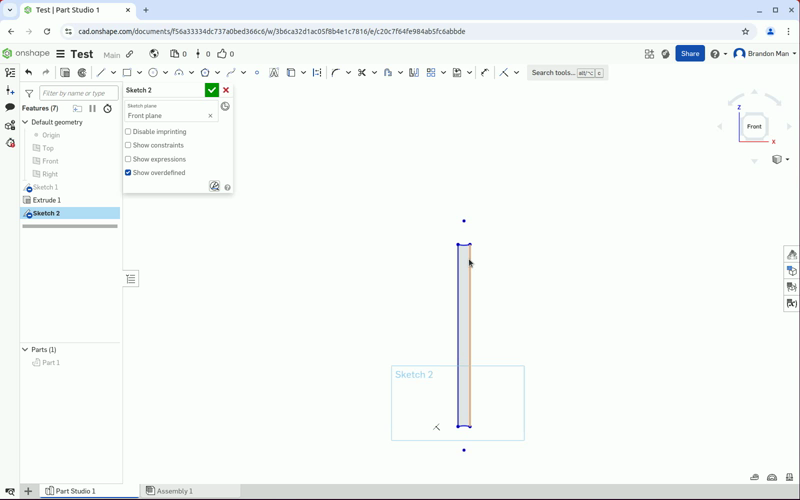
scroll(6)
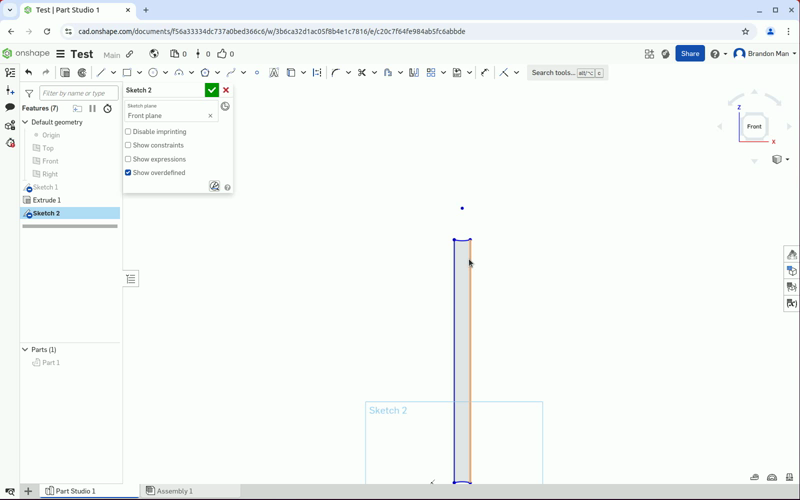
scroll(6)
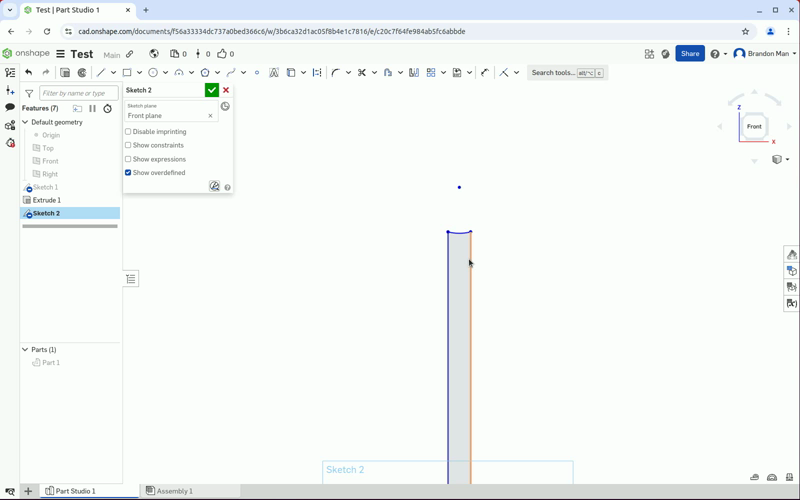
scroll(6)
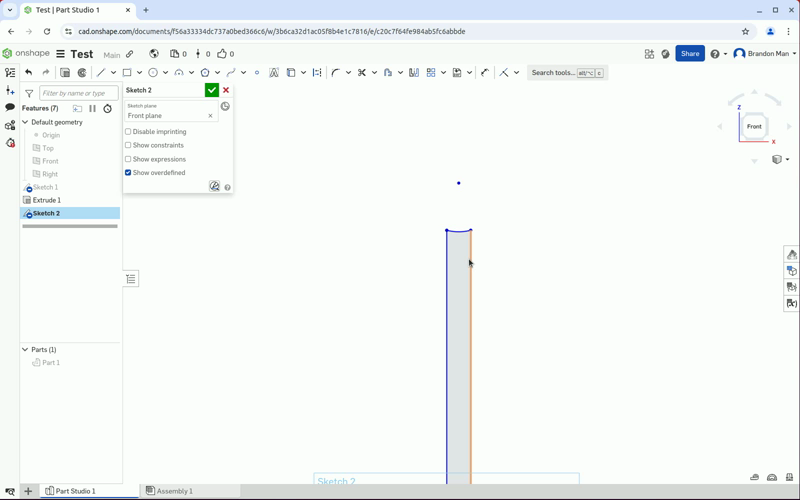
scroll(6)
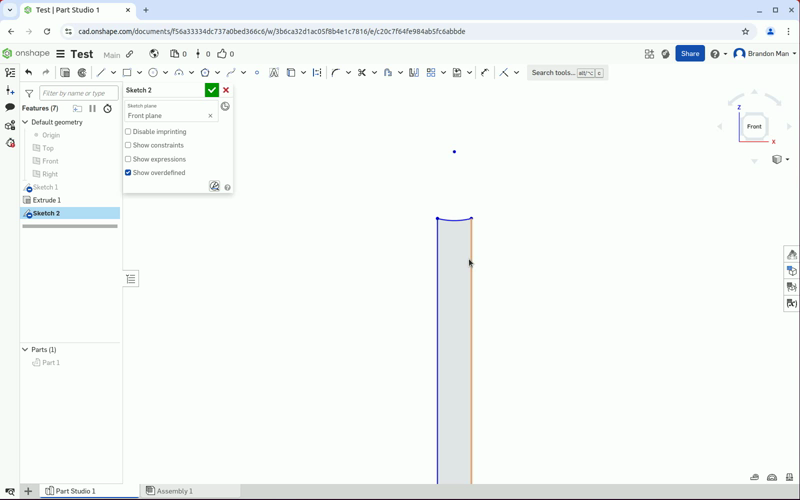
scroll(6)
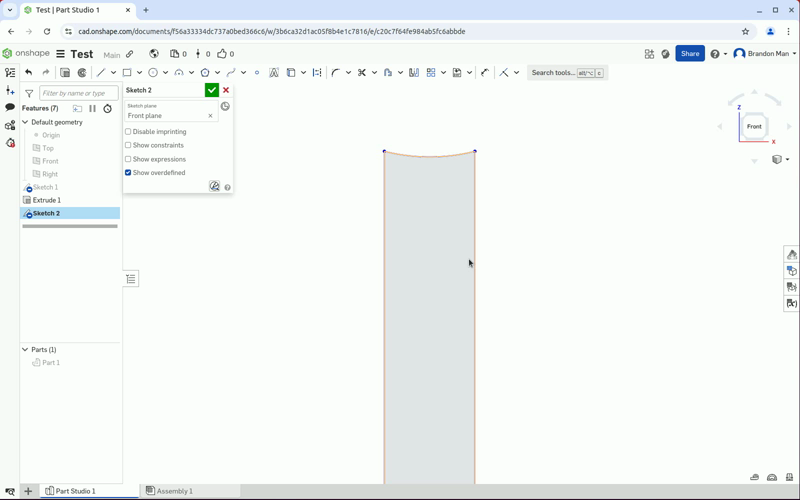
click(469, 258)
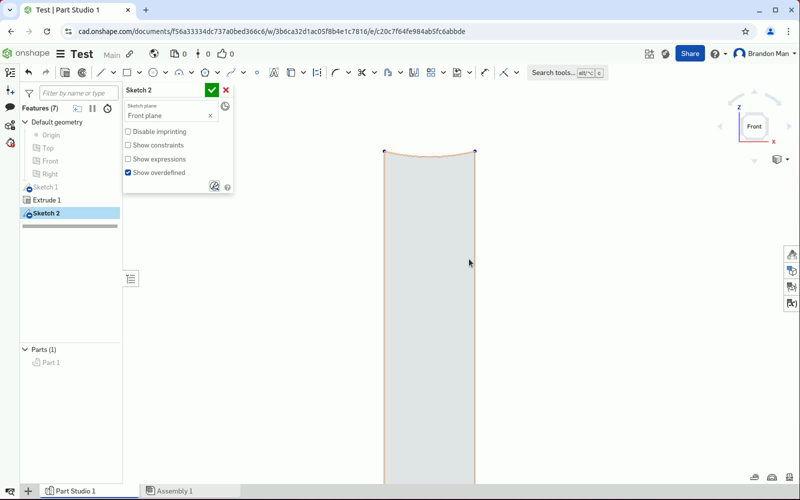
scroll(-6)
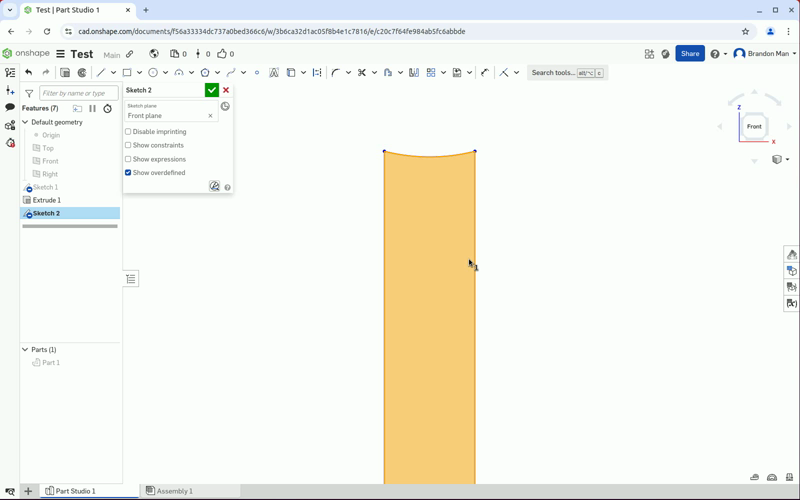
scroll(-6)
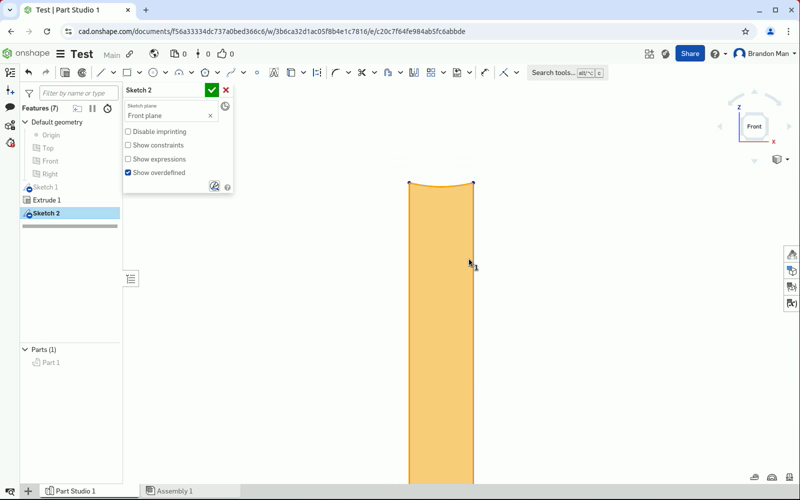
scroll(-6)
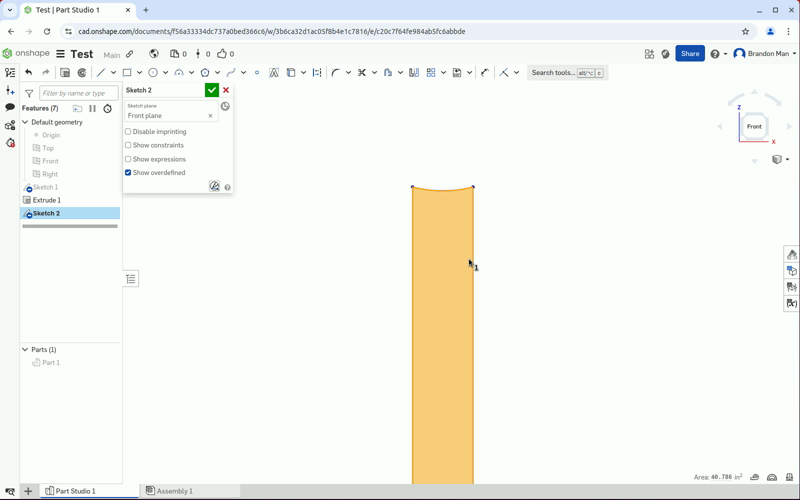
scroll(-6)
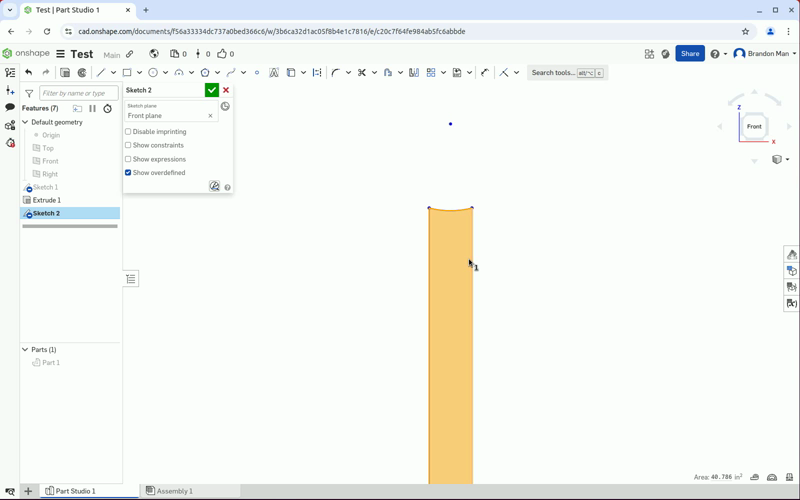
scroll(-6)
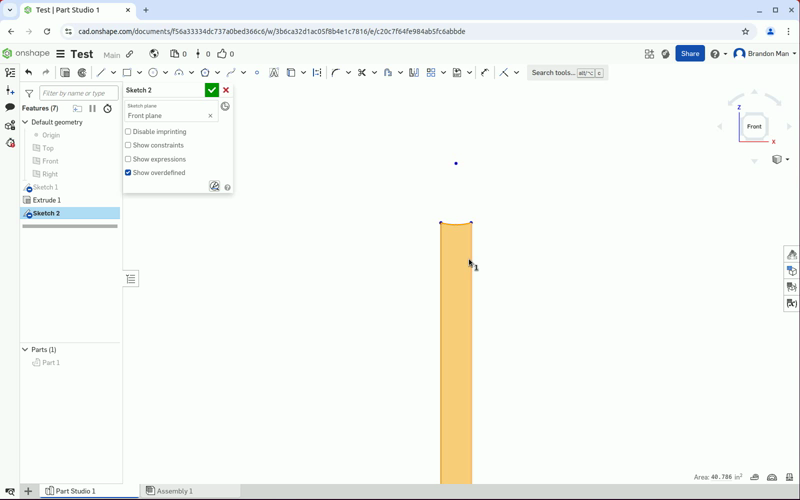
scroll(-6)
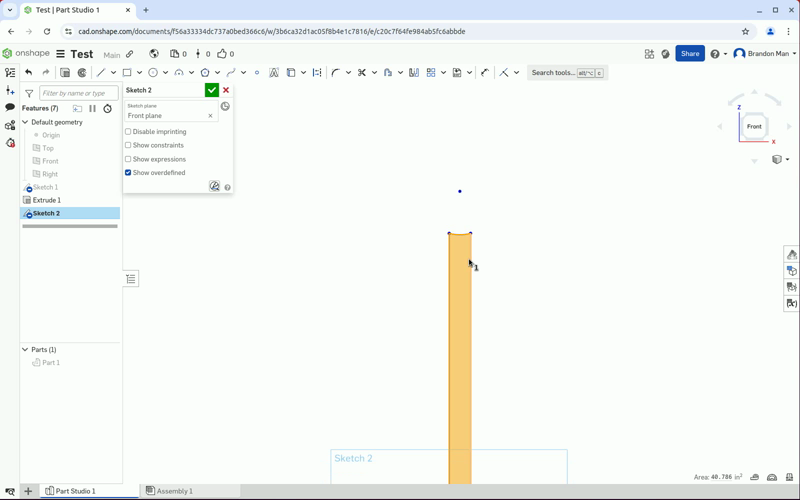
scroll(-6)
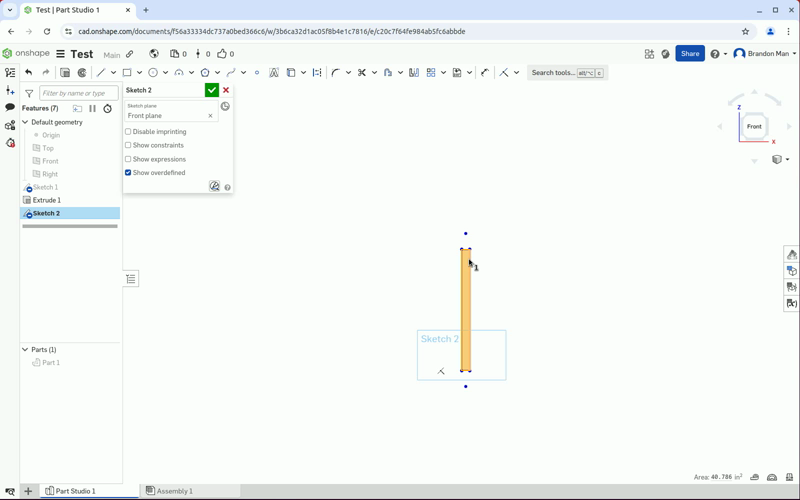
mouse_move(73, 352)
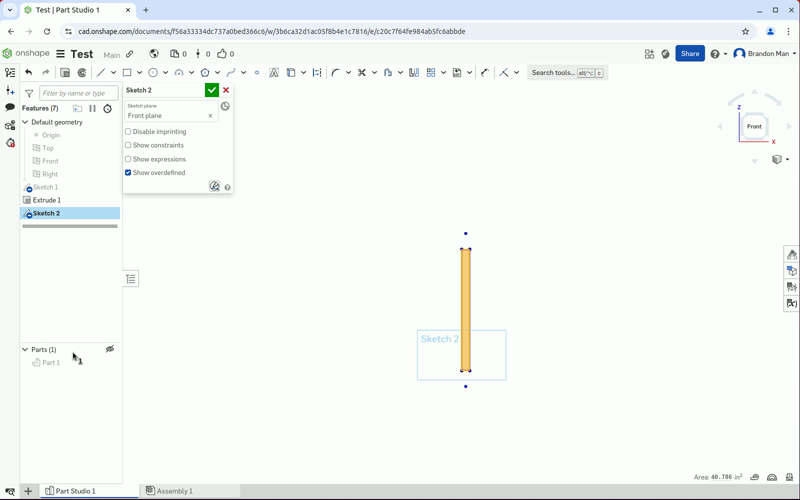
key(shift+y)
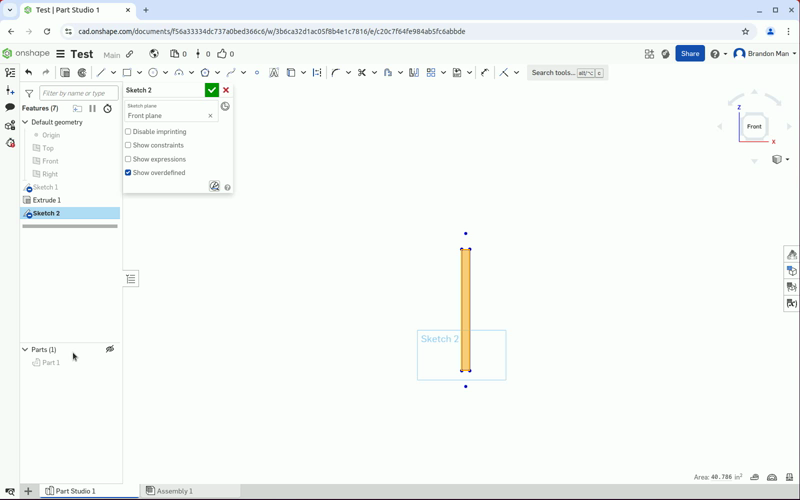
key(shift+e)
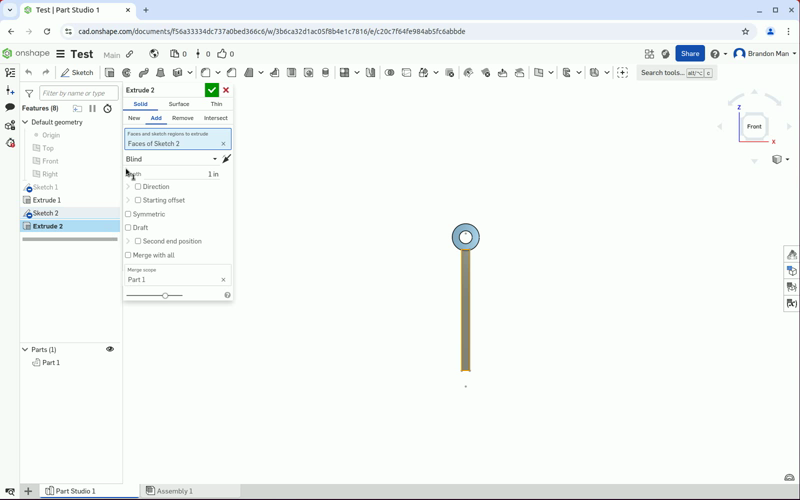
mouse_move(143, 106)
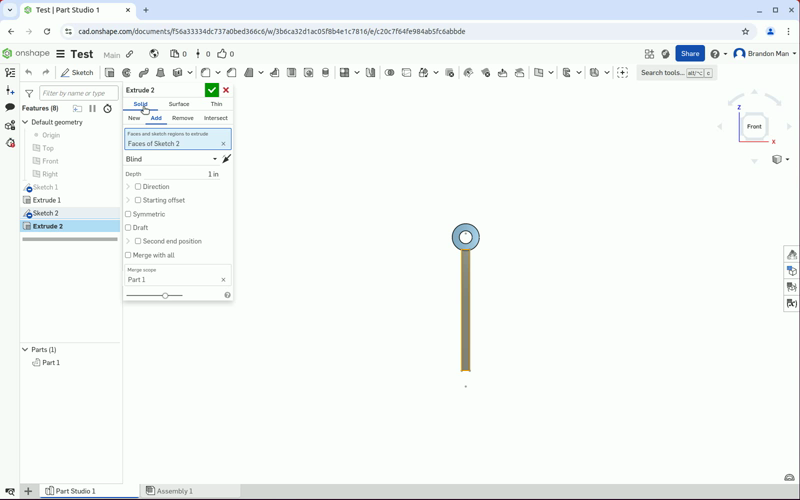
click(143, 106)
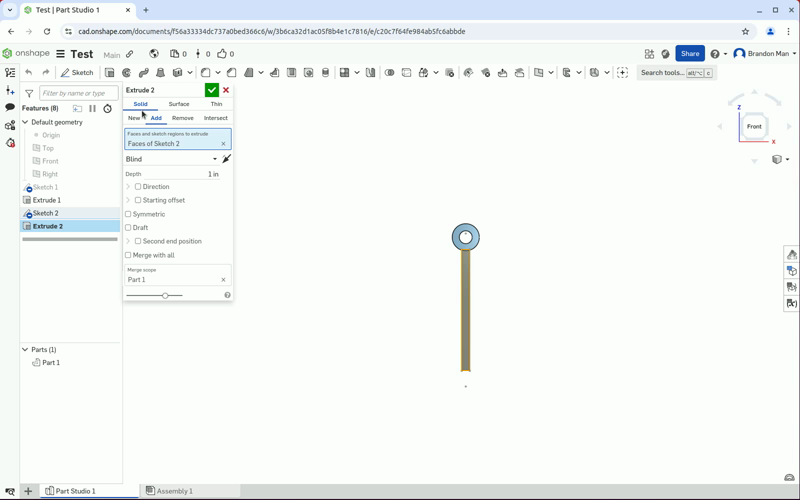
mouse_move(137, 120)
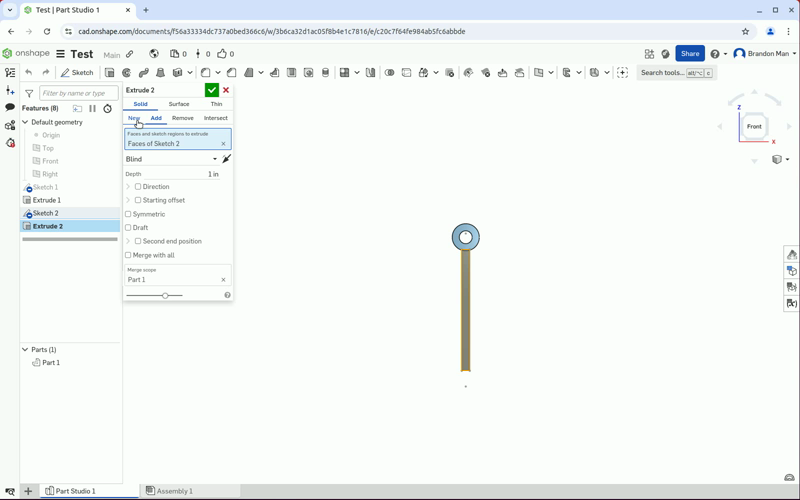
click(137, 120)
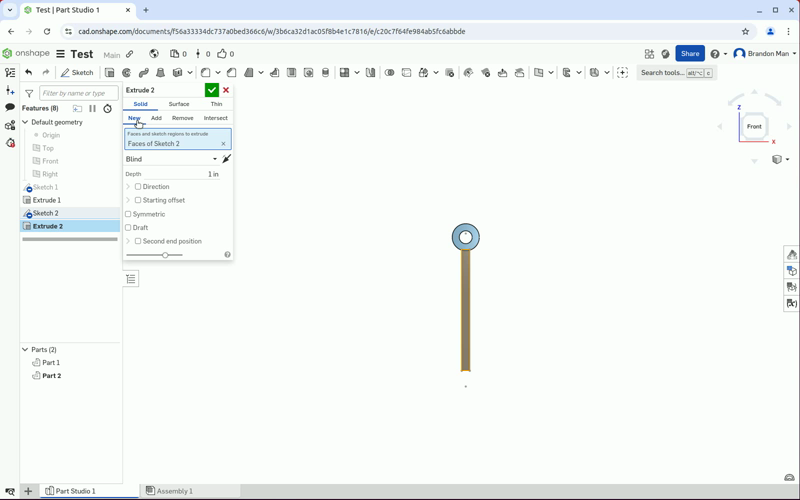
key(tab, 4)
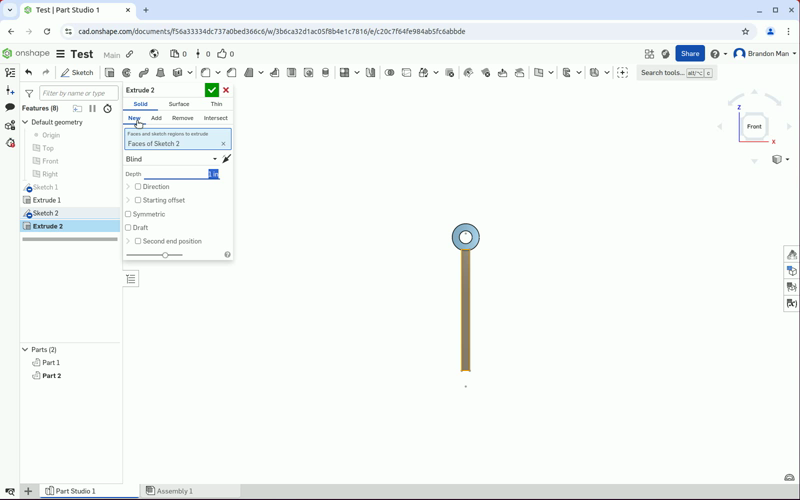
text(4.333)
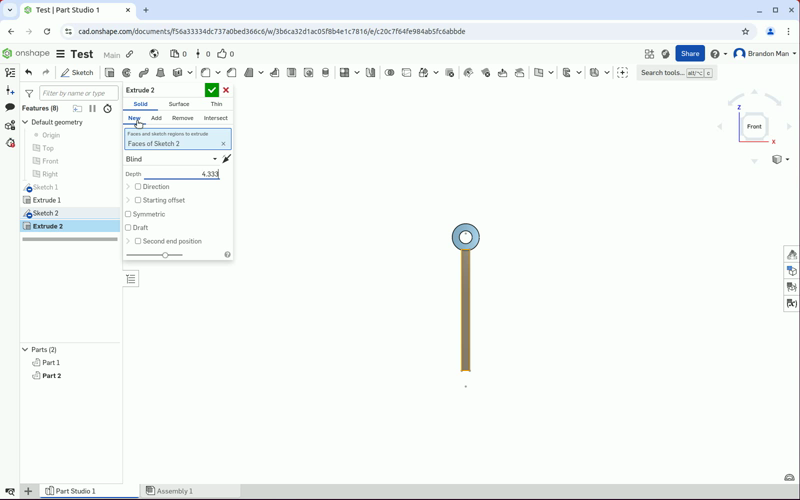
key(enter)
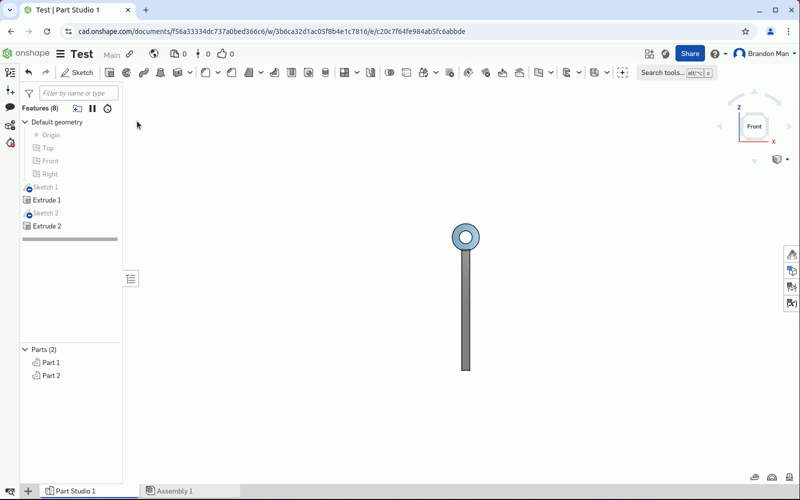
key(shift+h)
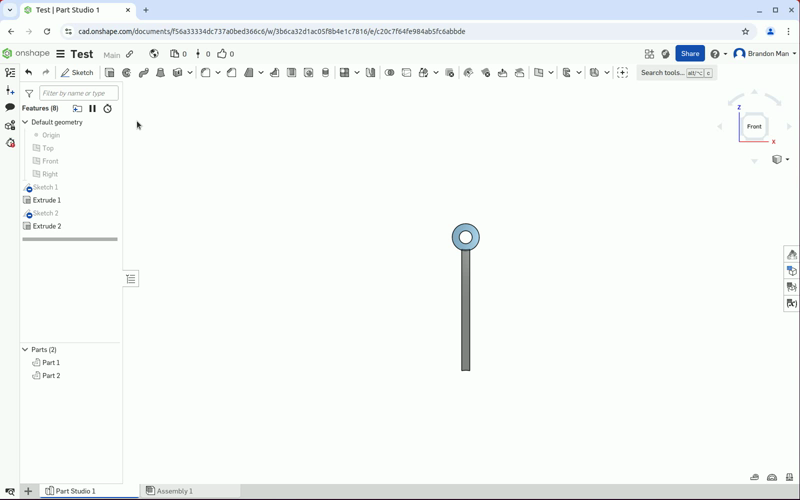
key(shift+h)
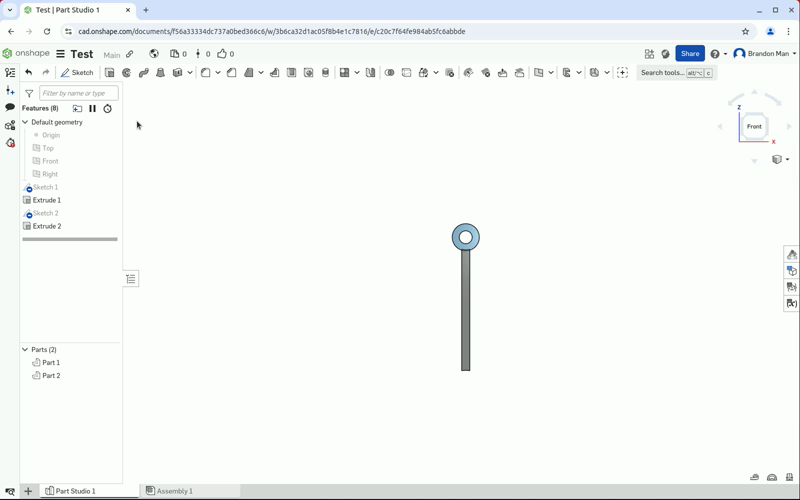
mouse_move(73, 189)
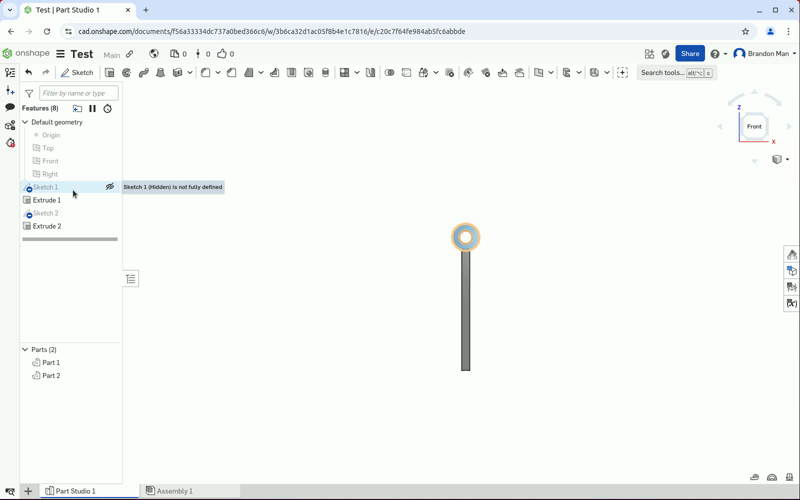
click(73, 189)
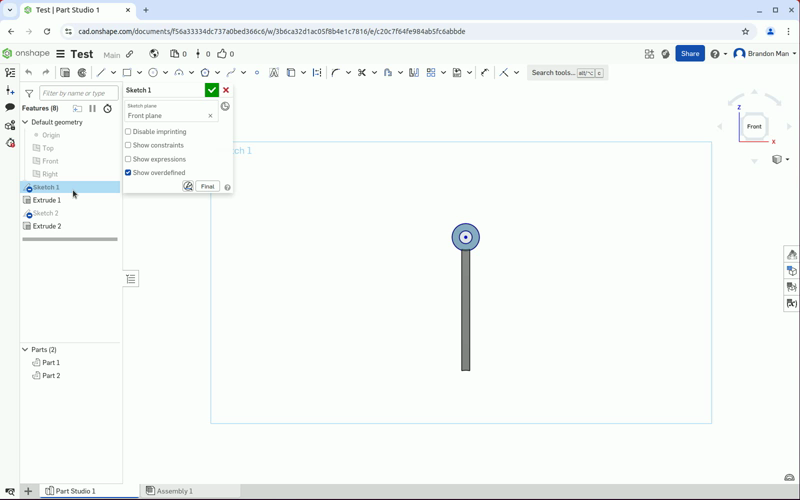
mouse_move(229, 92)
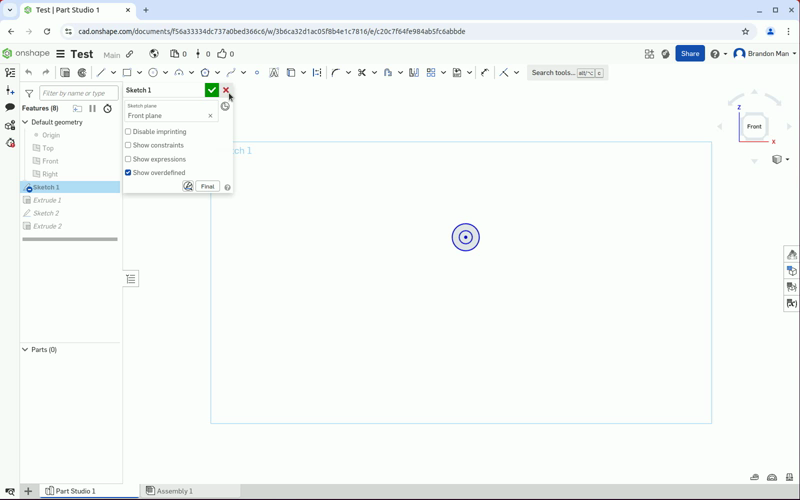
click(229, 92)
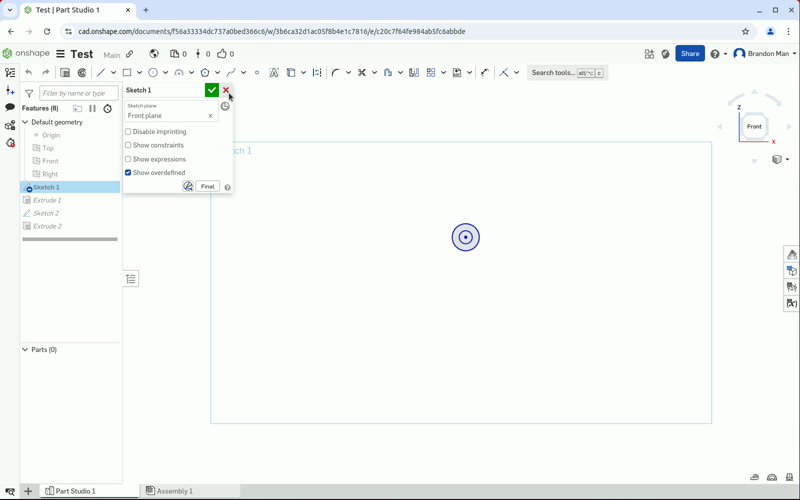
key(shift+s)
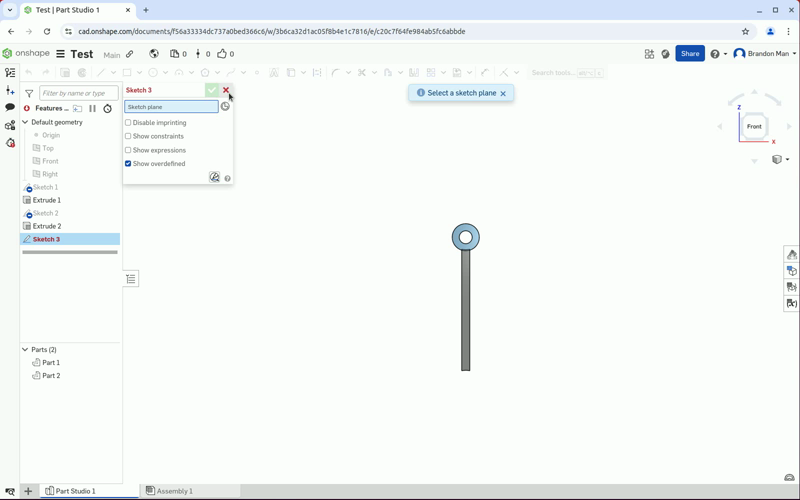
mouse_move(73, 163)
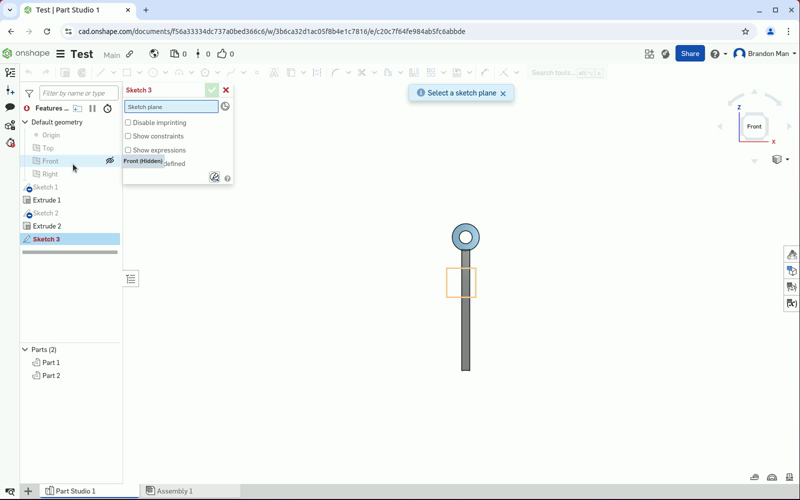
click(73, 163)
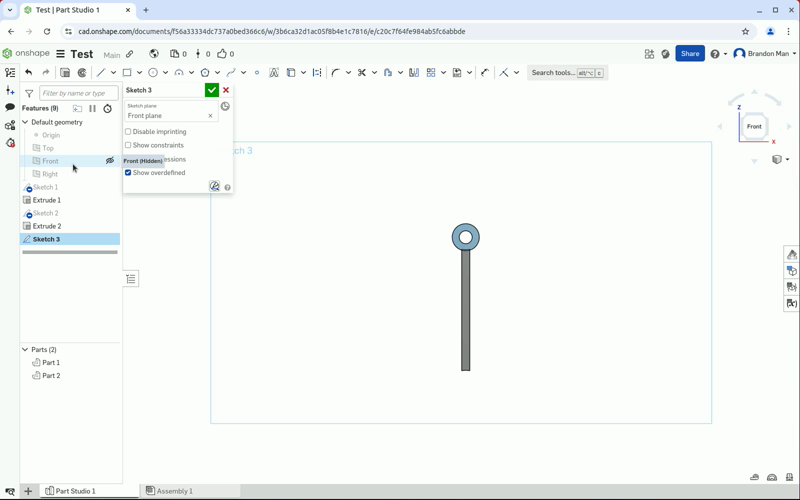
mouse_move(73, 352)
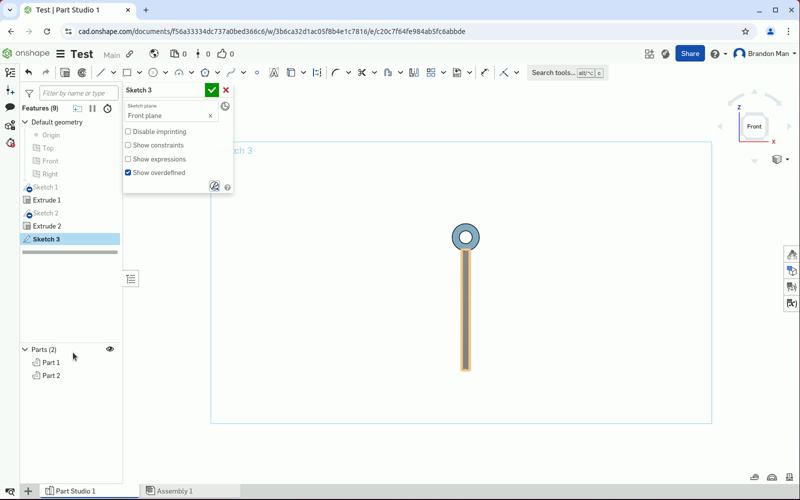
key(y)
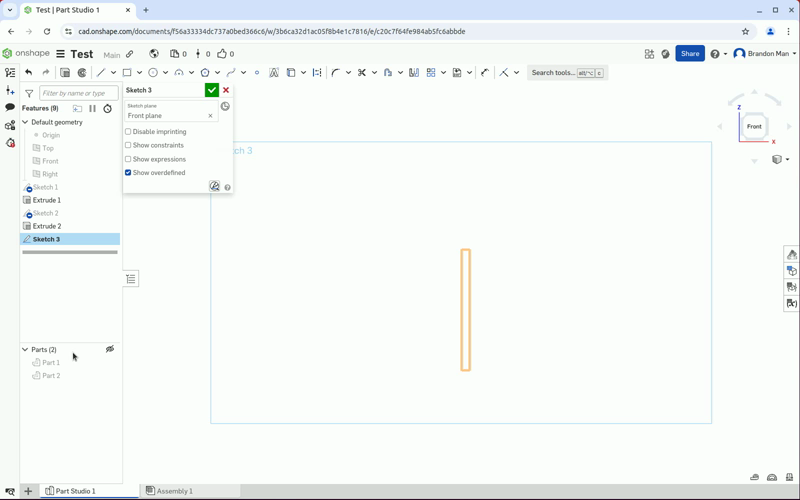
key(c)
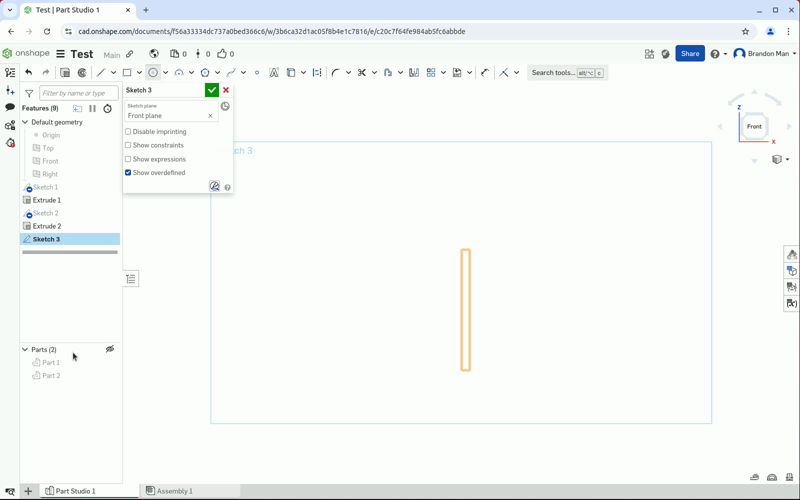
key_down(shift)
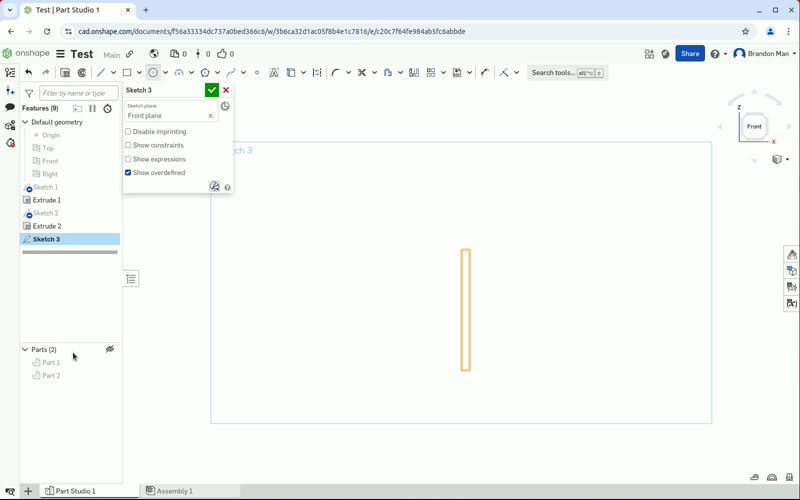
mouse_move(465, 382)
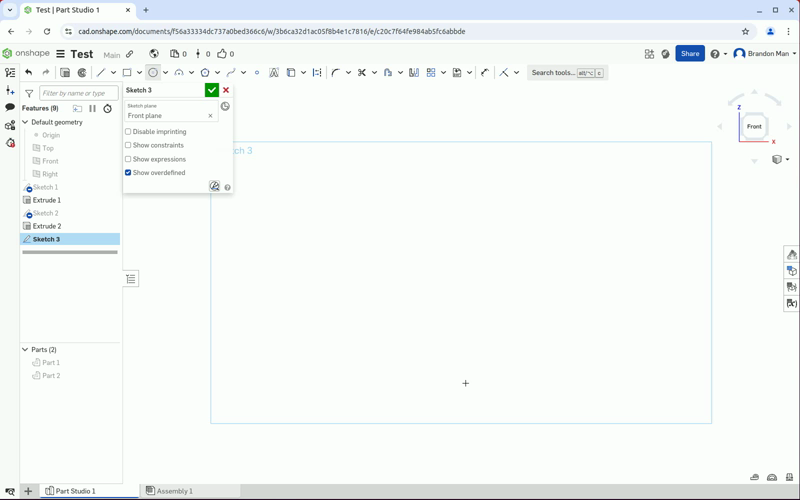
click(465, 382)
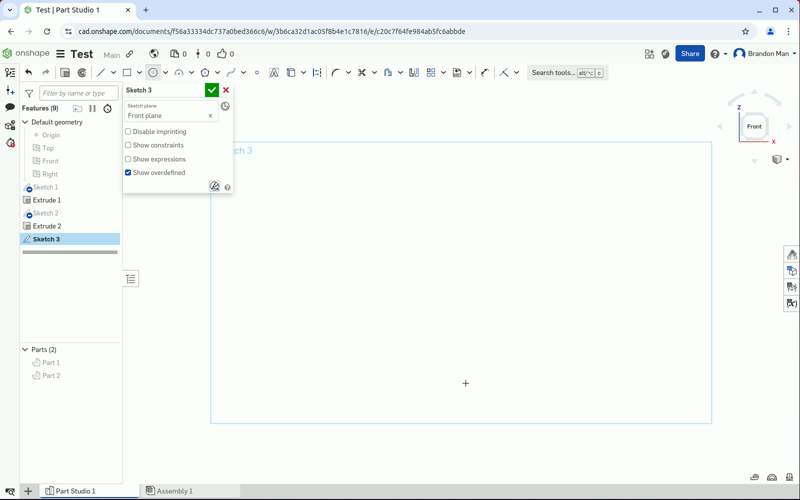
key_up(shift)
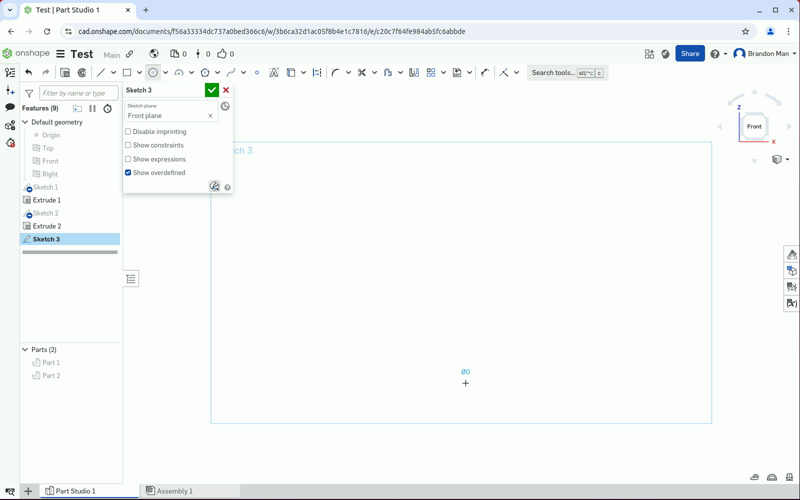
mouse_move(479, 382)
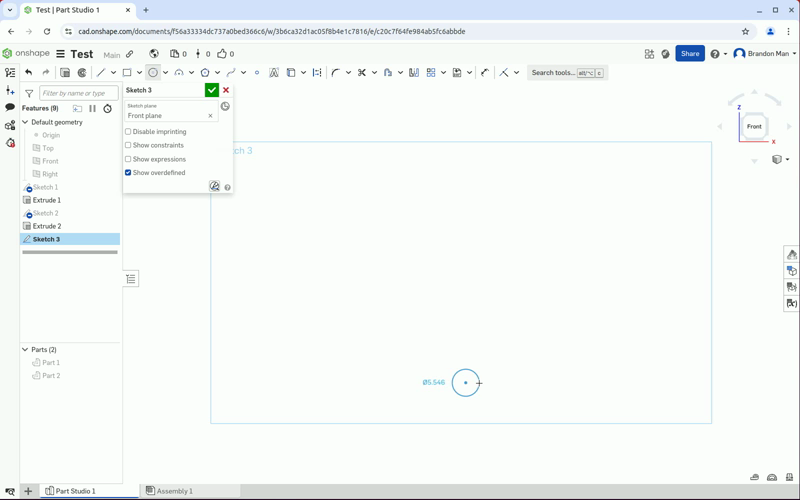
click(479, 382)
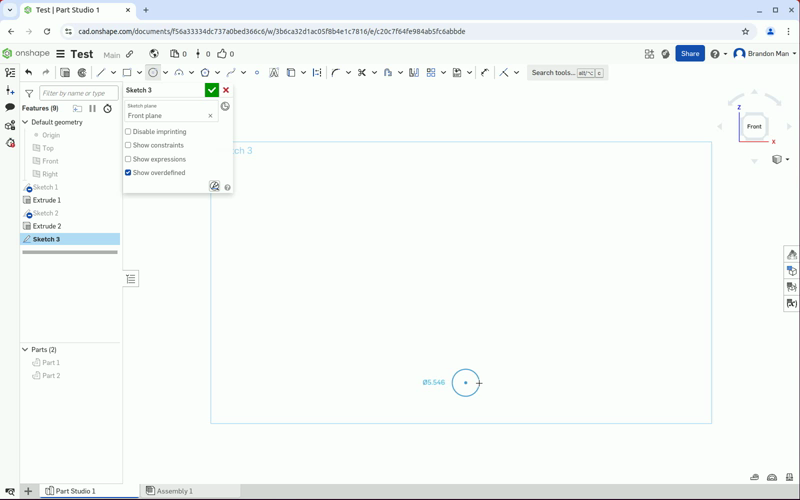
key(esc)
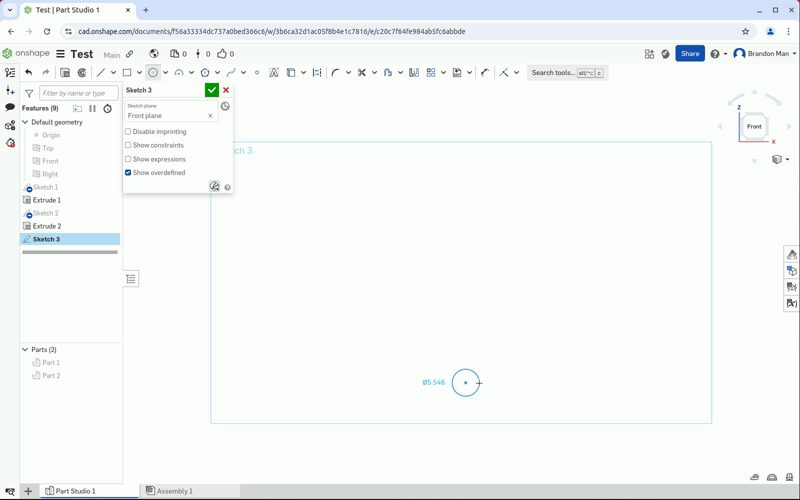
key(c)
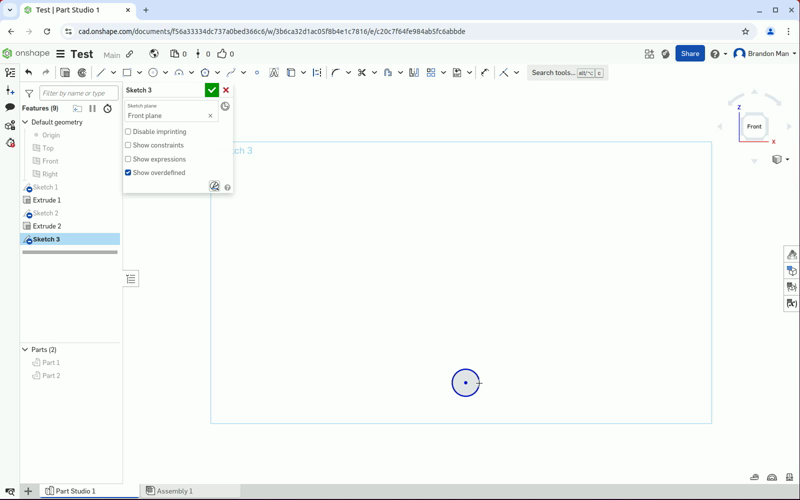
key_down(shift)
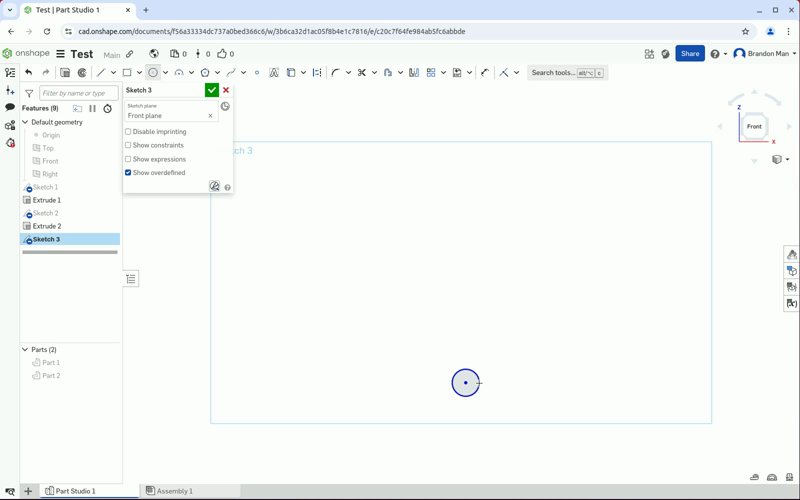
mouse_move(465, 382)
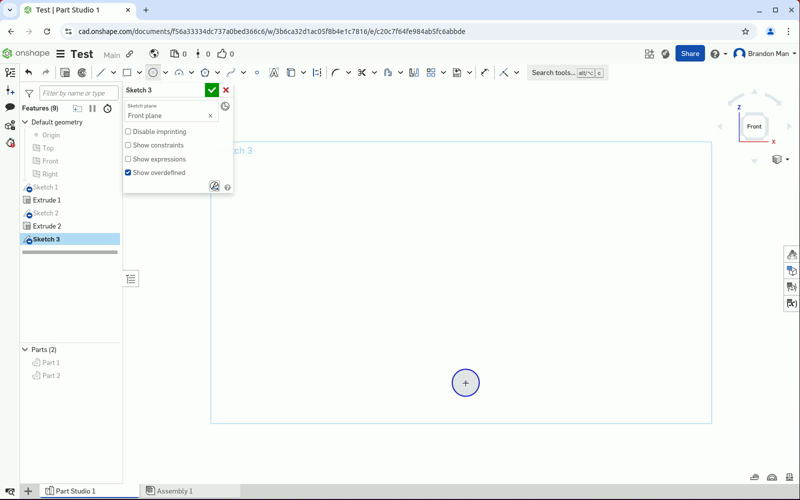
click(465, 382)
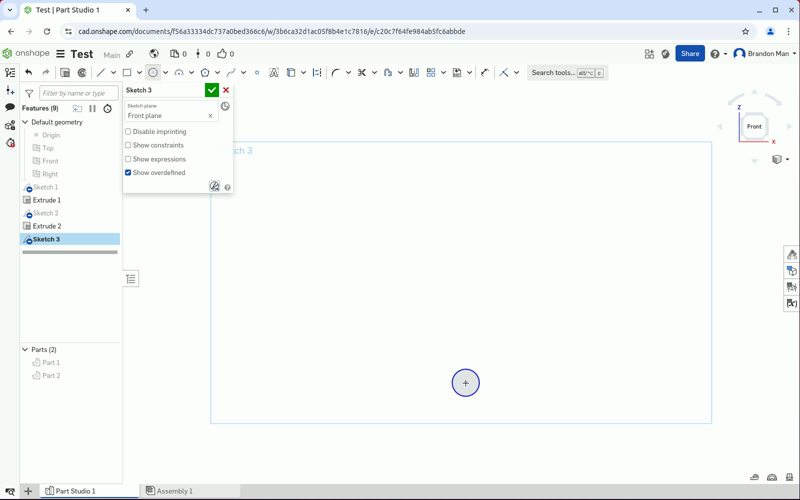
key_up(shift)
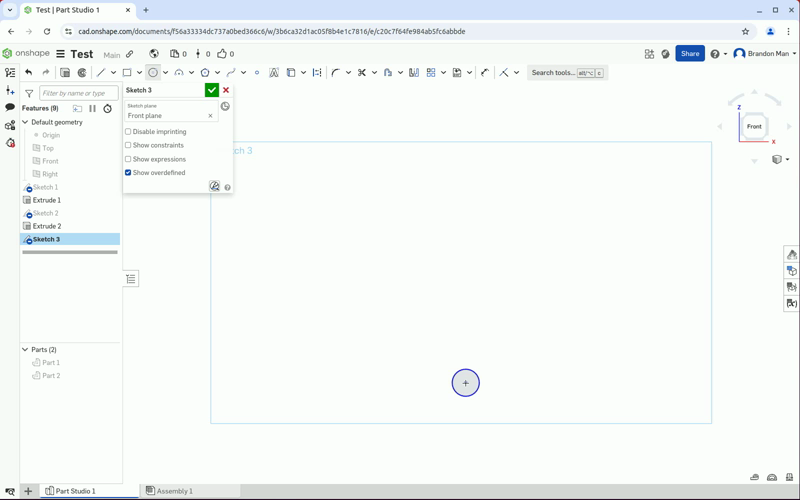
mouse_move(472, 382)
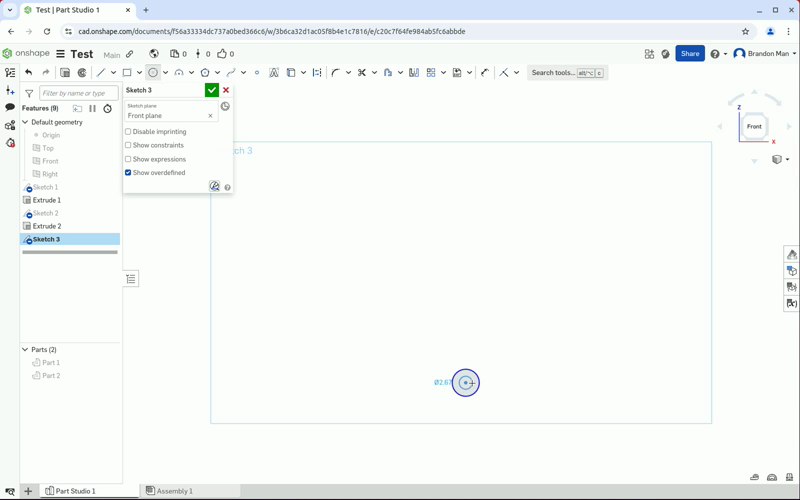
click(472, 382)
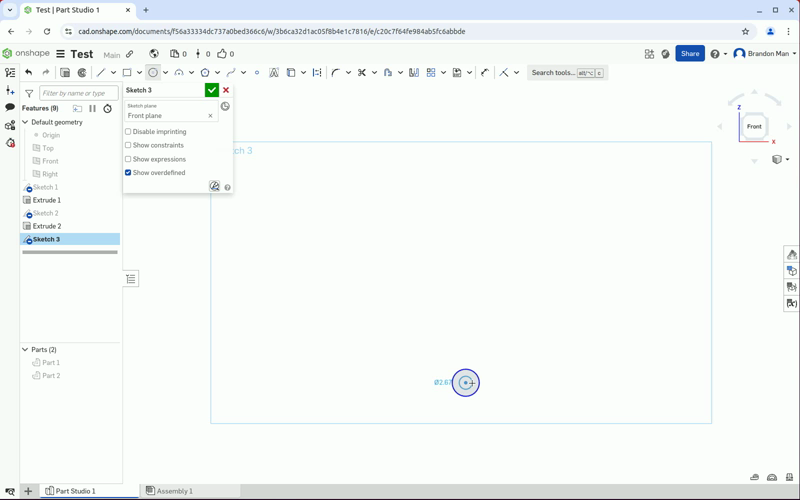
key(esc)
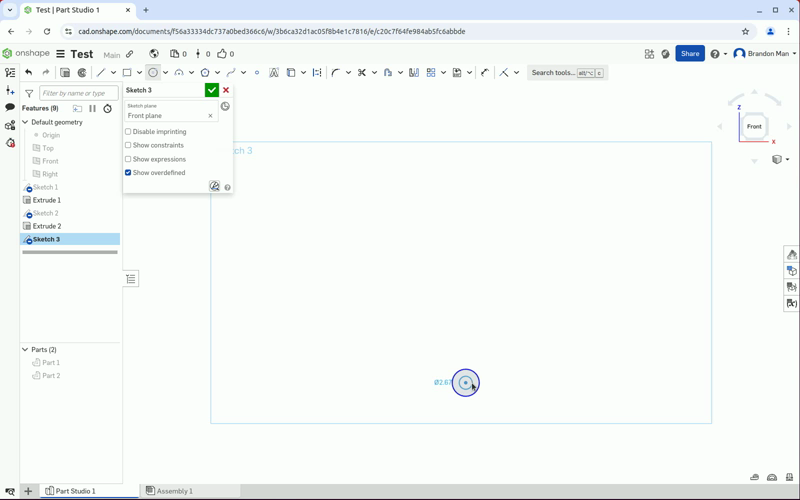
mouse_move(465, 390)
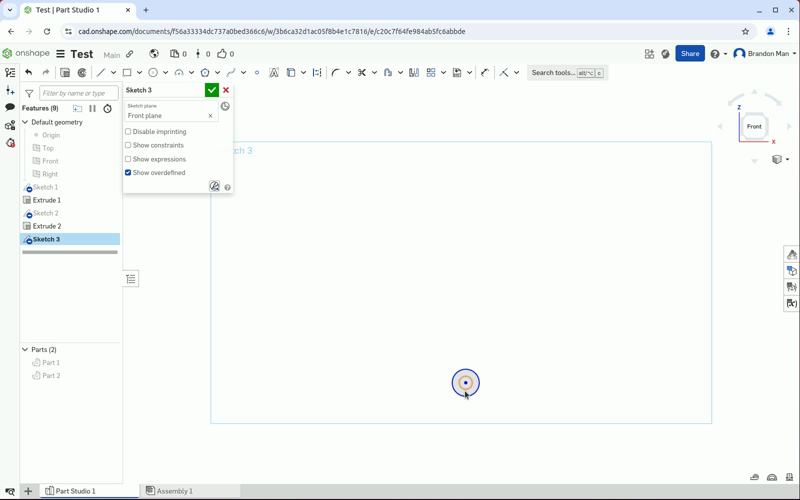
scroll(6)
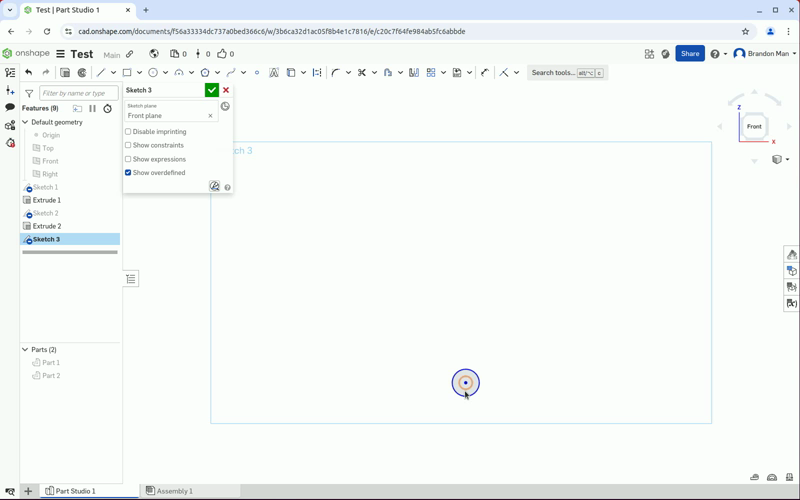
scroll(6)
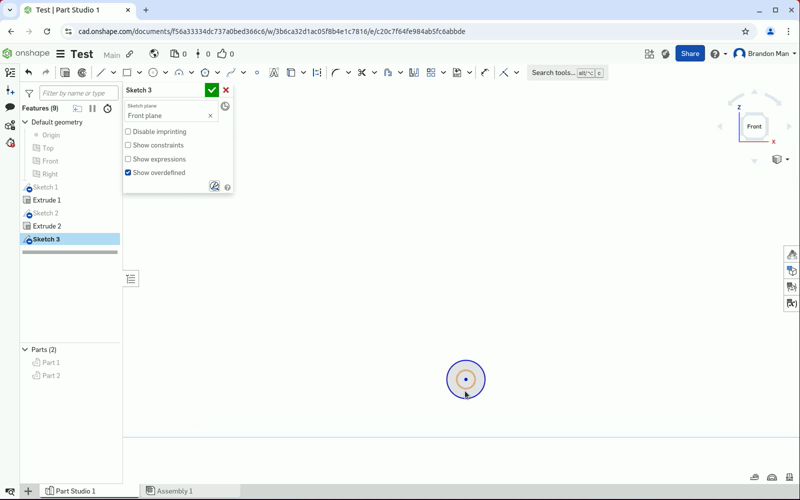
scroll(6)
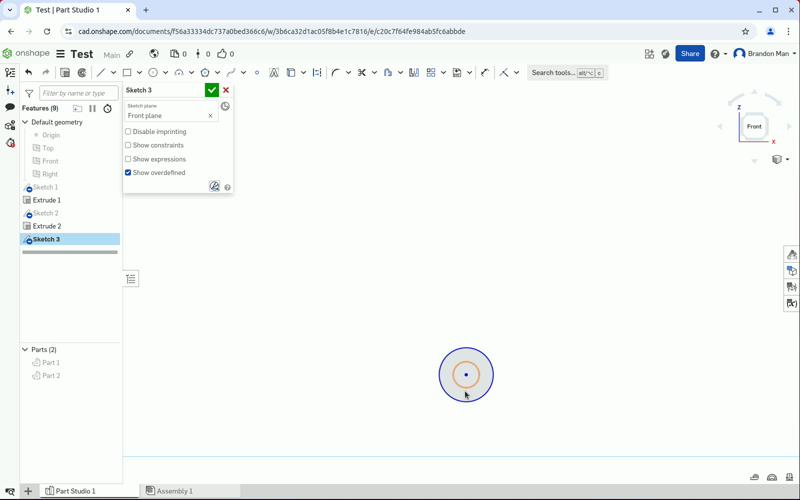
scroll(6)
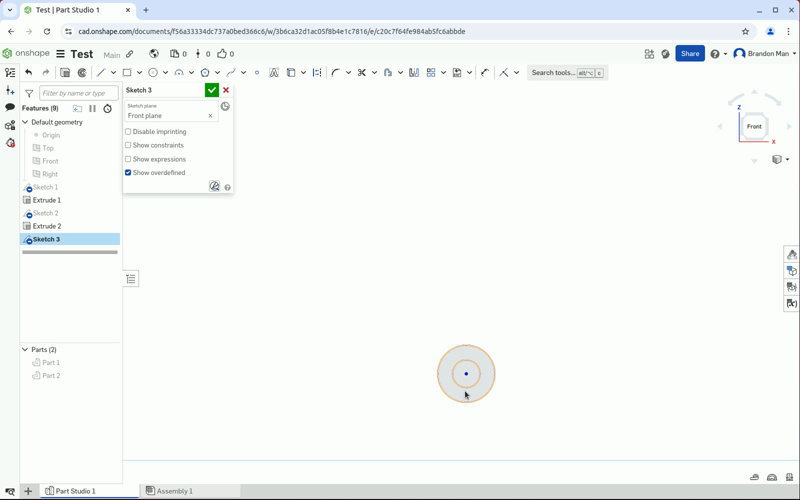
scroll(6)
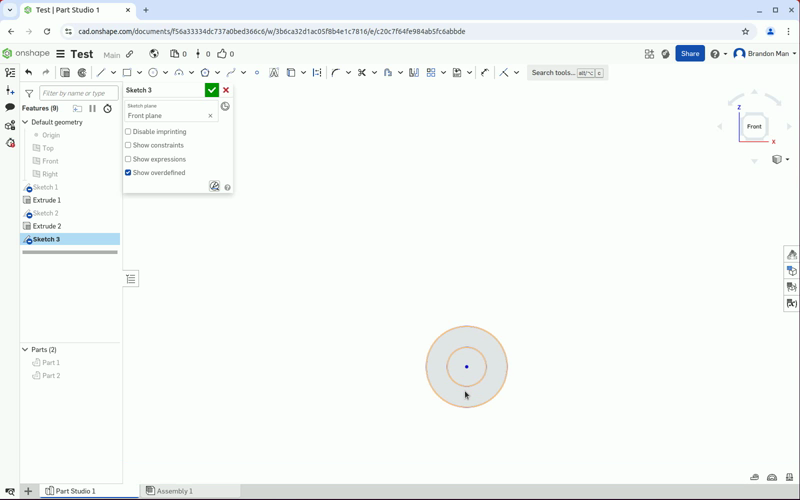
scroll(6)
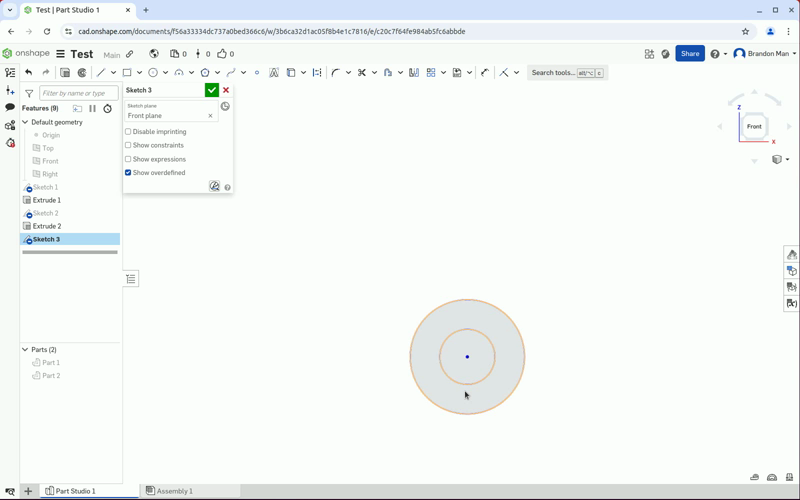
scroll(6)
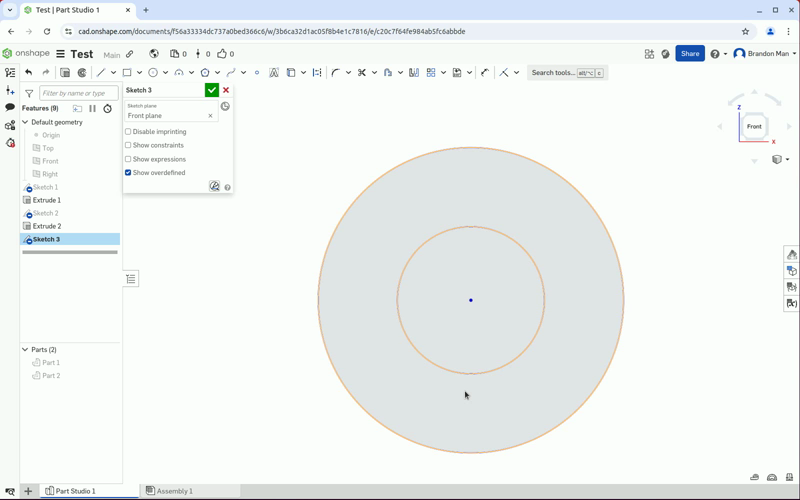
click(465, 390)
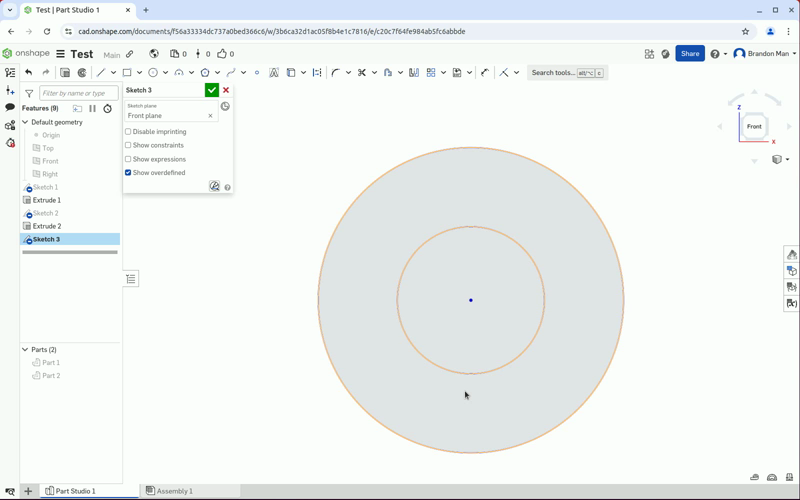
scroll(-6)
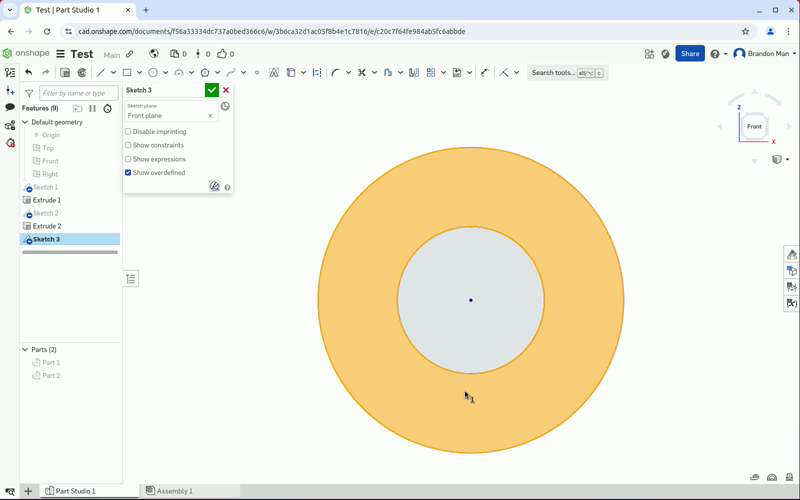
scroll(-6)
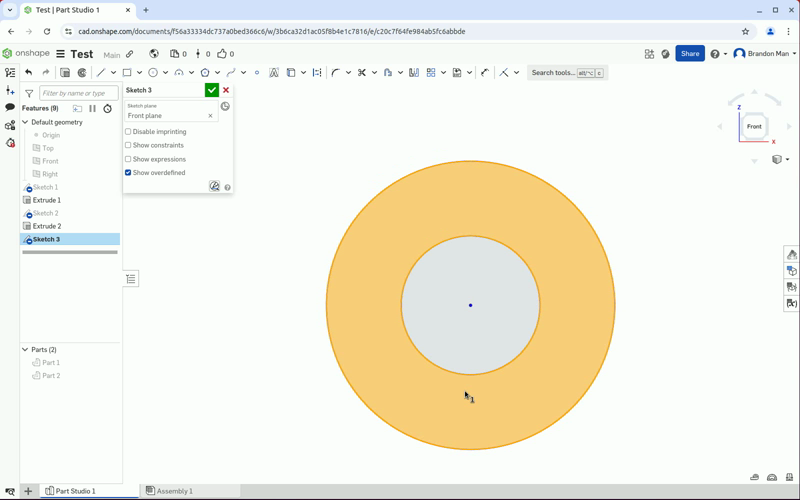
scroll(-6)
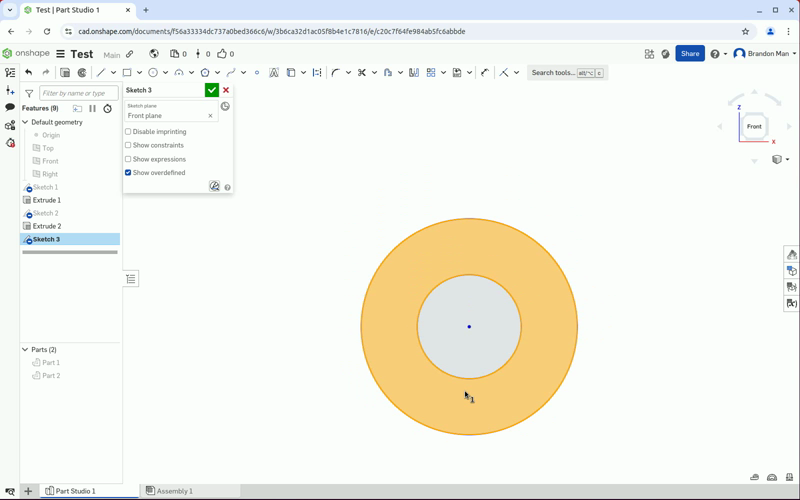
scroll(-6)
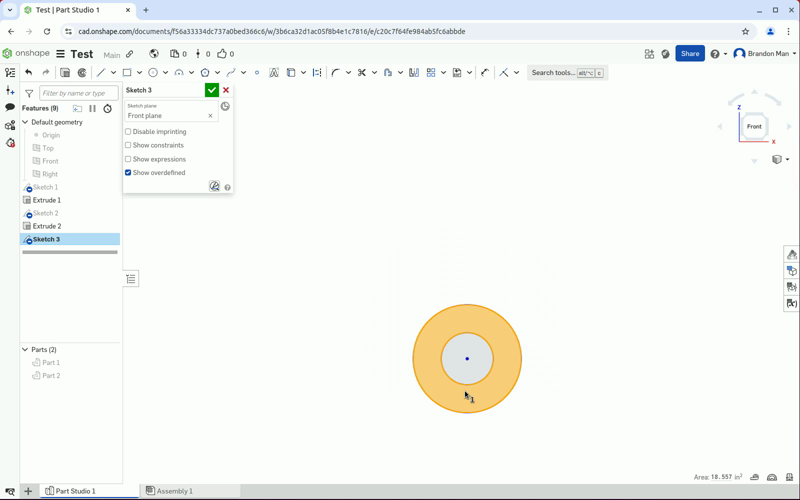
scroll(-6)
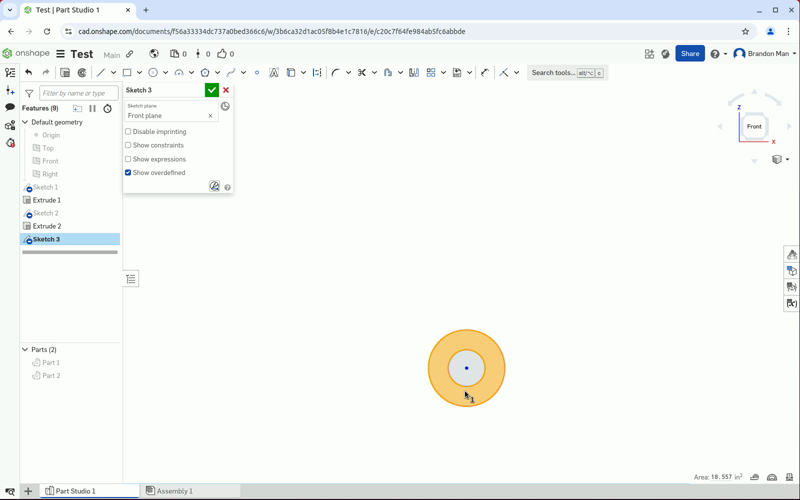
scroll(-6)
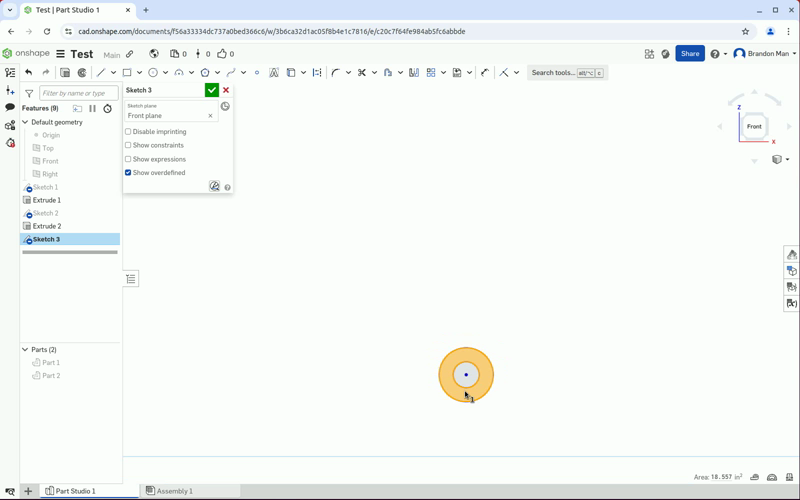
scroll(-6)
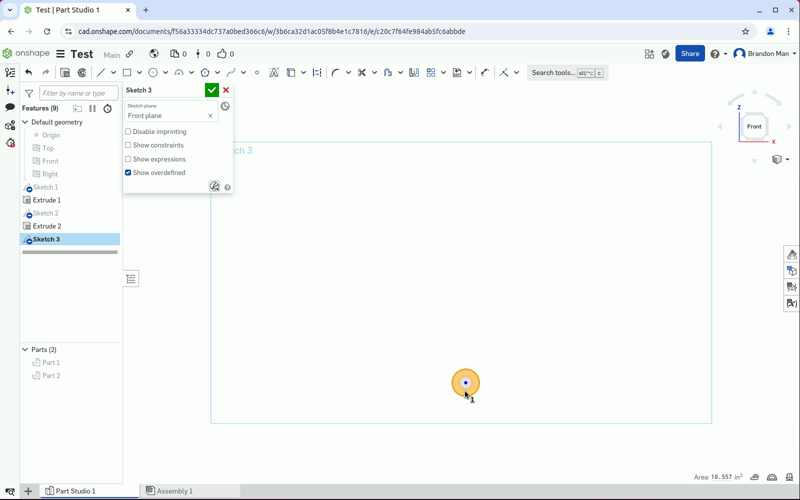
mouse_move(73, 352)
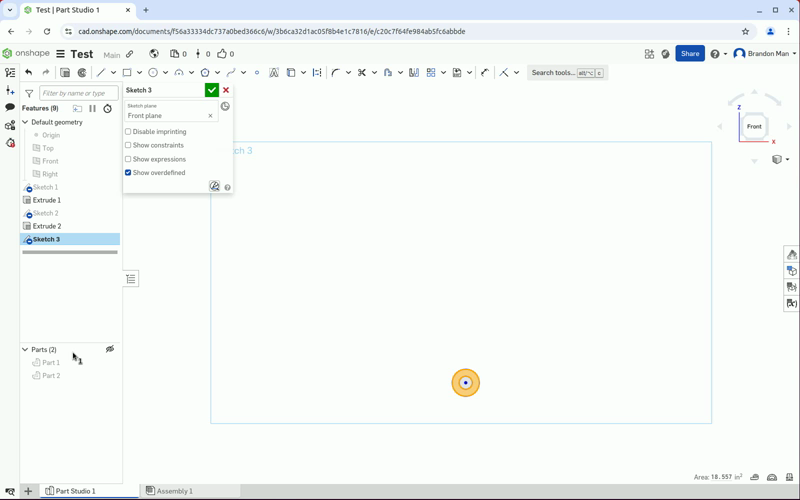
key(shift+y)
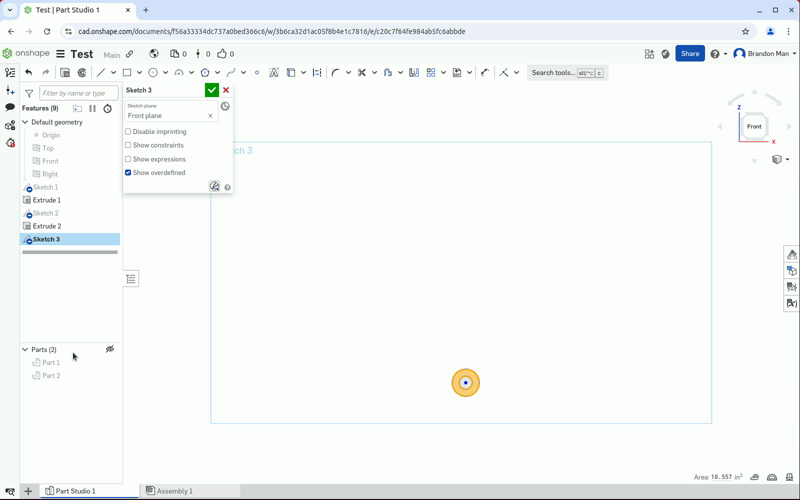
key(shift+e)
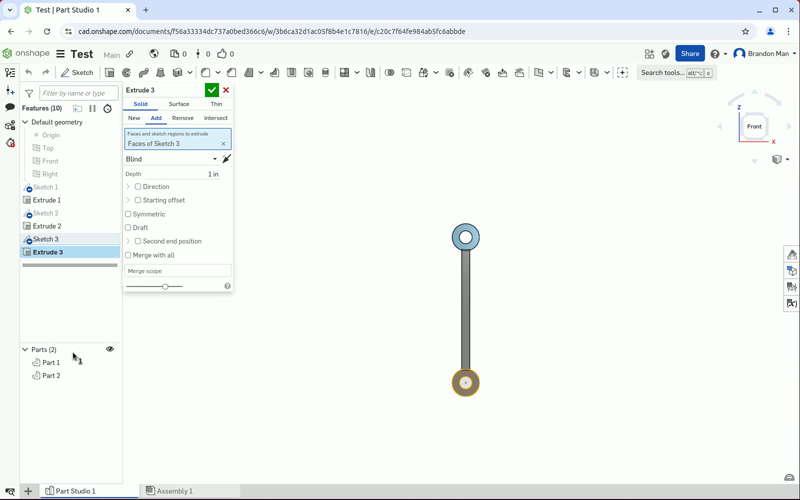
mouse_move(143, 106)
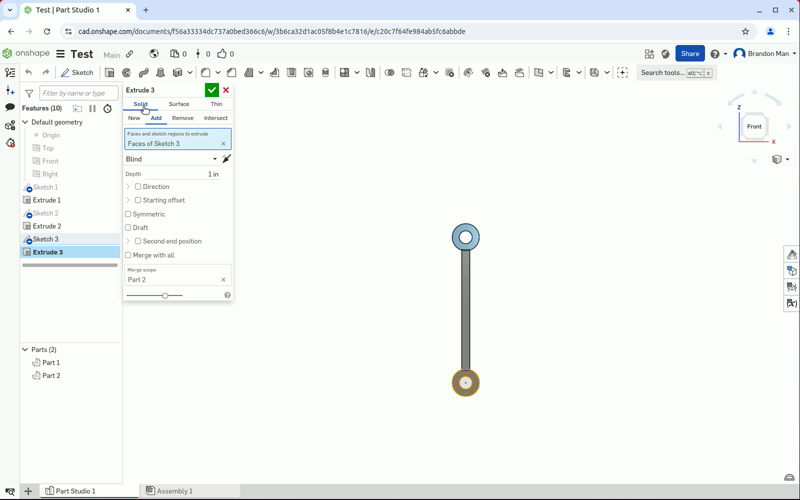
click(143, 106)
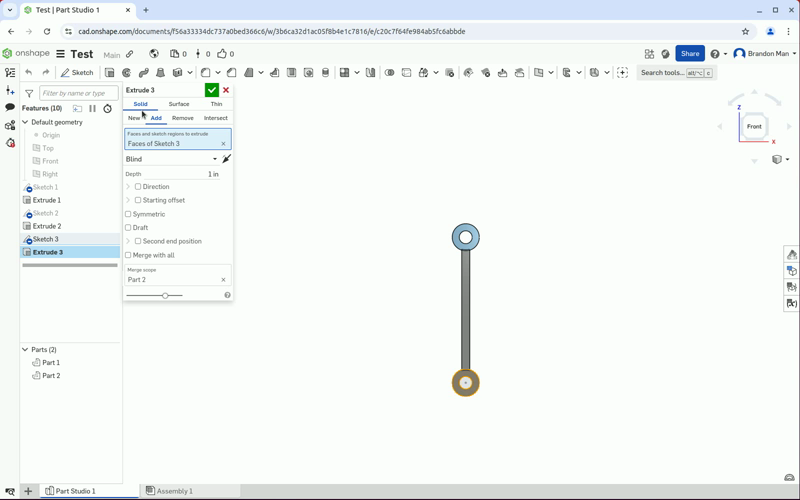
mouse_move(137, 120)
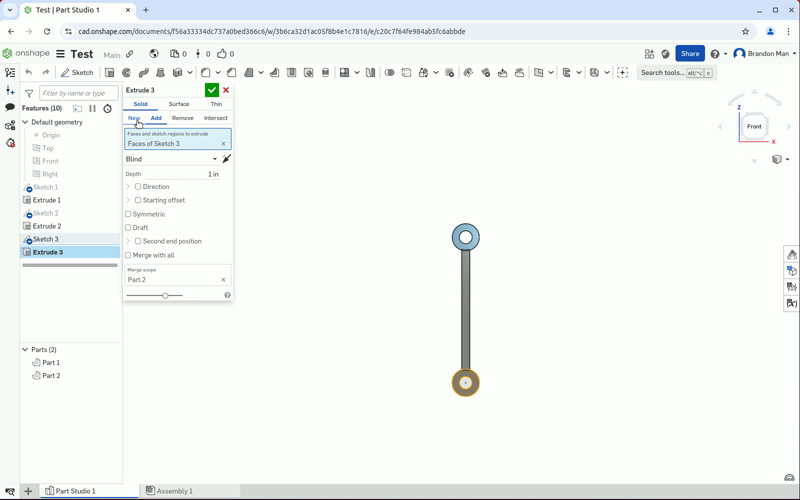
click(137, 120)
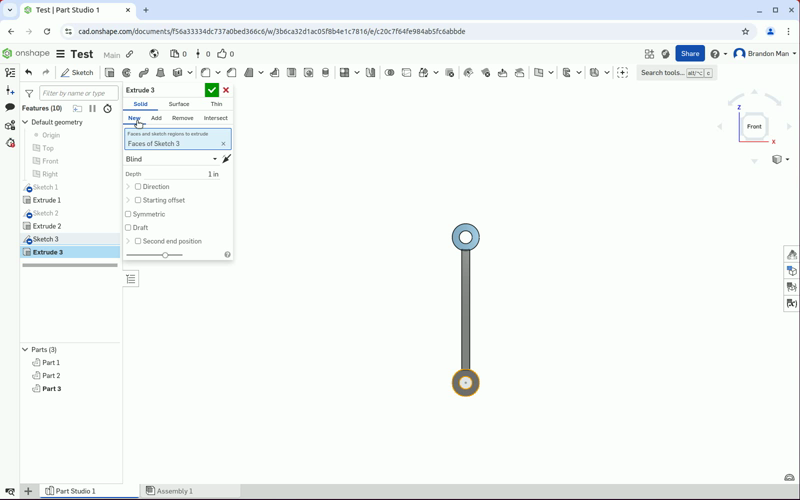
key(tab, 4)
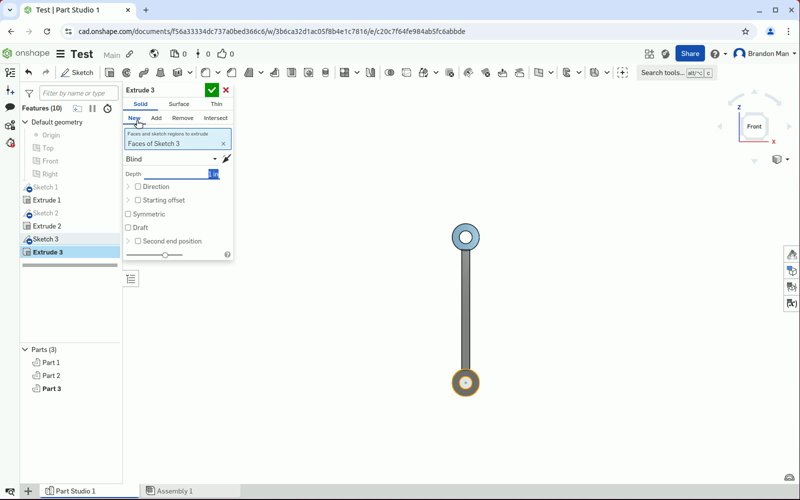
text(4.333)
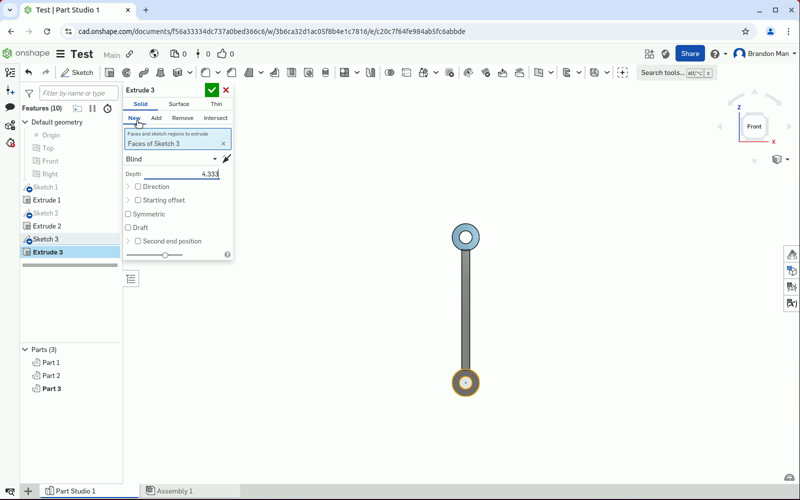
key(enter)
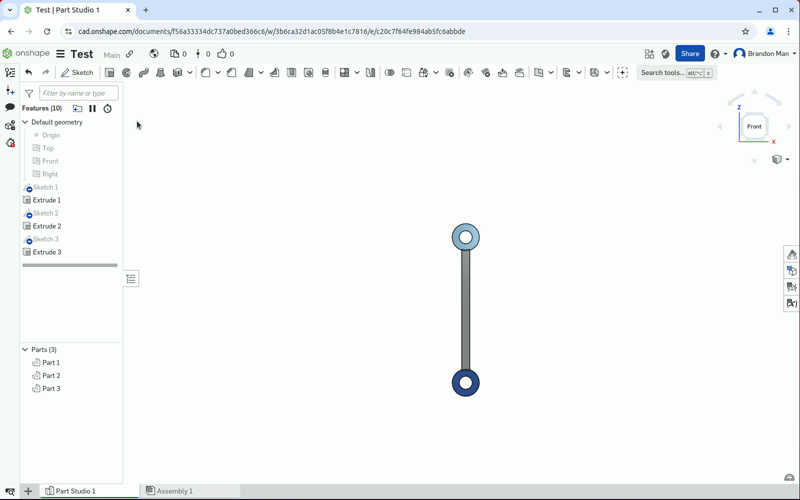
key(shift+h)
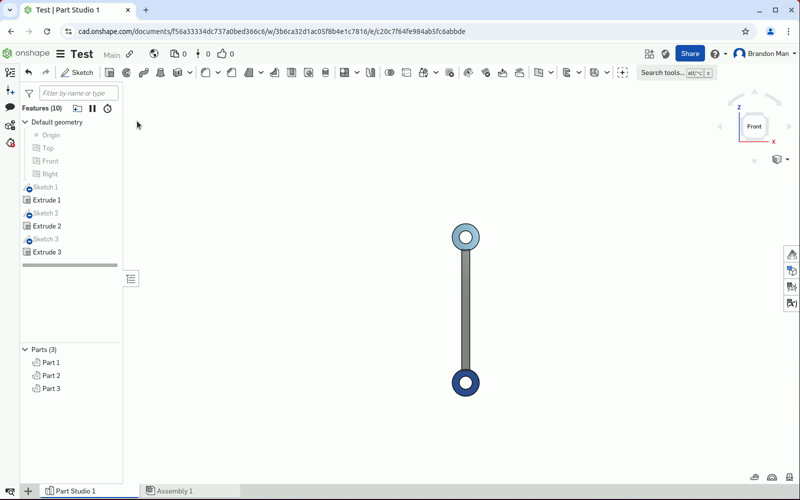
key(shift+h)
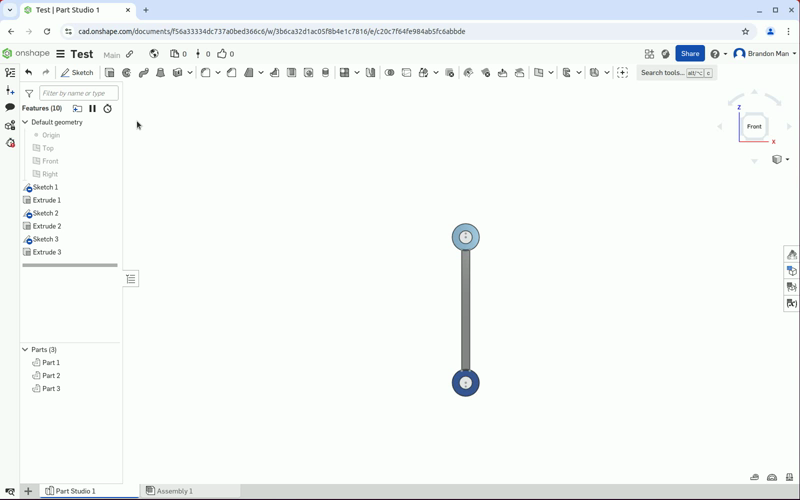
key(shift+7)
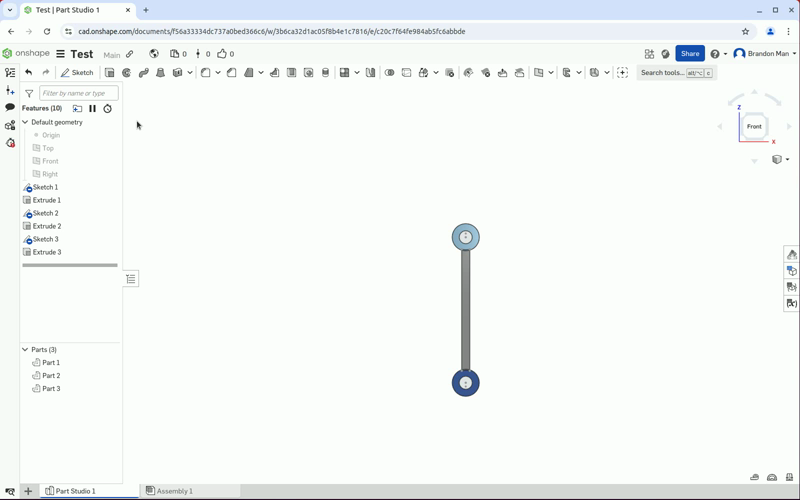
key(left, 2)
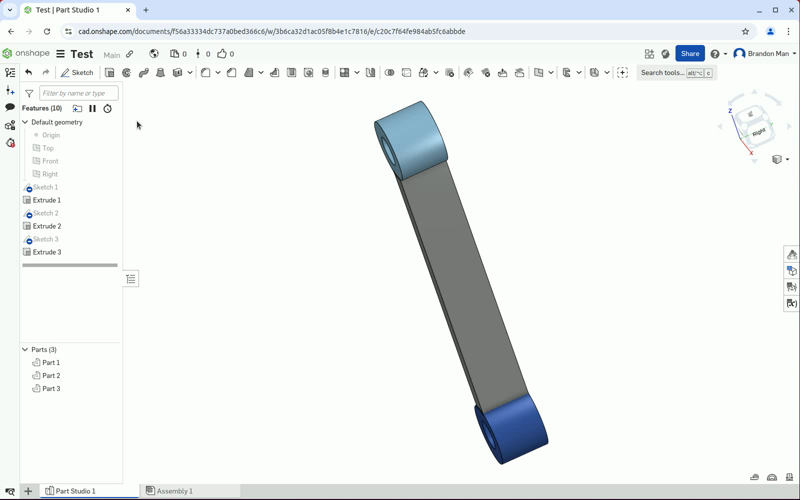
key(down, 2)
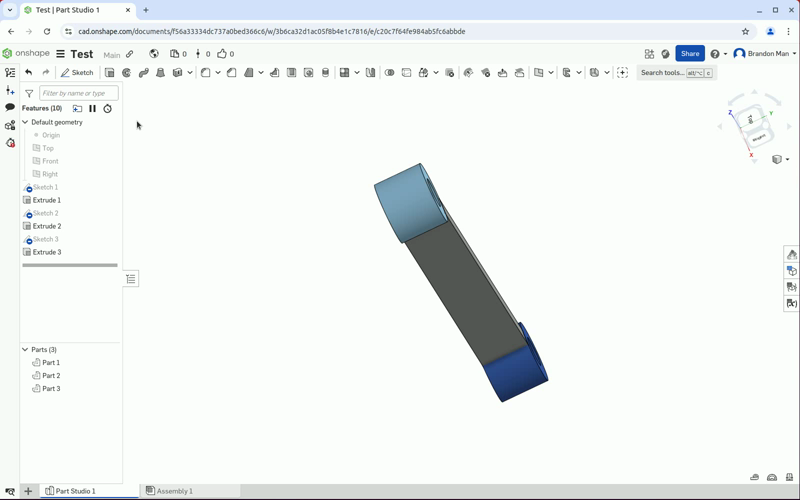
key(up, 2)
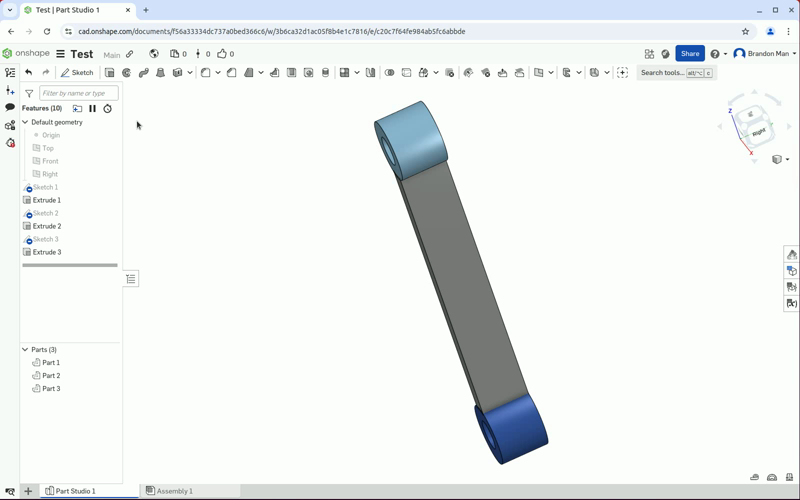
key(right, 2)
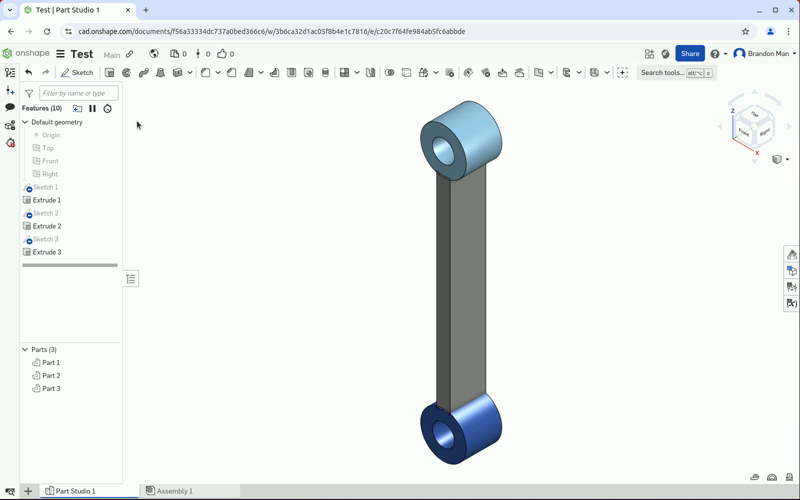
mouse_move(73, 189)
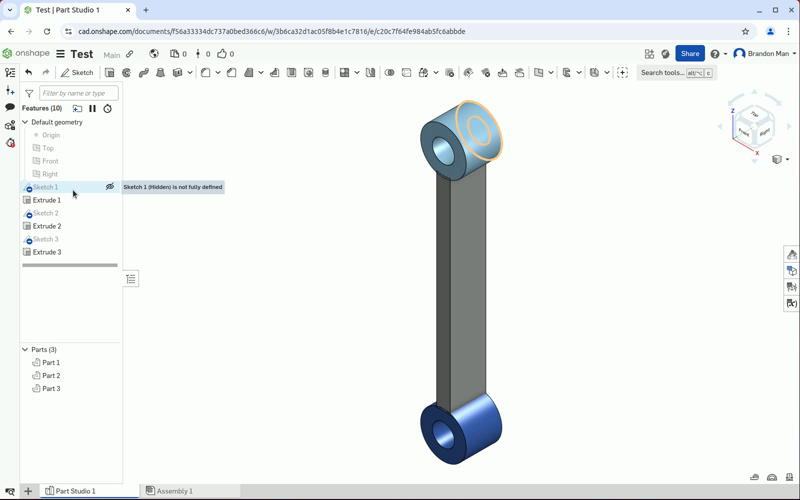
click(73, 189)